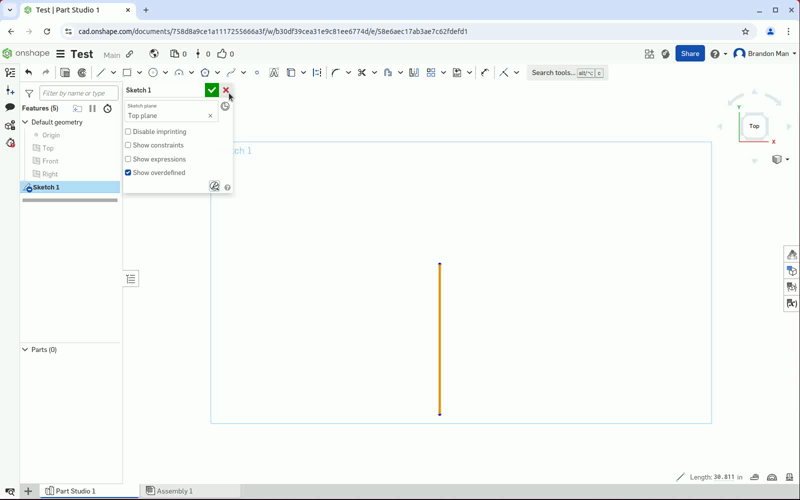
key(shift+h)
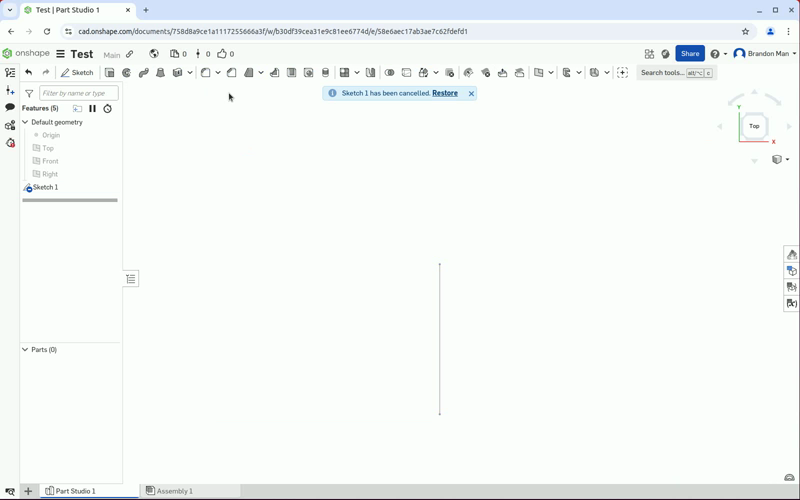
key(shift+s)
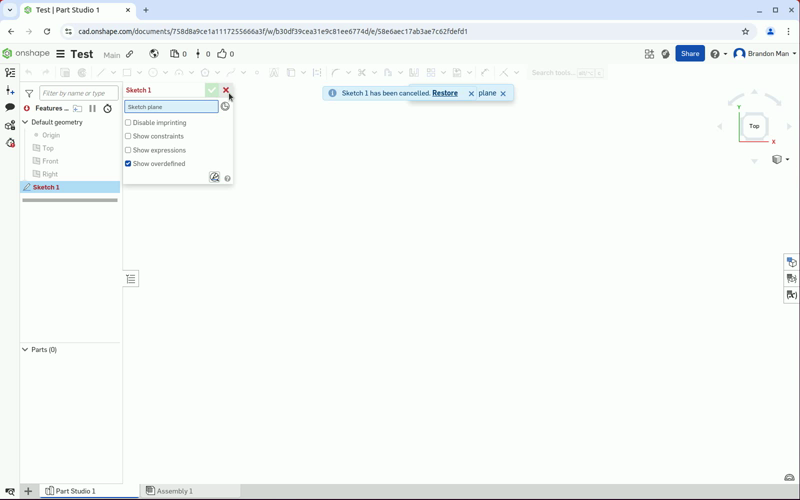
mouse_move(73, 150)
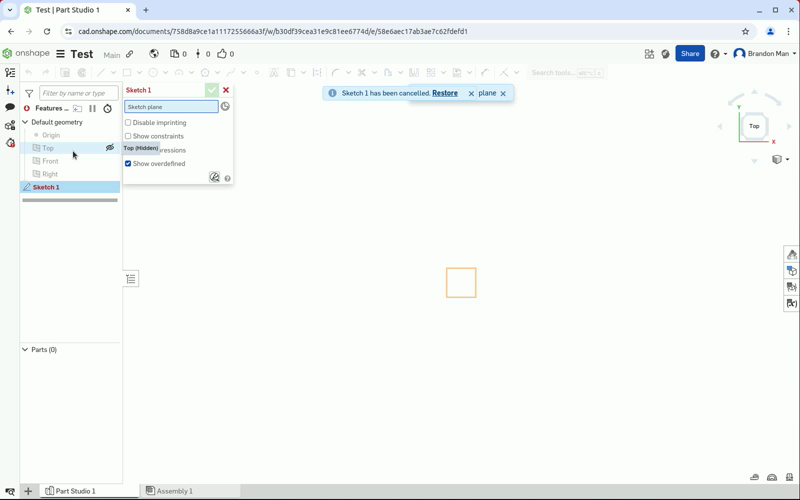
click(73, 150)
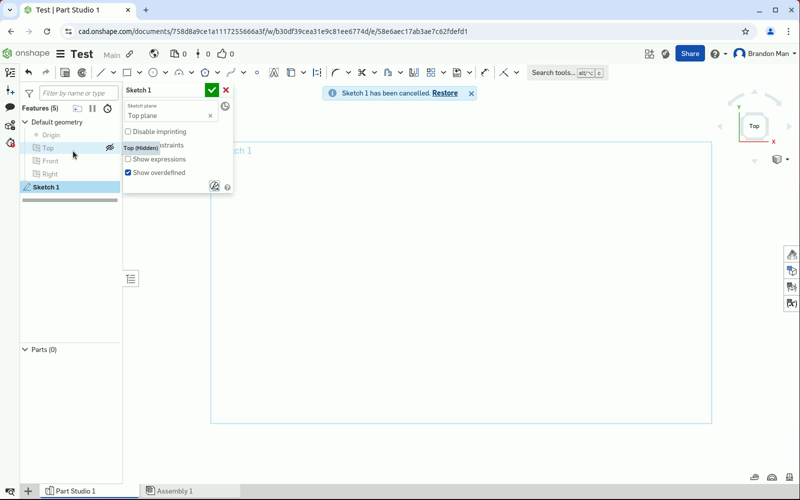
mouse_move(73, 352)
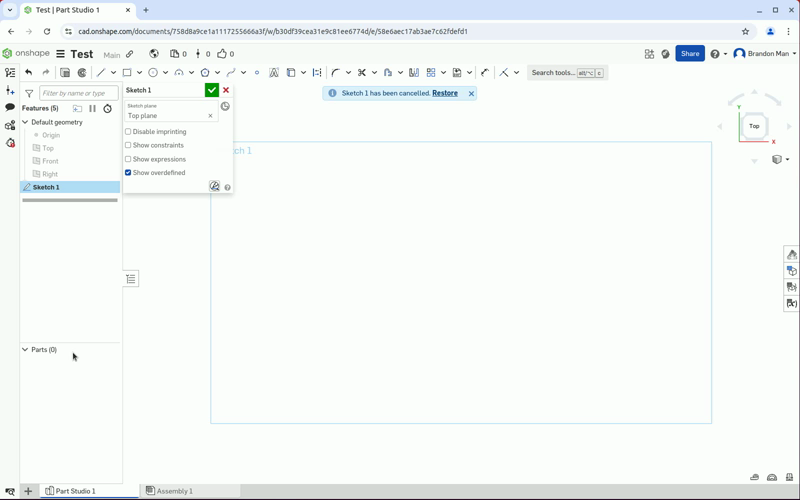
key(y)
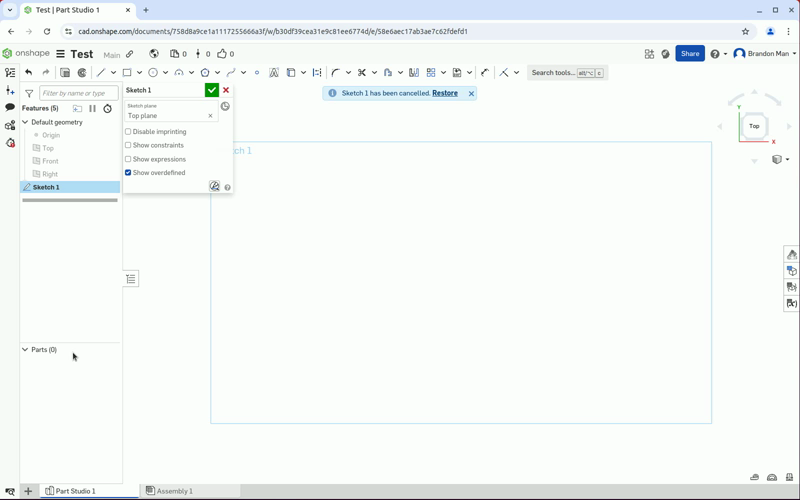
key(l)
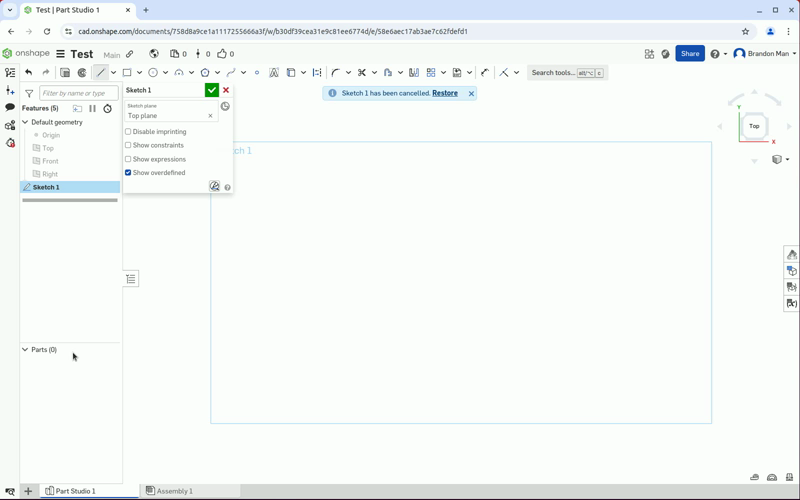
key_down(shift)
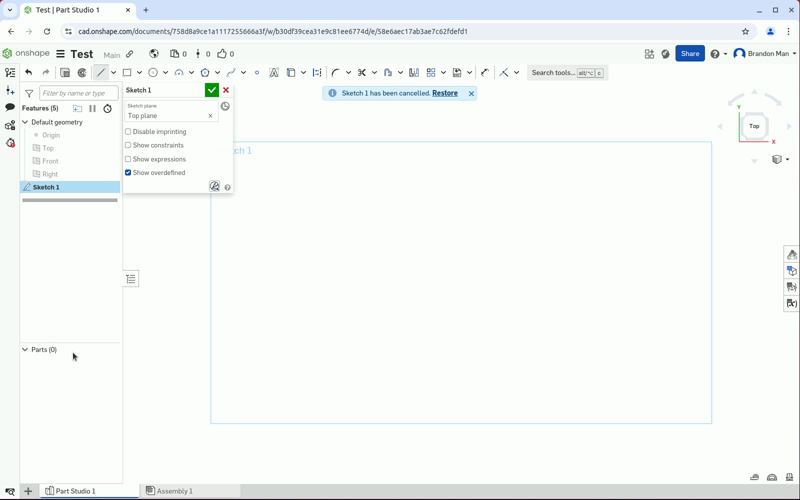
mouse_move(348, 282)
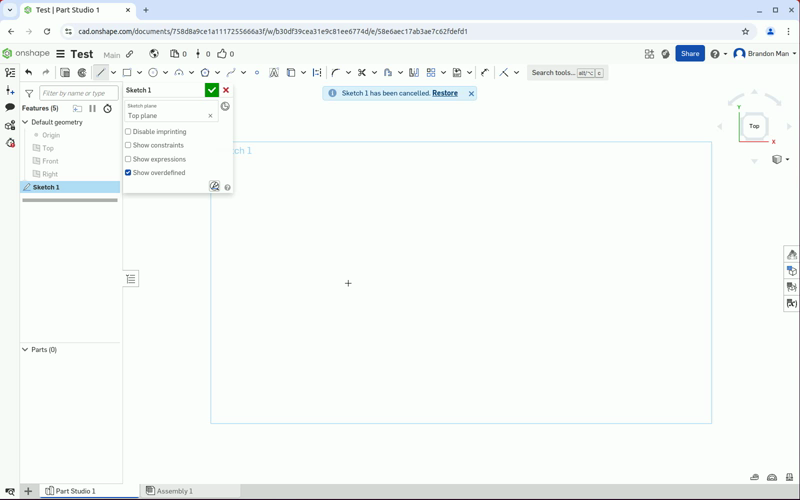
click(348, 282)
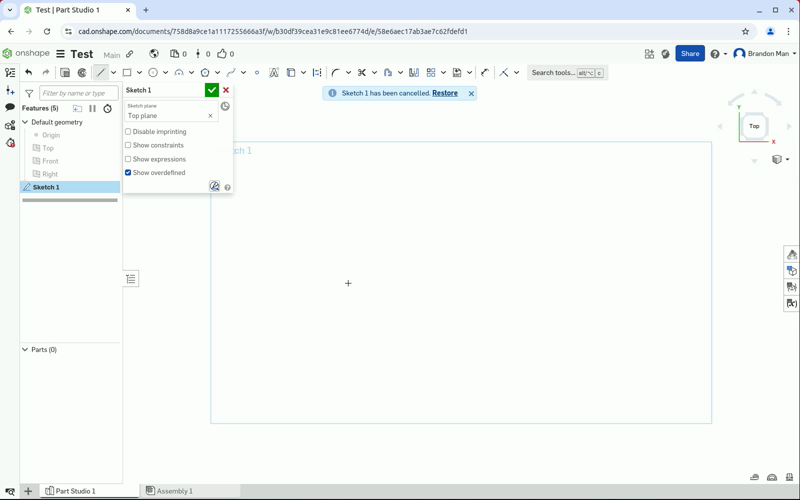
key_up(shift)
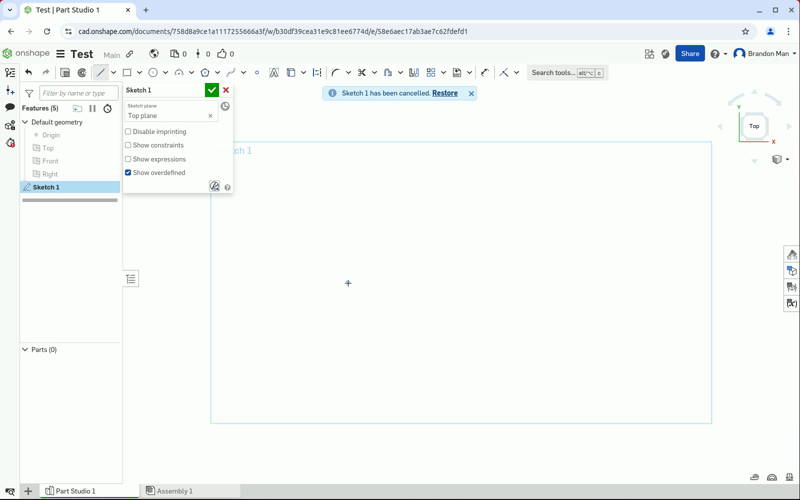
key_down(shift)
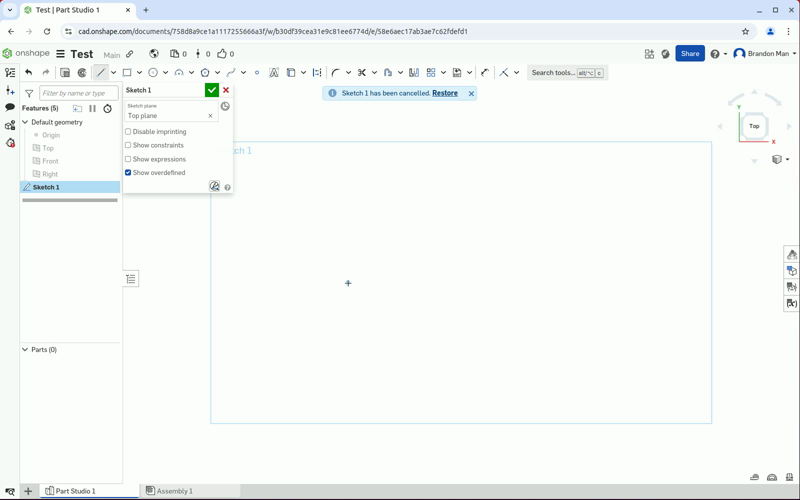
mouse_move(460, 282)
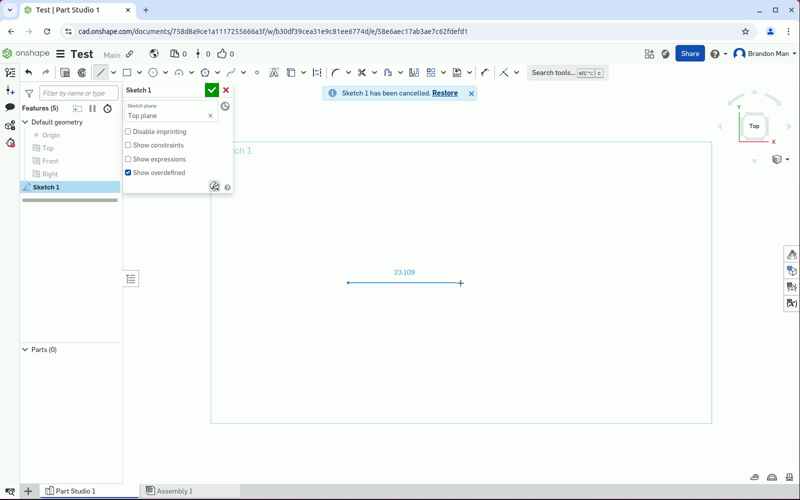
click(460, 282)
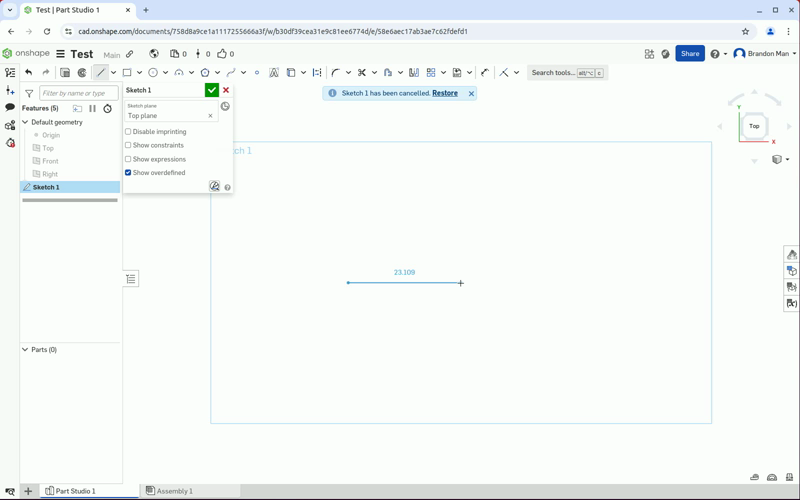
key_up(shift)
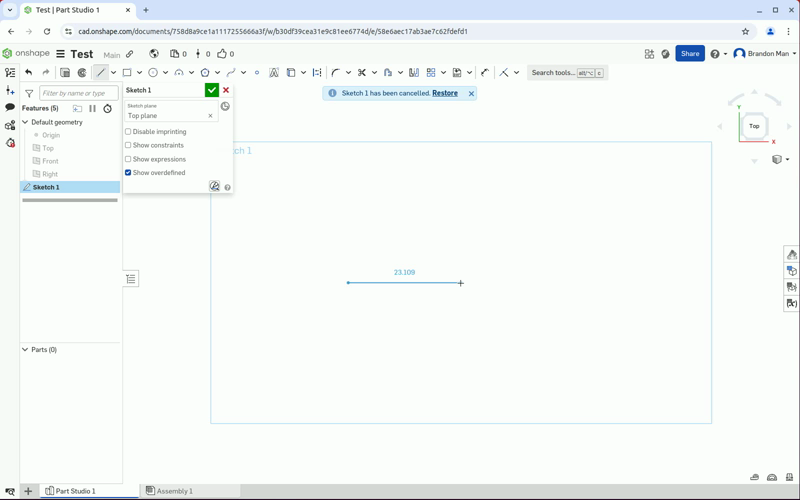
key_down(shift)
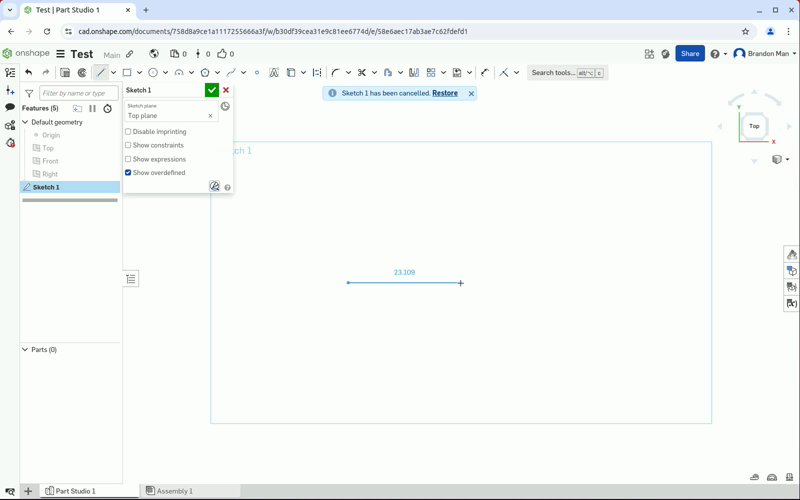
mouse_move(460, 198)
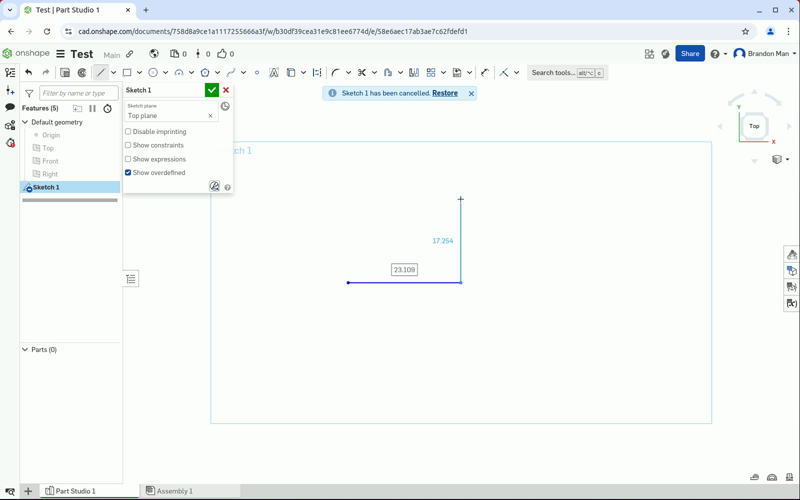
click(460, 198)
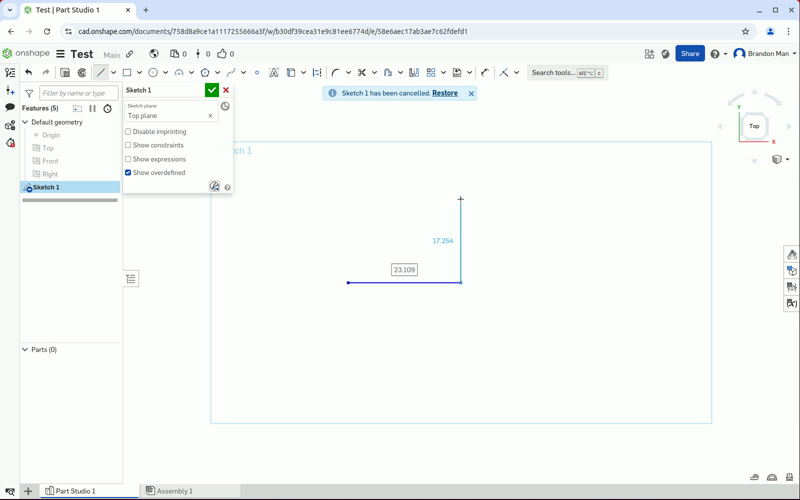
key_up(shift)
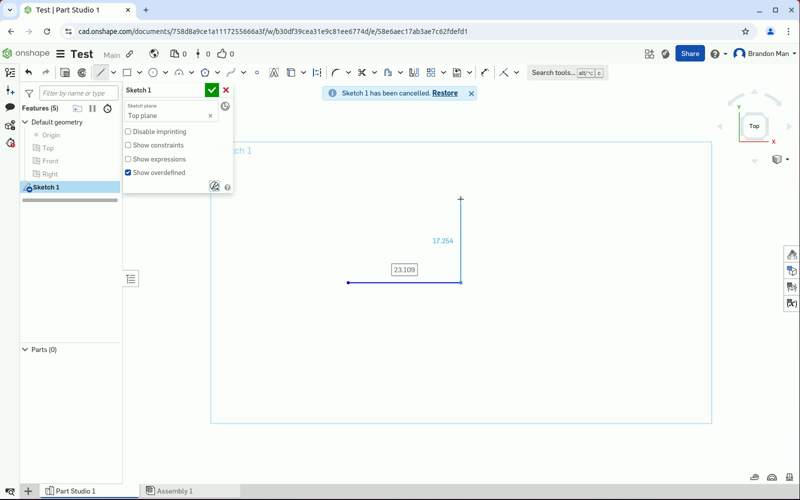
key_down(shift)
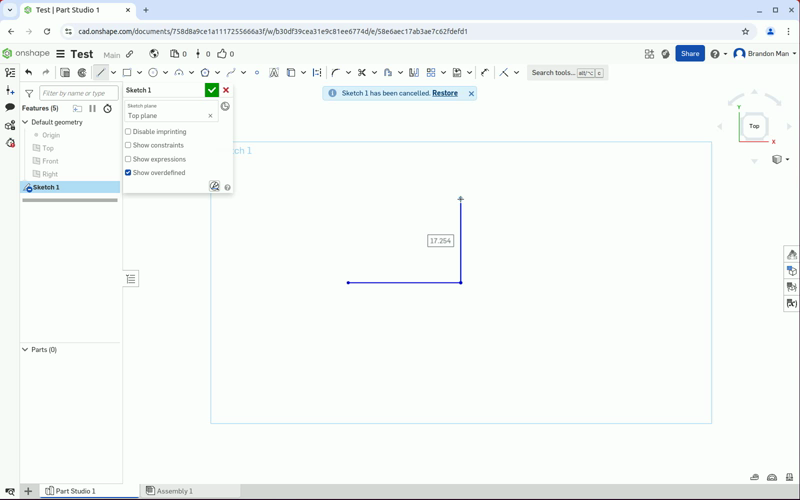
mouse_move(348, 198)
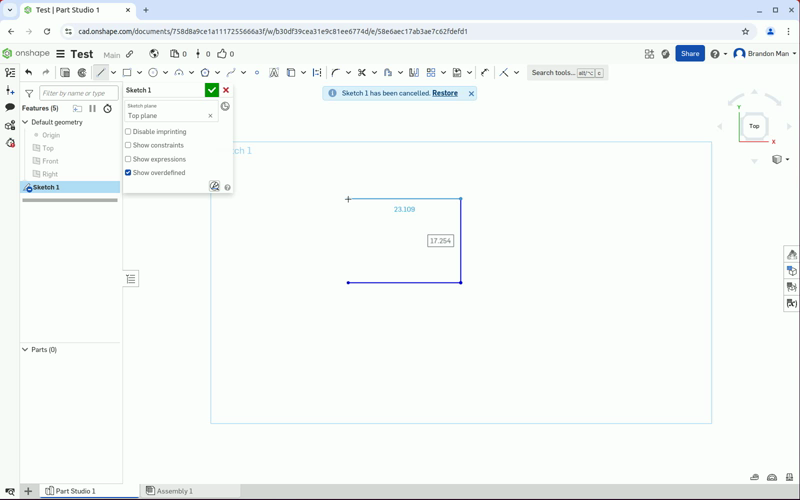
click(348, 198)
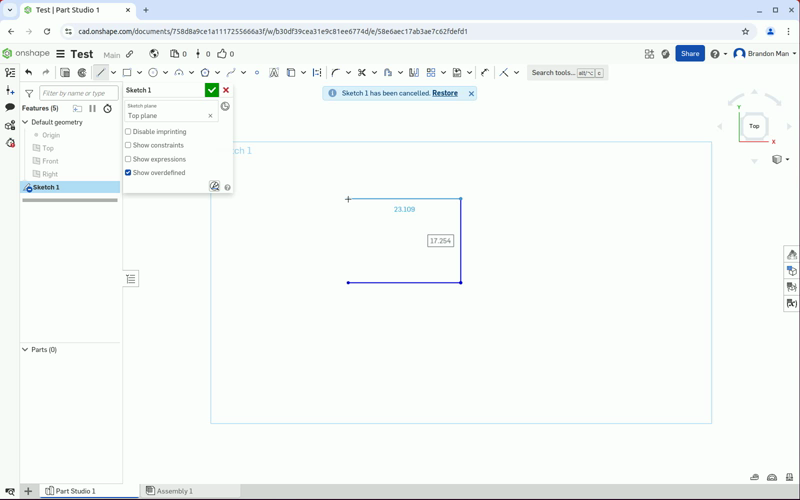
key_up(shift)
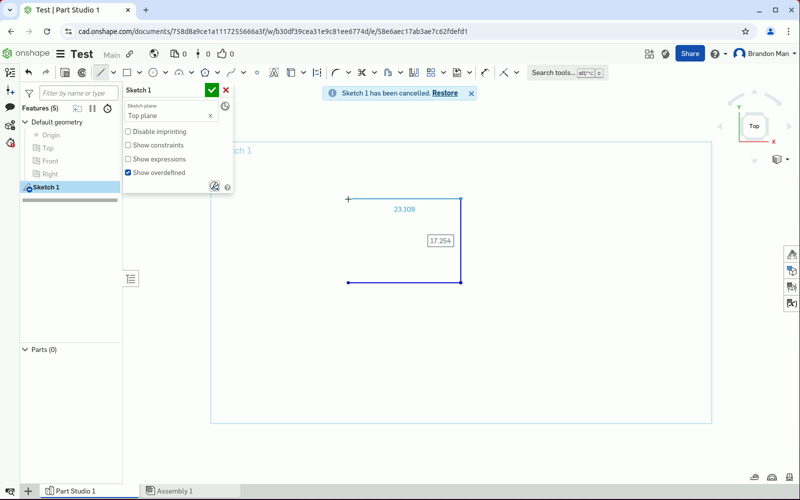
key_down(shift)
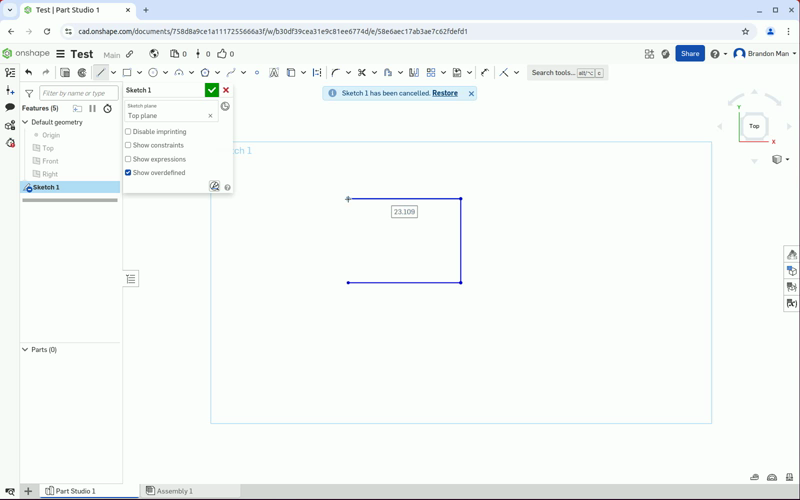
mouse_move(348, 282)
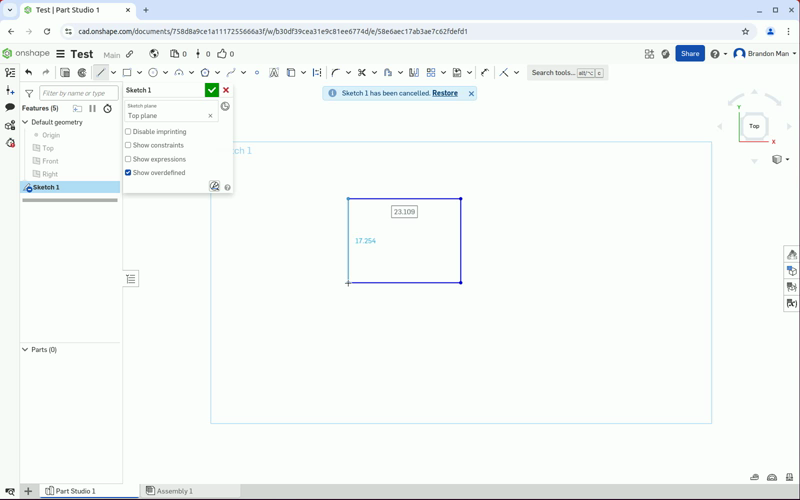
key_up(shift)
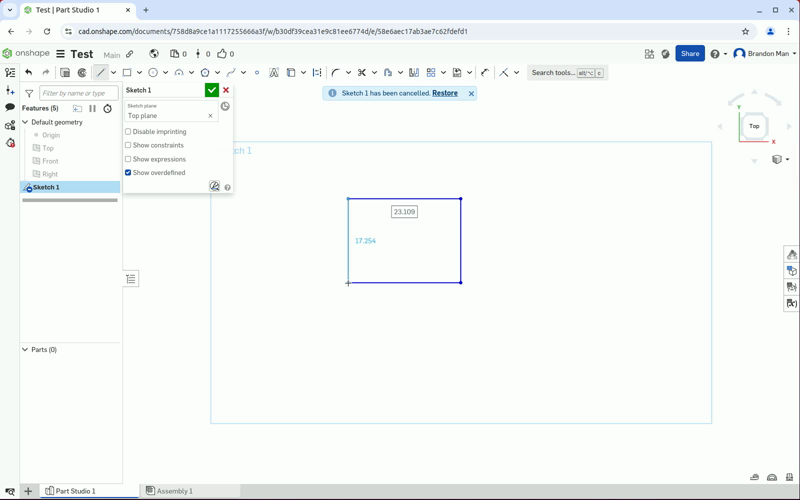
click(348, 282)
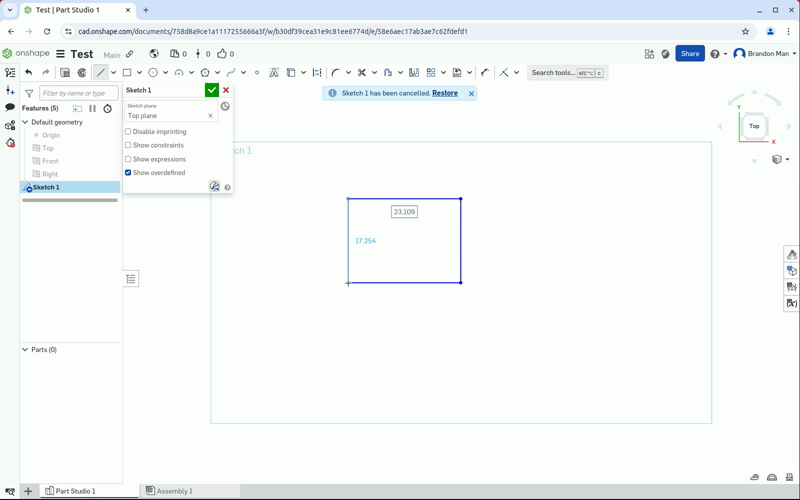
key(esc)
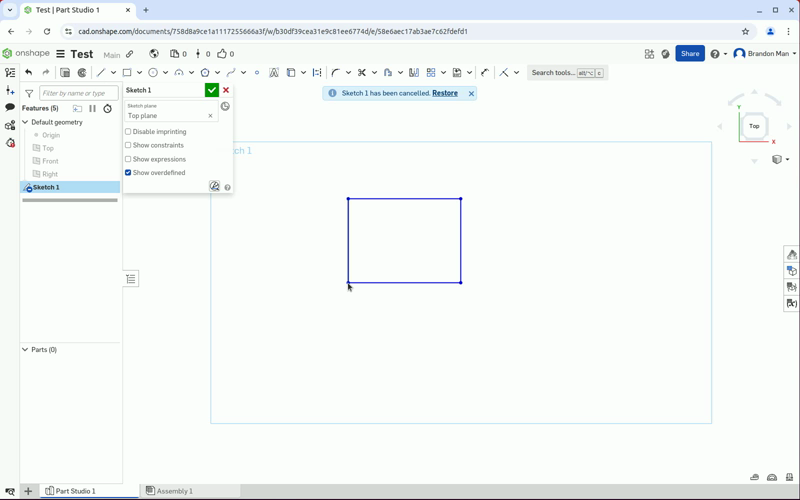
mouse_move(436, 234)
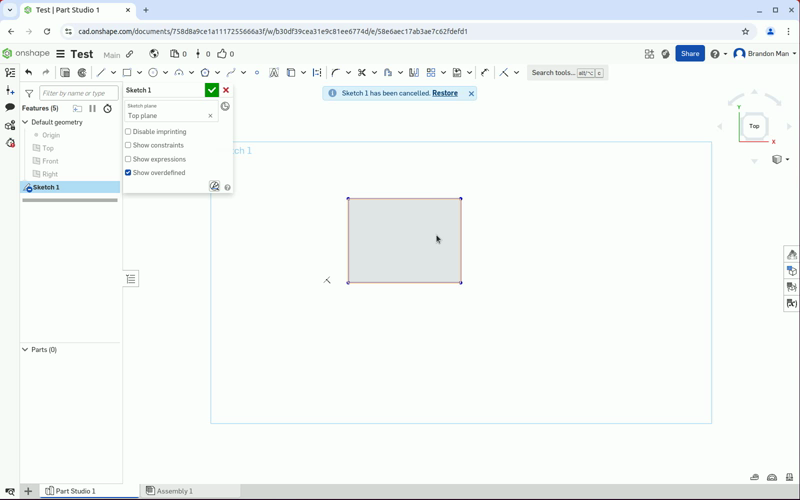
click(436, 234)
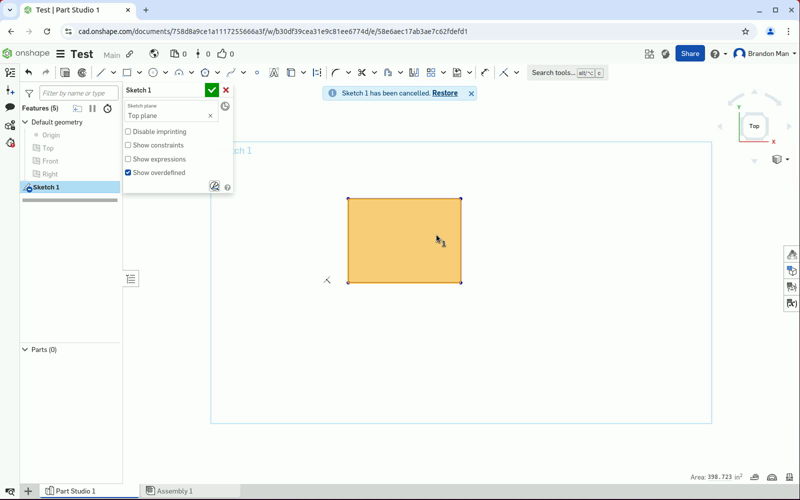
mouse_move(73, 352)
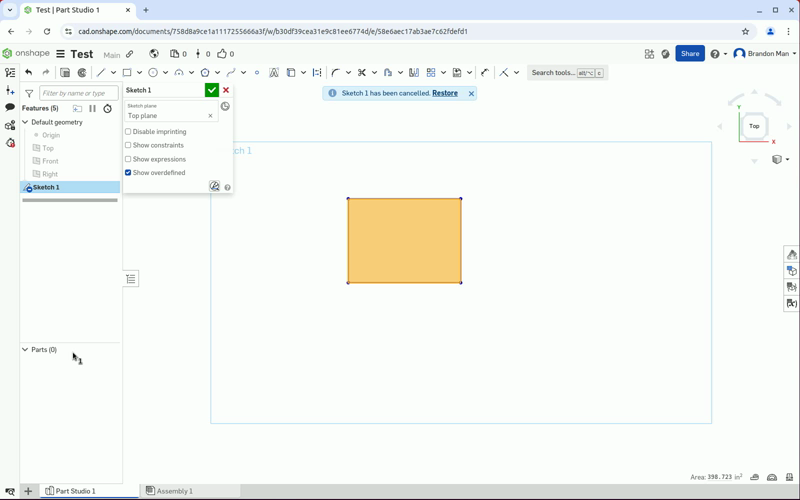
key(shift+y)
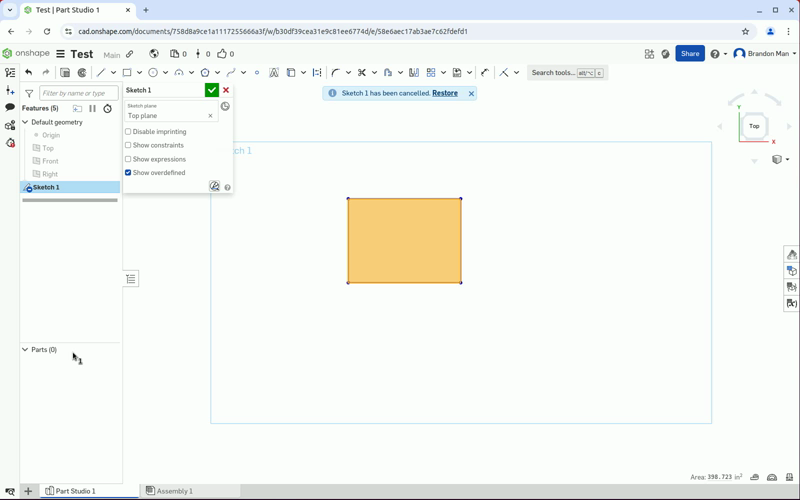
key(shift+e)
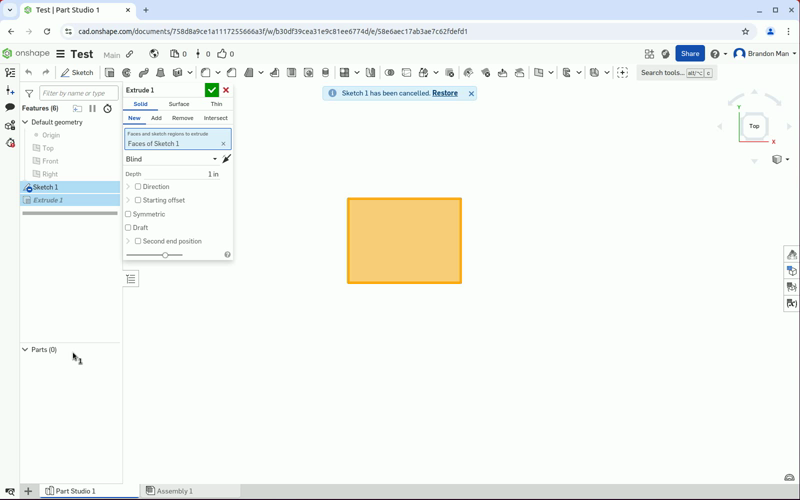
mouse_move(143, 106)
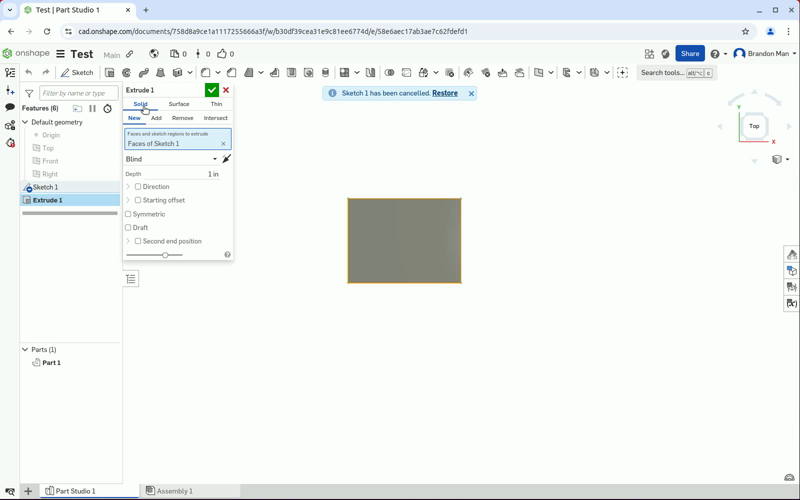
click(143, 106)
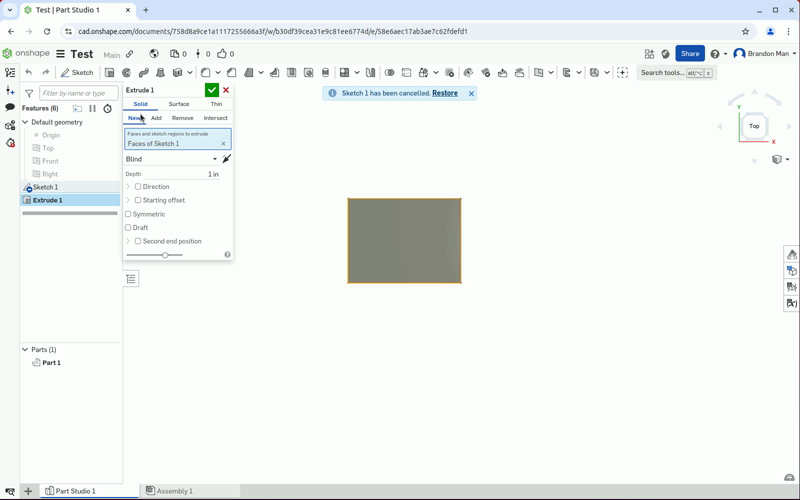
mouse_move(137, 120)
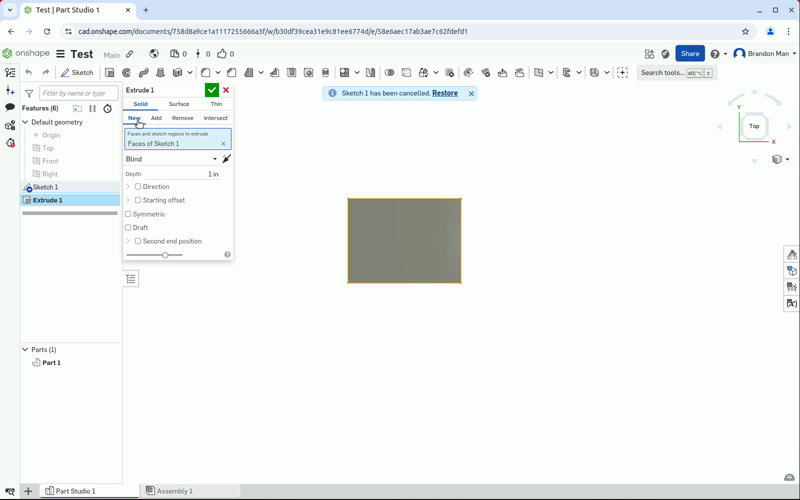
click(137, 120)
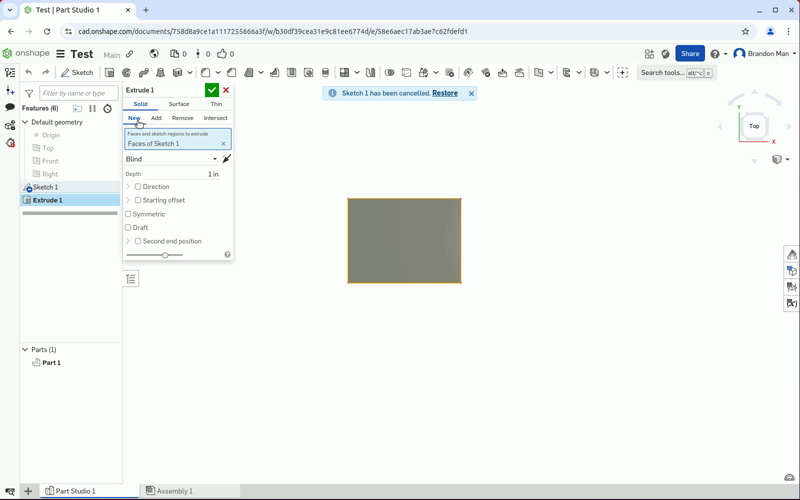
key(tab, 4)
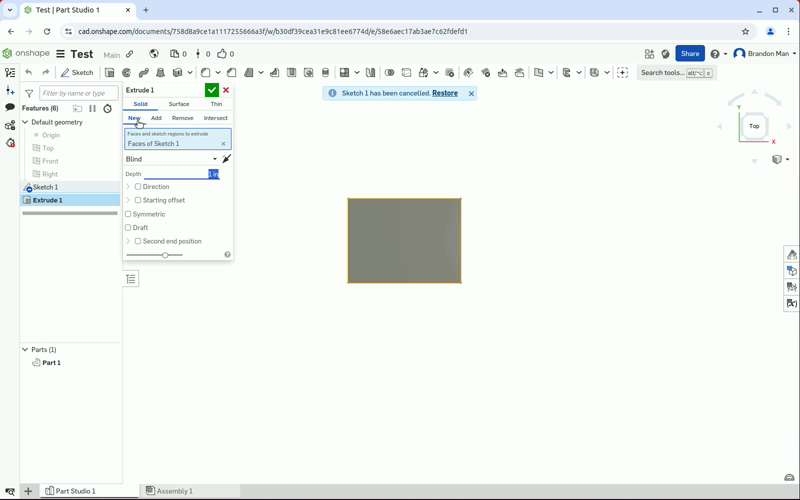
text(0.481)
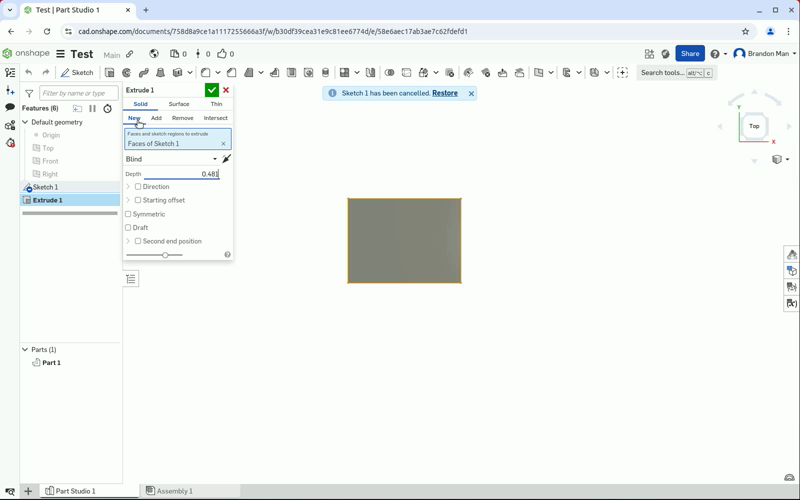
key(enter)
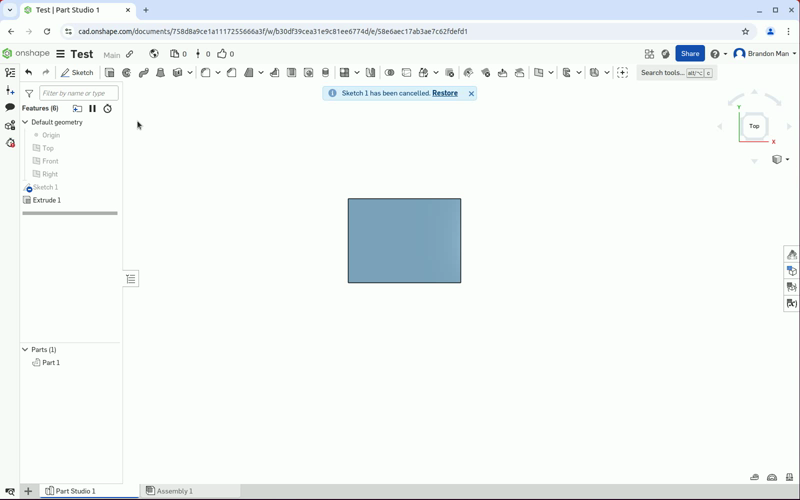
key(shift+h)
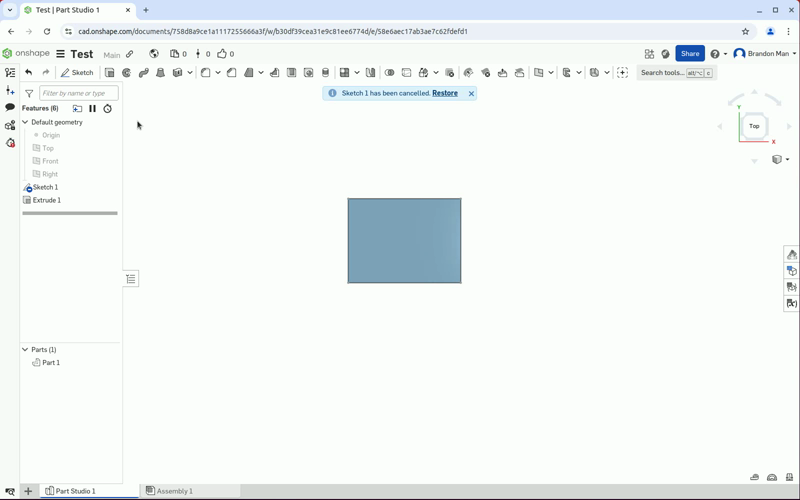
key(shift+h)
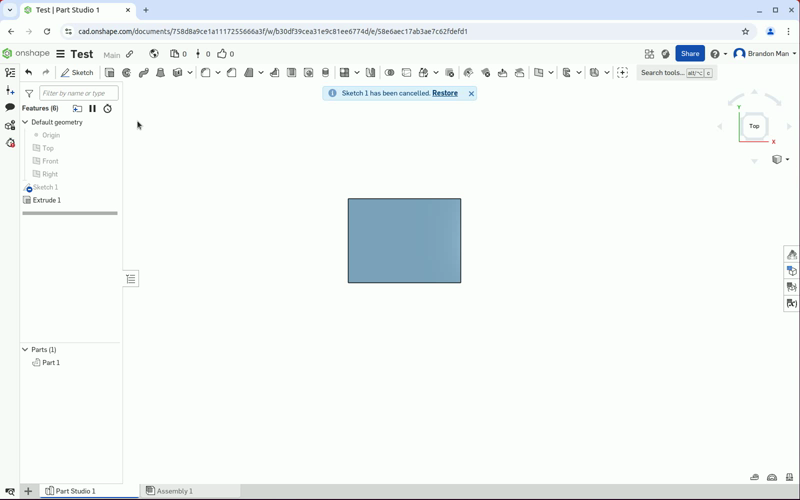
mouse_move(73, 189)
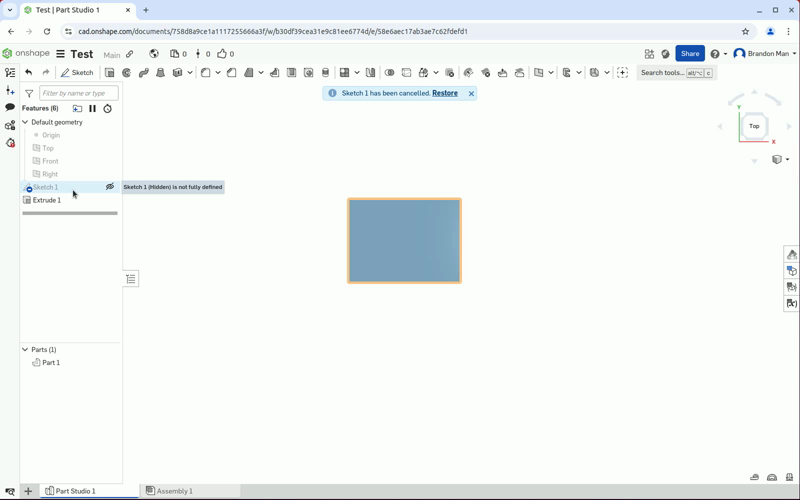
click(73, 189)
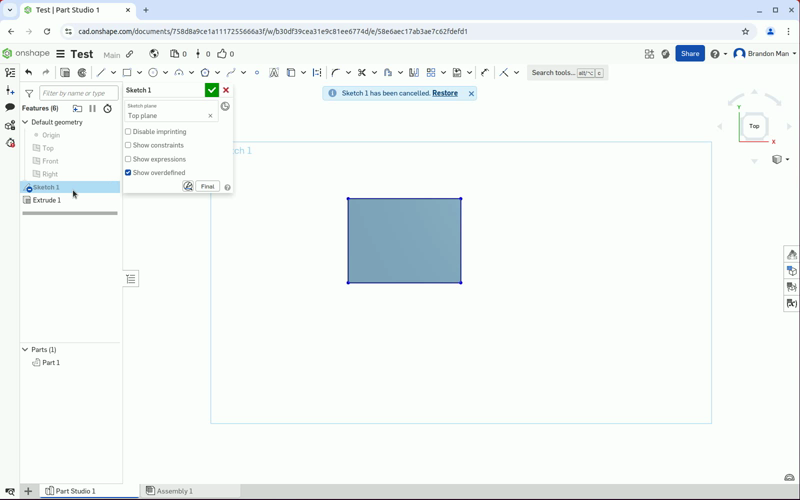
mouse_move(229, 92)
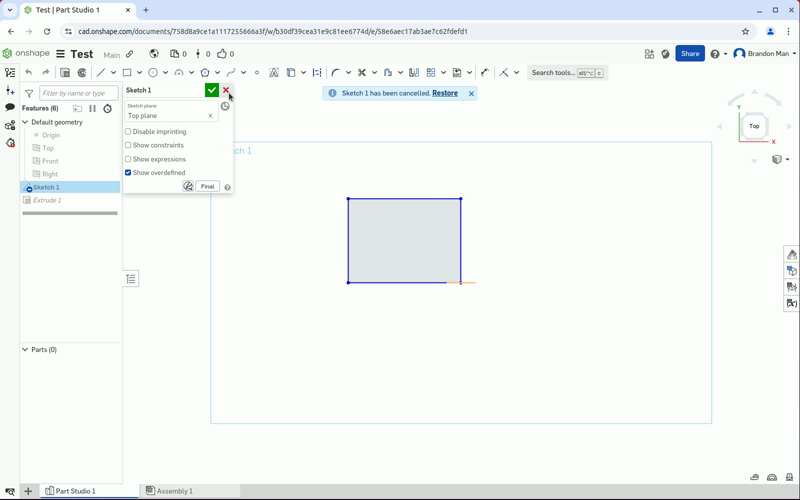
click(229, 92)
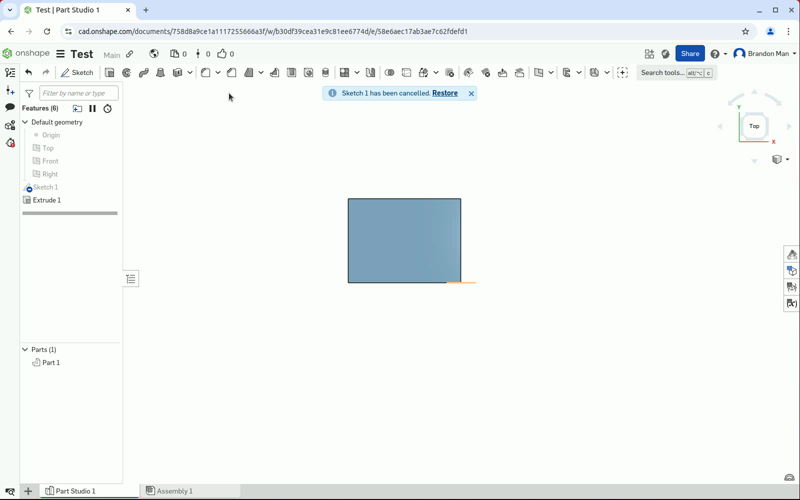
mouse_move(541, 75)
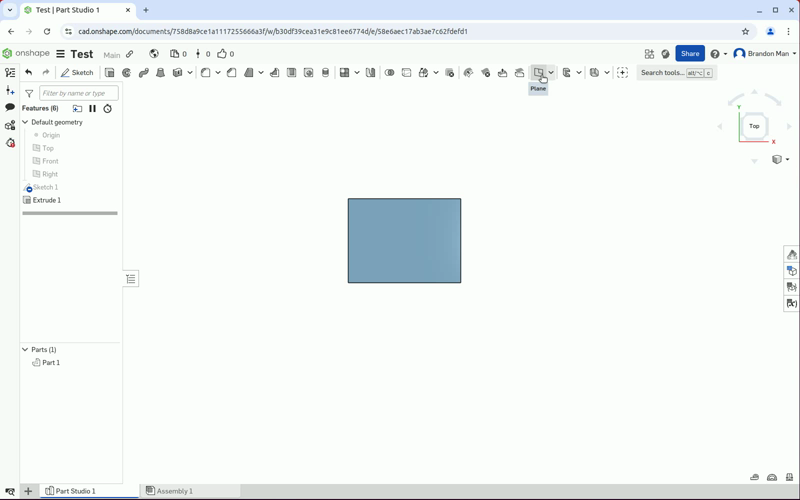
click(541, 75)
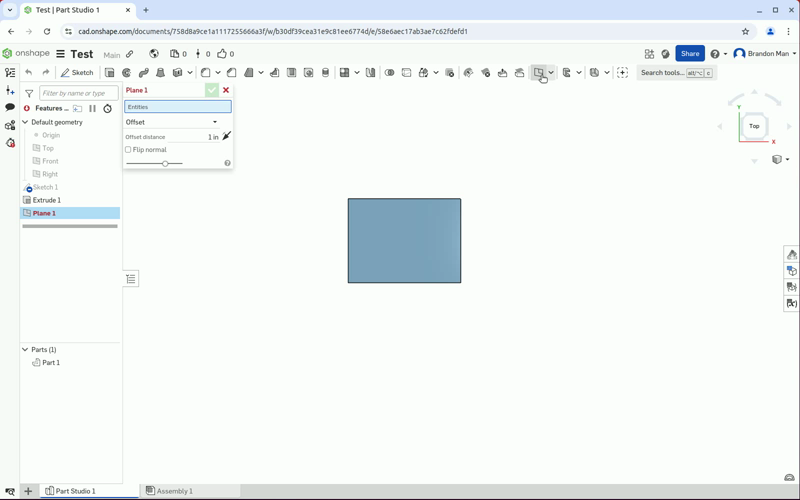
mouse_move(73, 150)
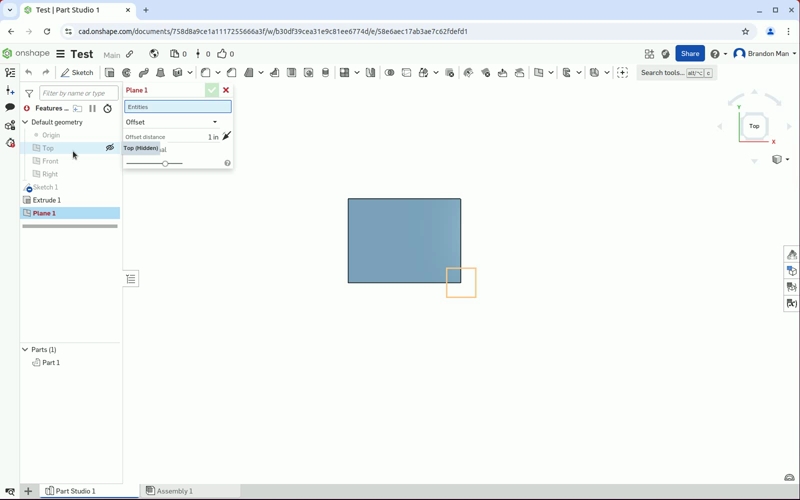
click(73, 150)
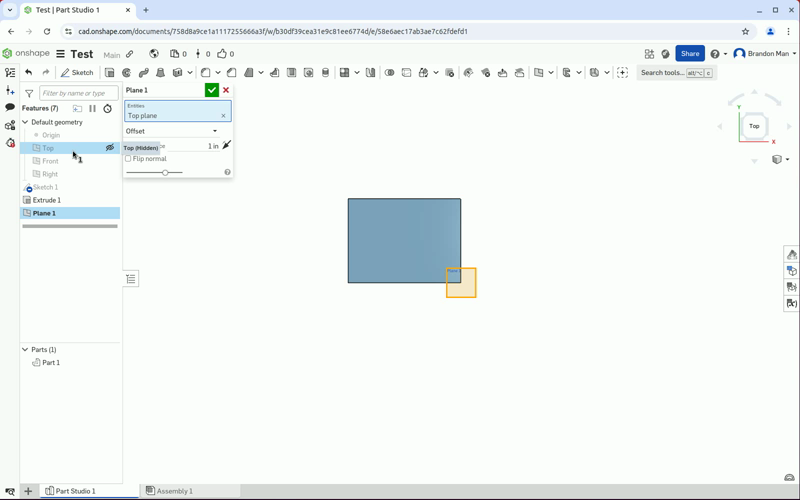
key(tab, 2)
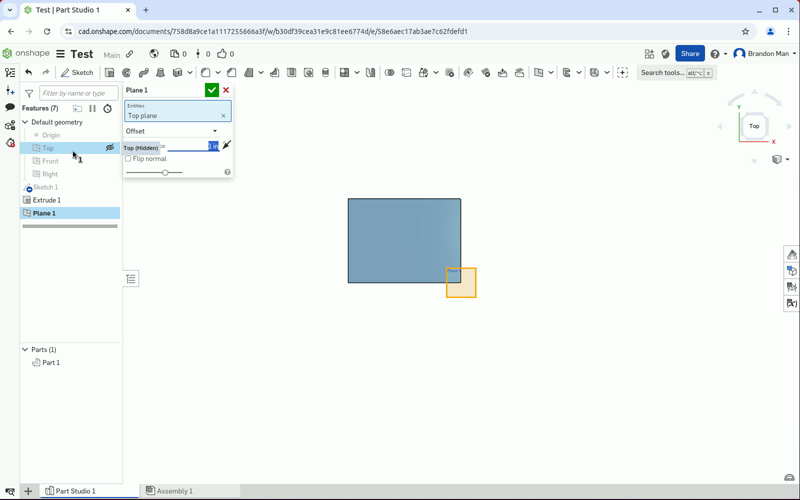
text(0.493)
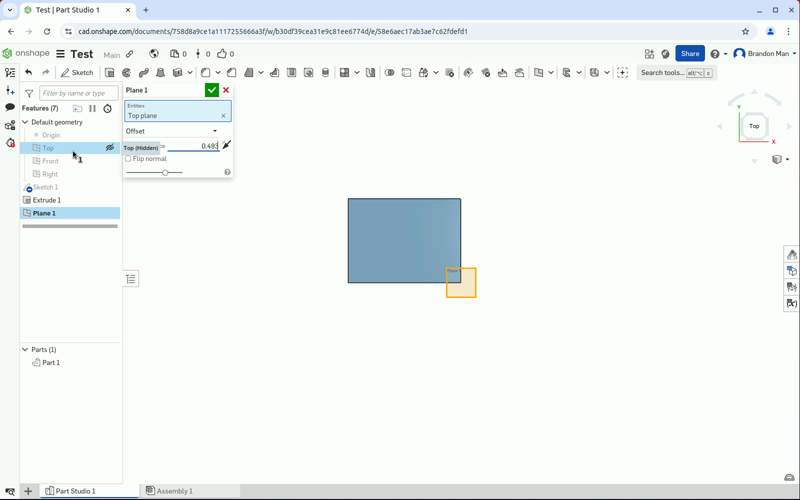
key(enter, 2)
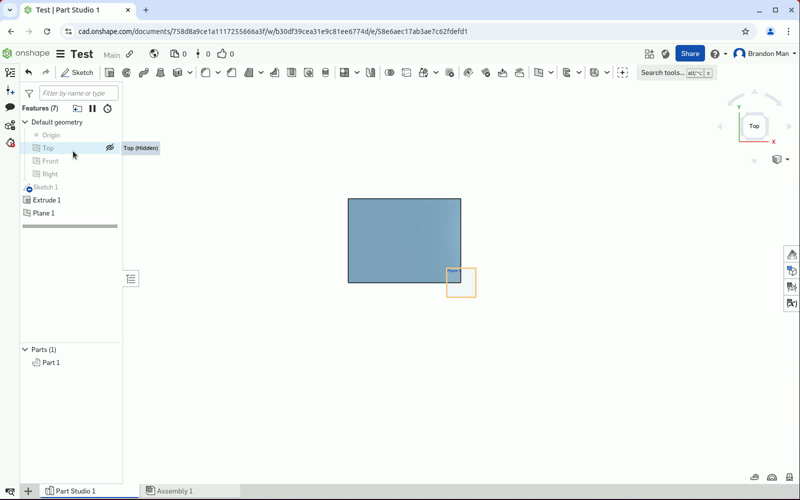
key(shift+s)
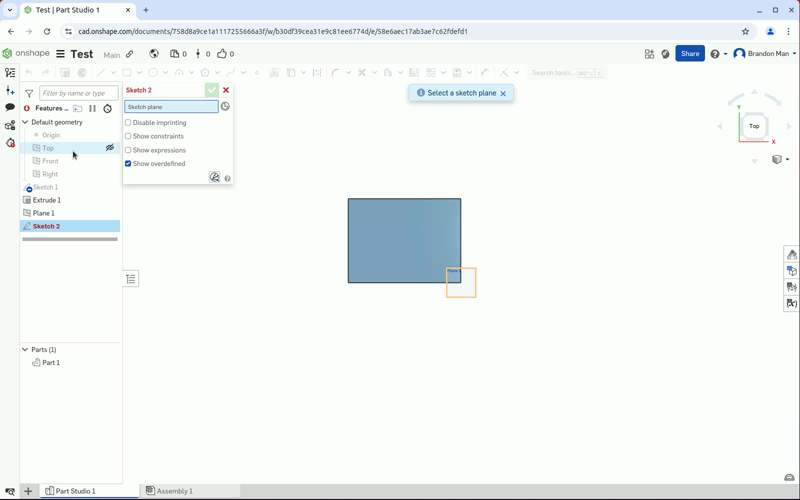
mouse_move(73, 215)
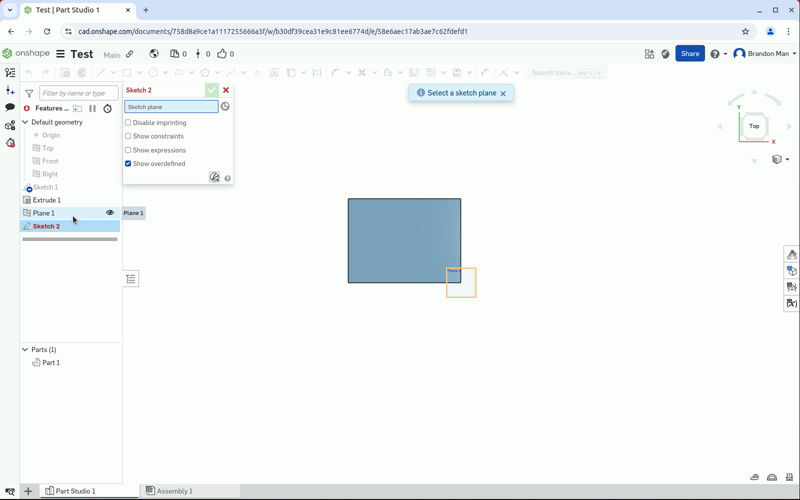
click(73, 215)
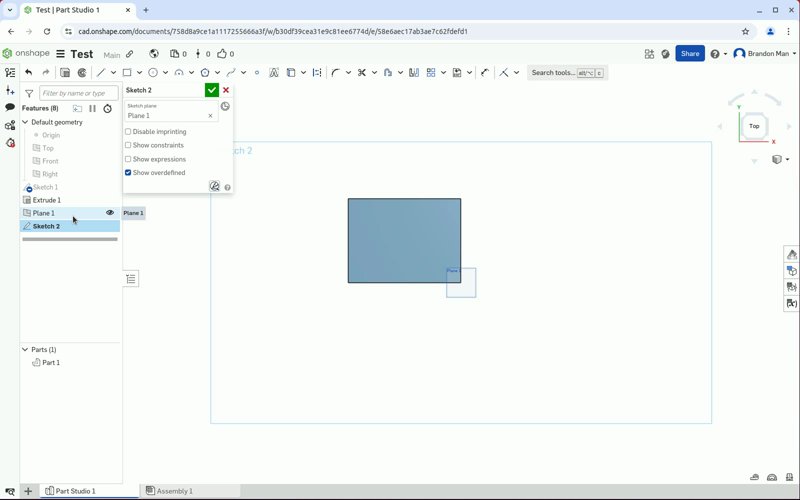
mouse_move(73, 352)
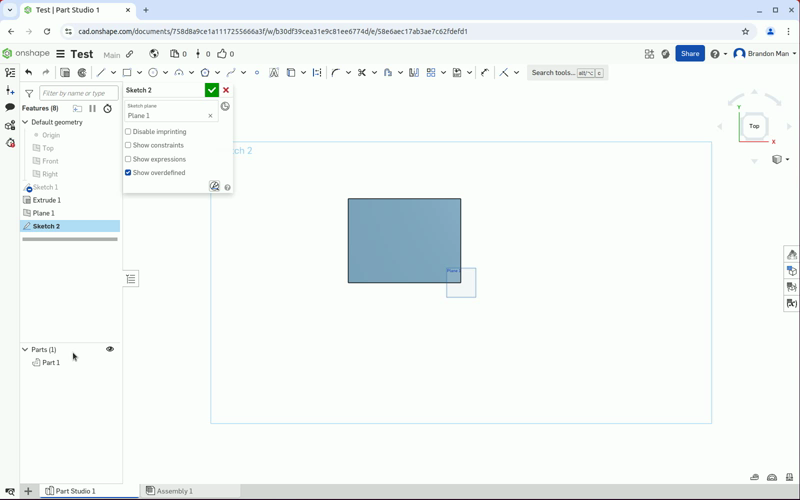
key(y)
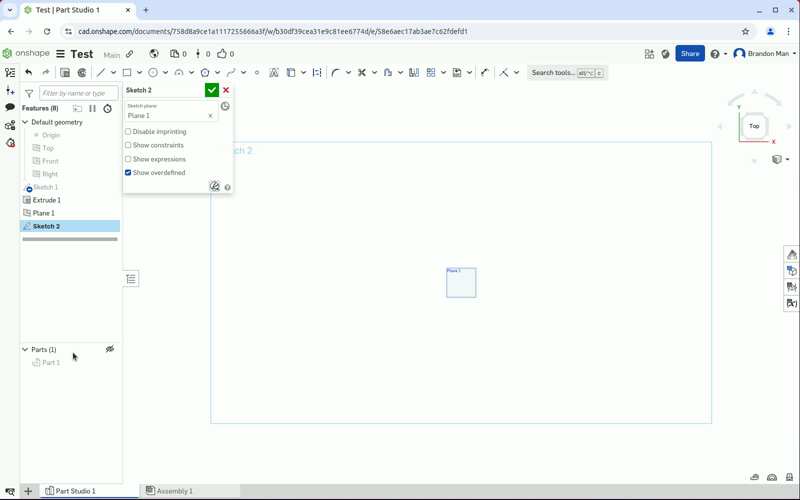
key(l)
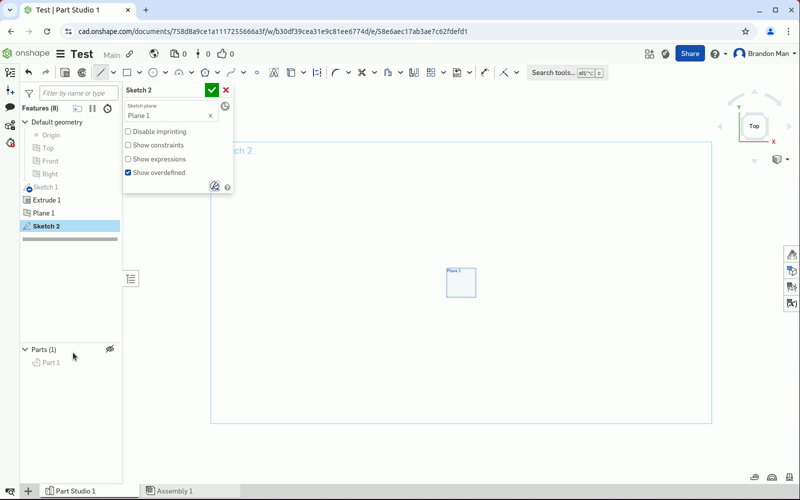
key_down(shift)
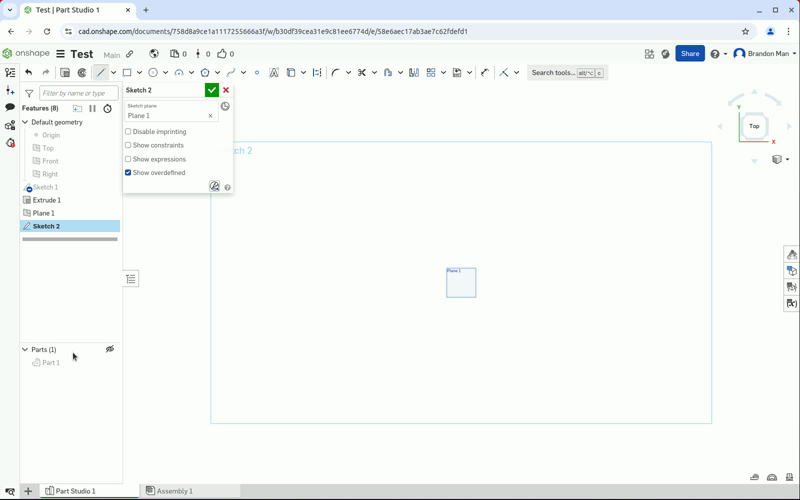
mouse_move(348, 282)
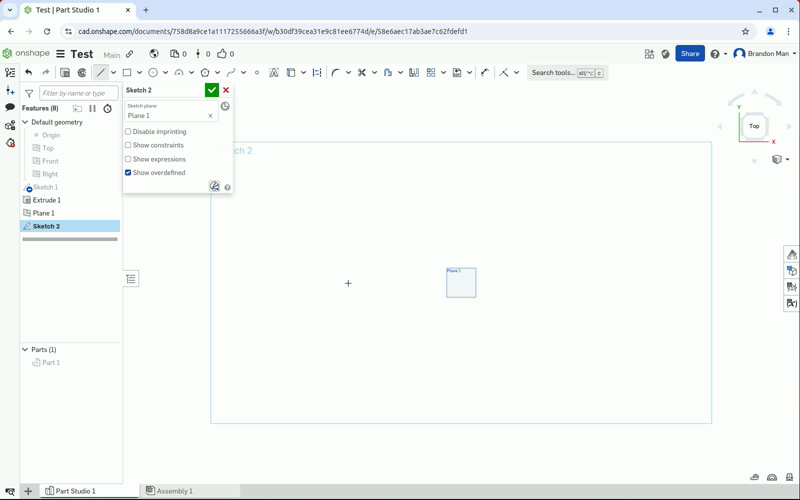
click(348, 282)
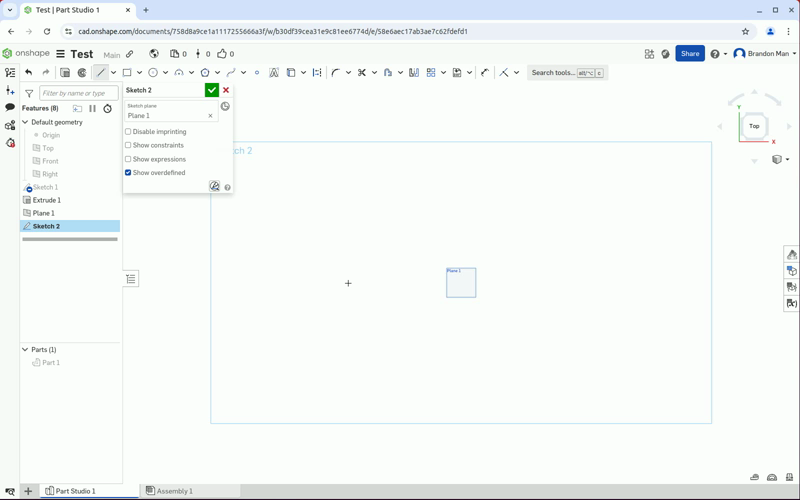
key_up(shift)
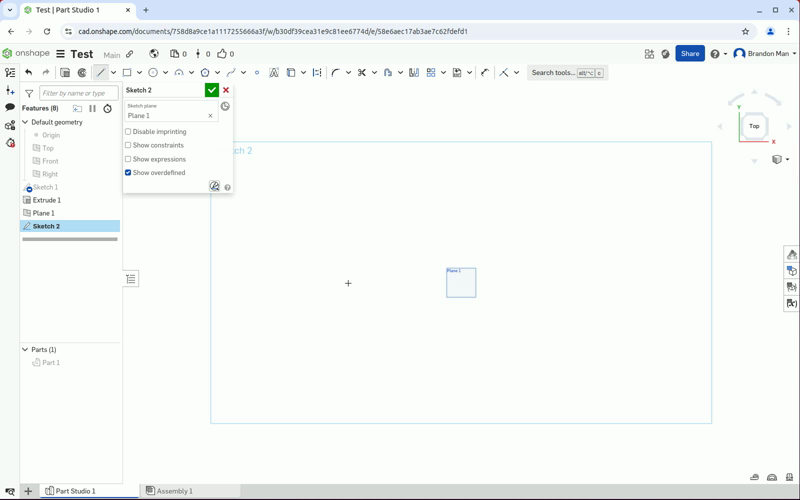
key_down(shift)
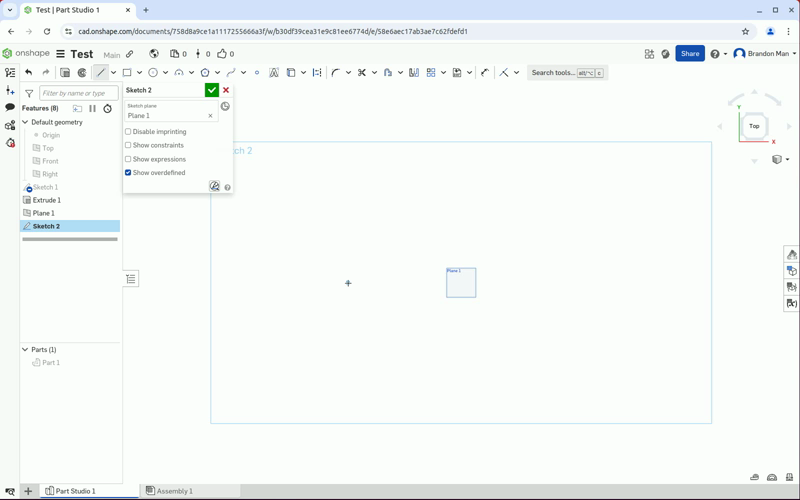
mouse_move(378, 282)
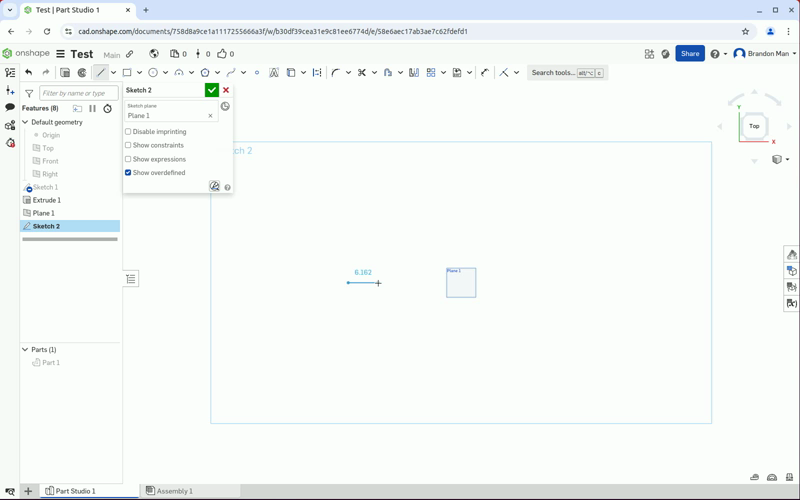
mouse_move(350, 282)
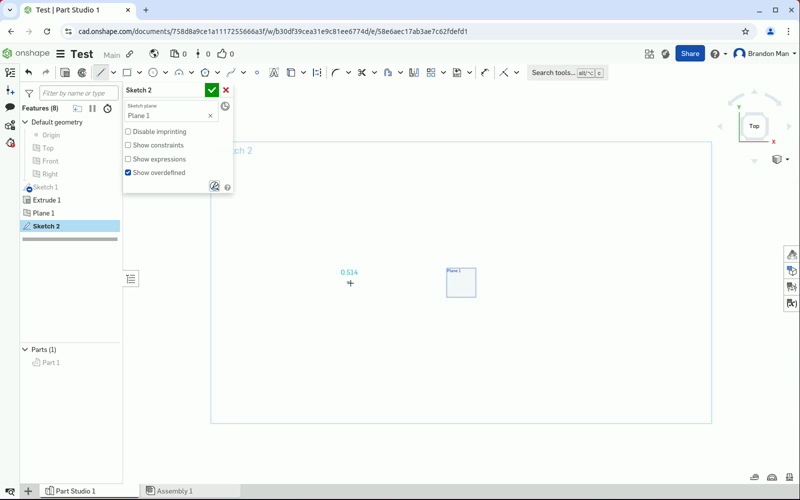
scroll(6)
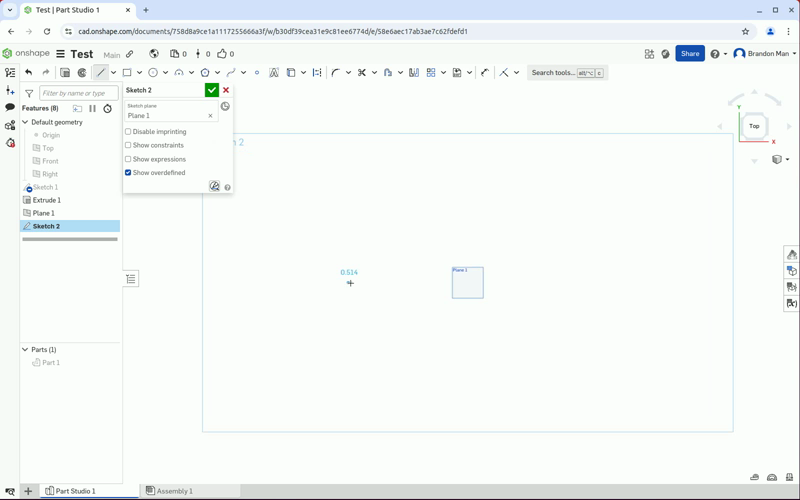
scroll(6)
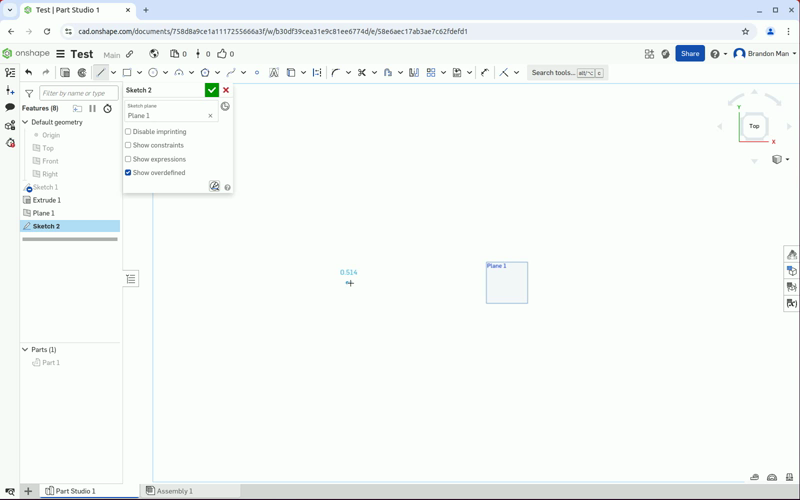
scroll(6)
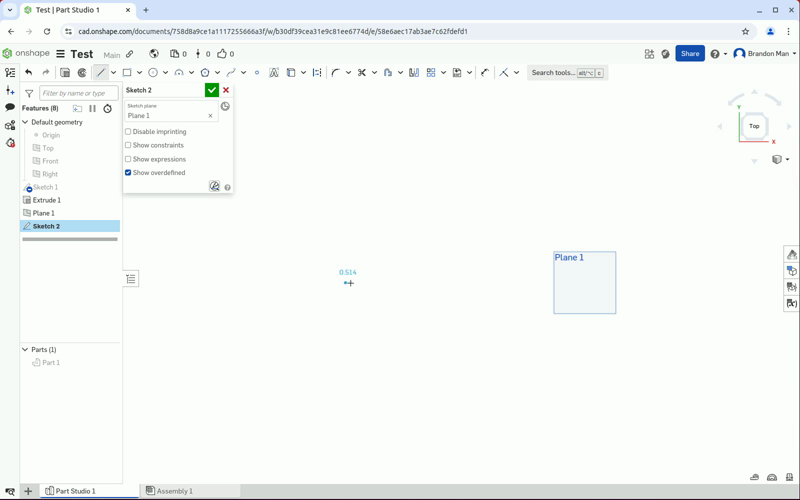
scroll(6)
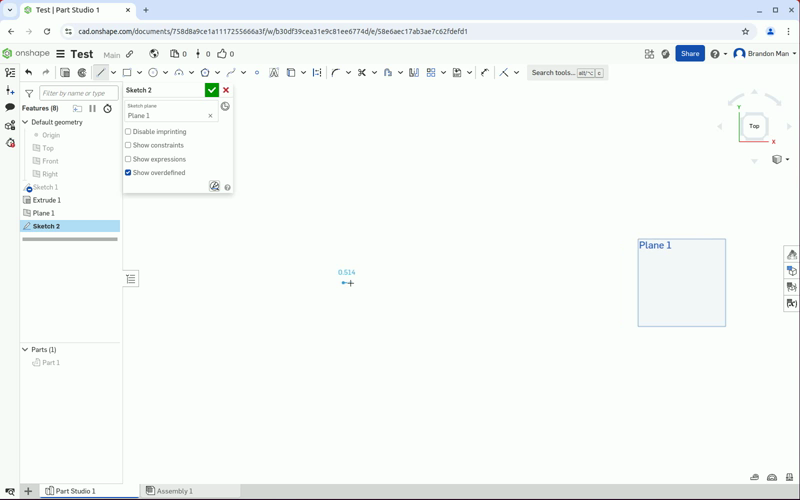
scroll(6)
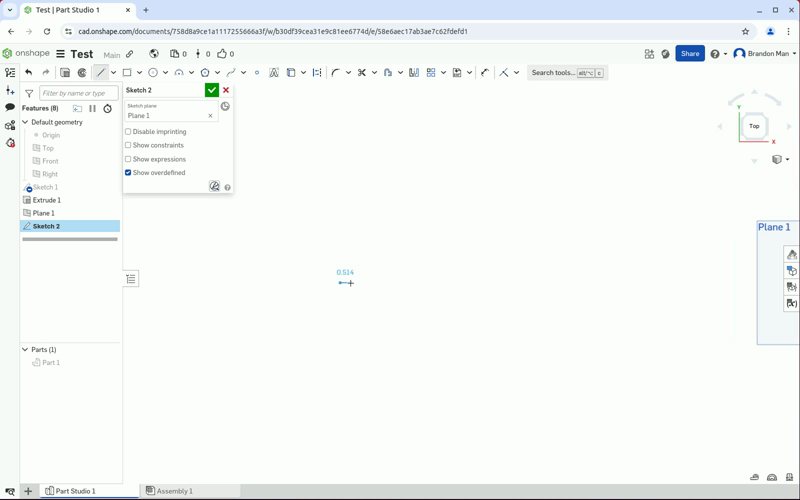
scroll(6)
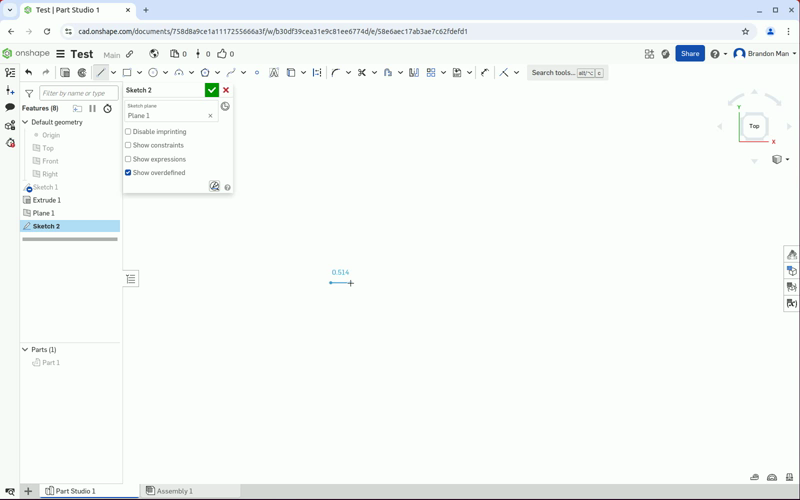
scroll(6)
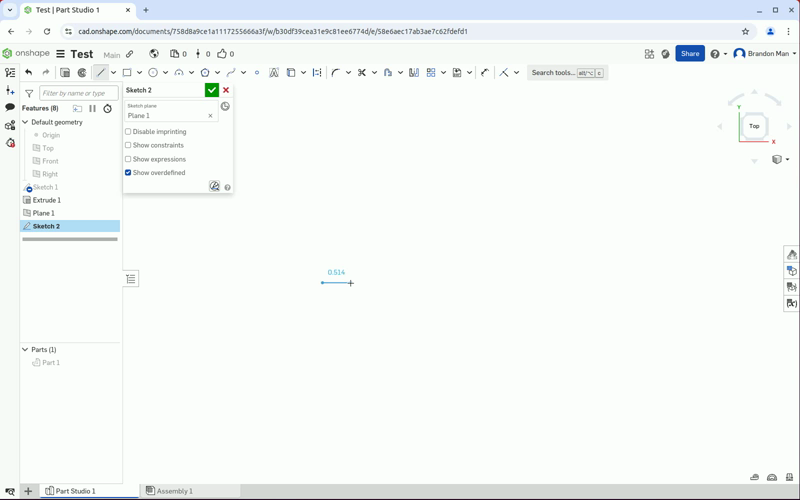
click(350, 282)
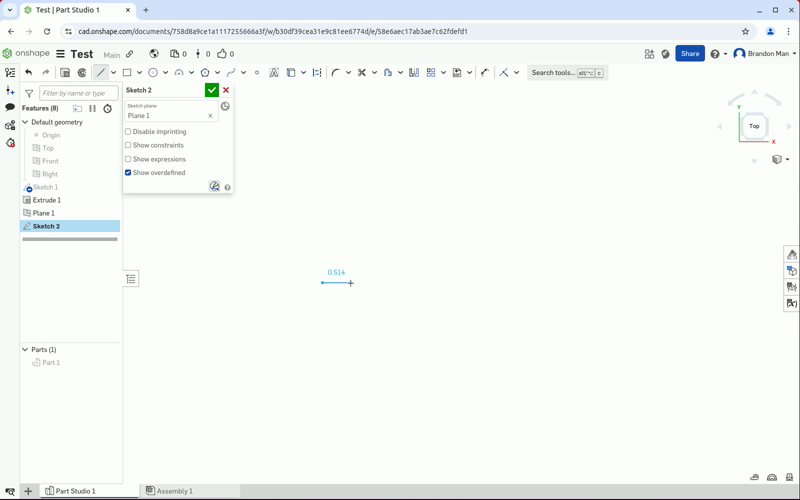
scroll(-6)
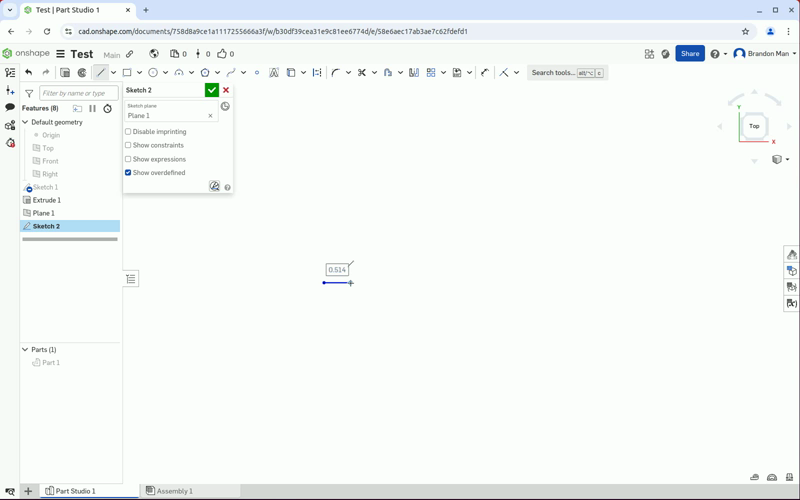
scroll(-6)
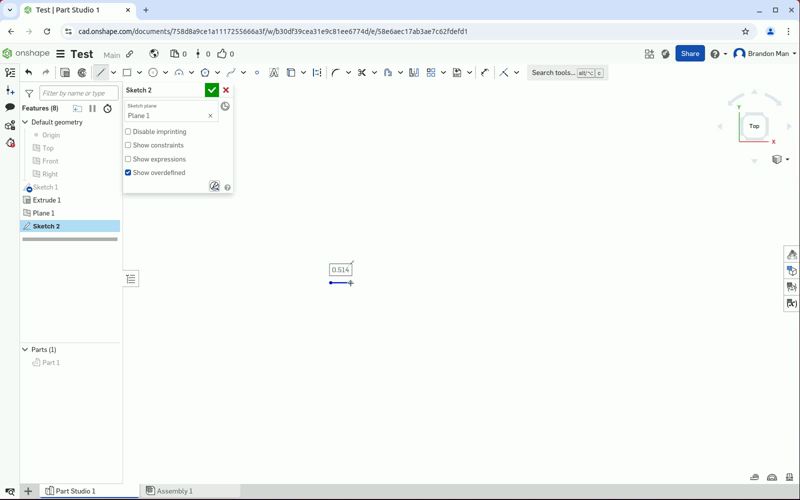
scroll(-6)
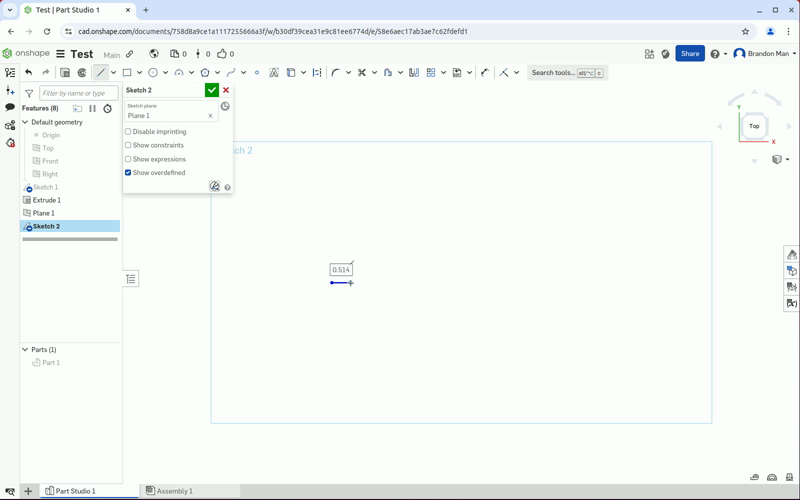
scroll(-6)
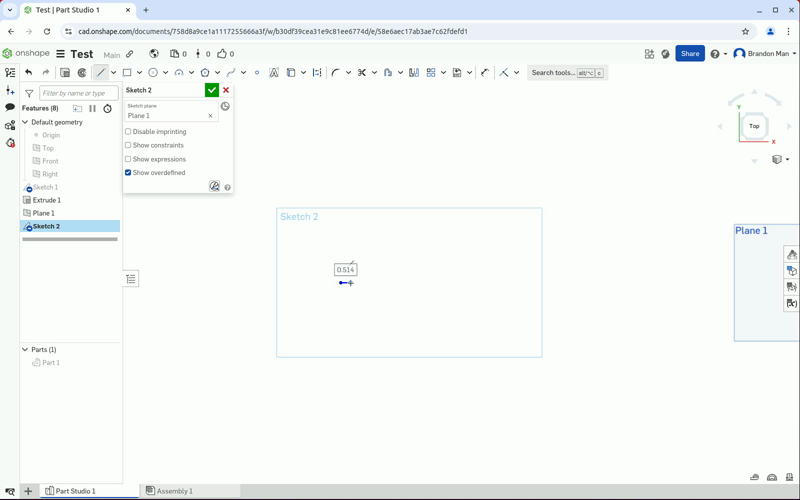
scroll(-6)
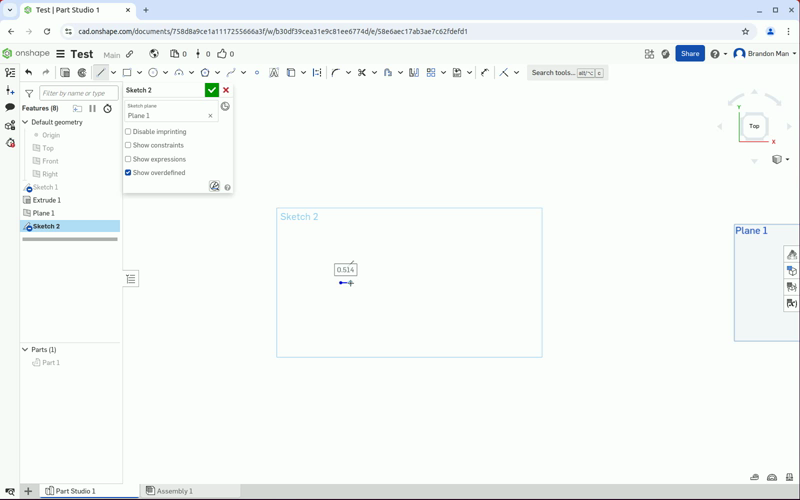
scroll(-6)
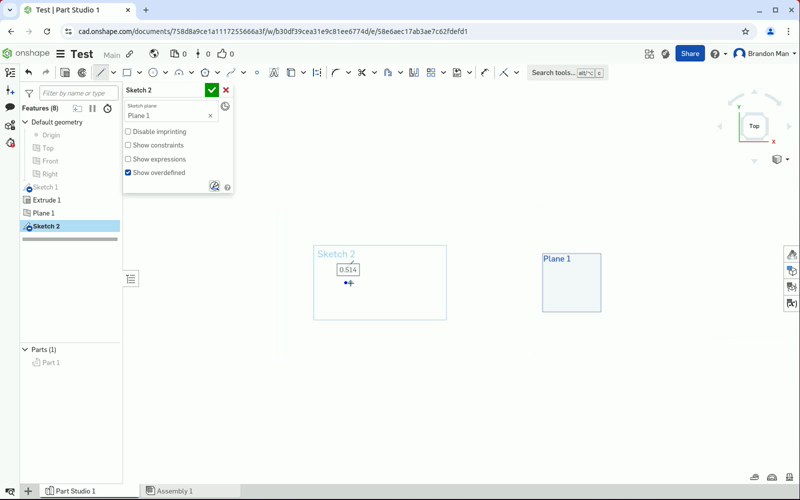
scroll(-6)
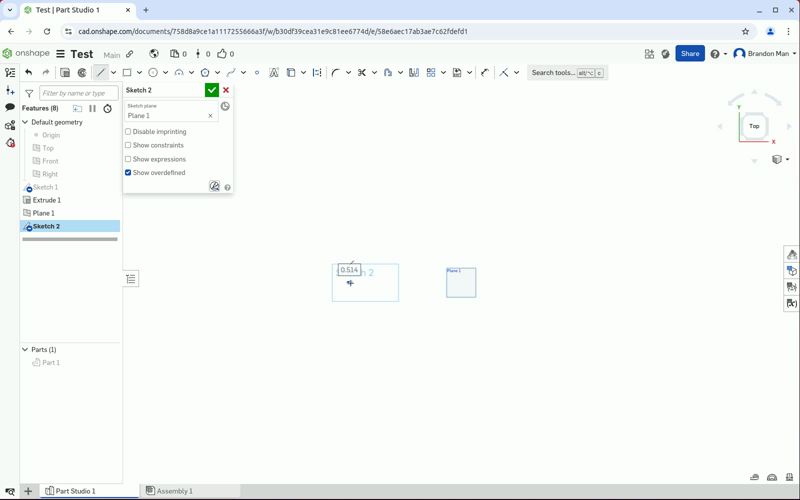
key_up(shift)
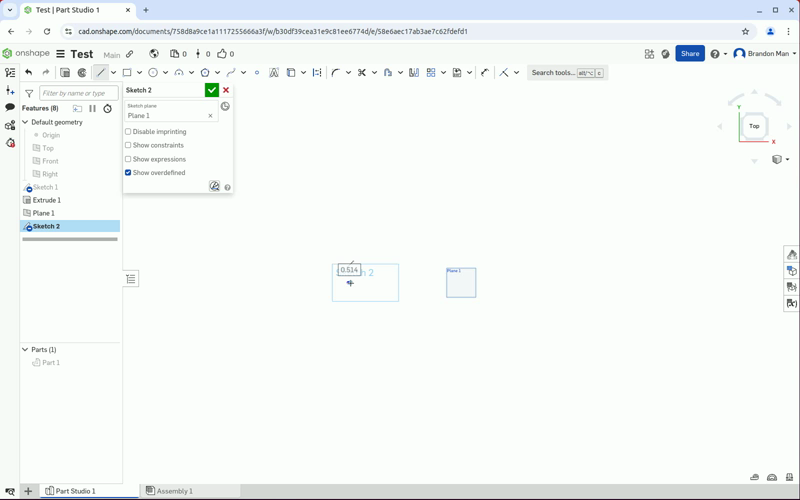
key_down(shift)
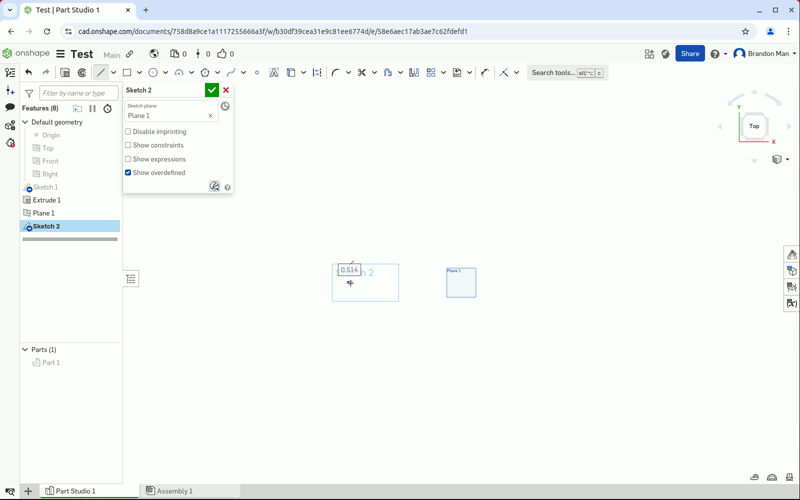
mouse_move(350, 198)
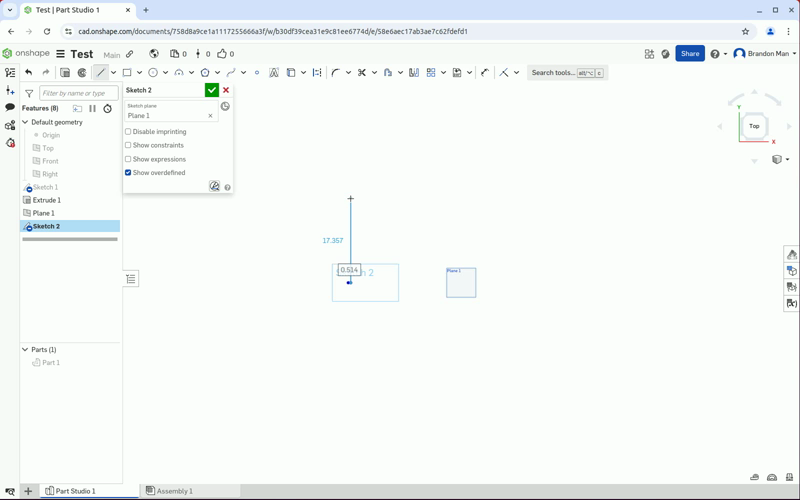
click(350, 198)
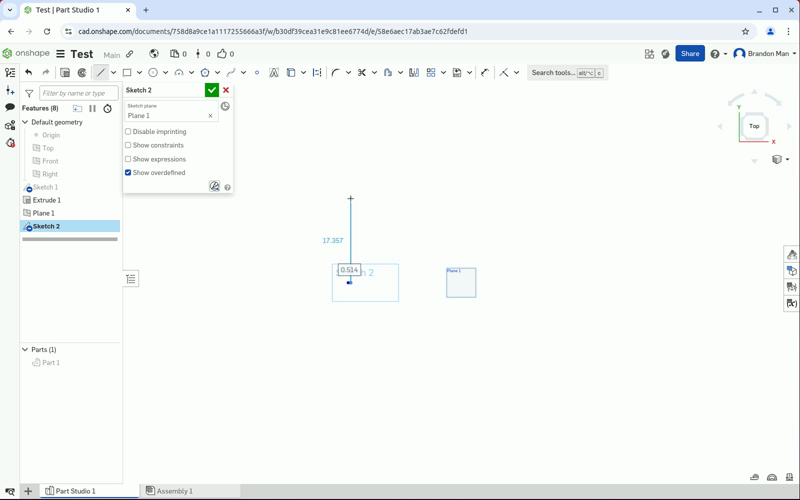
key_up(shift)
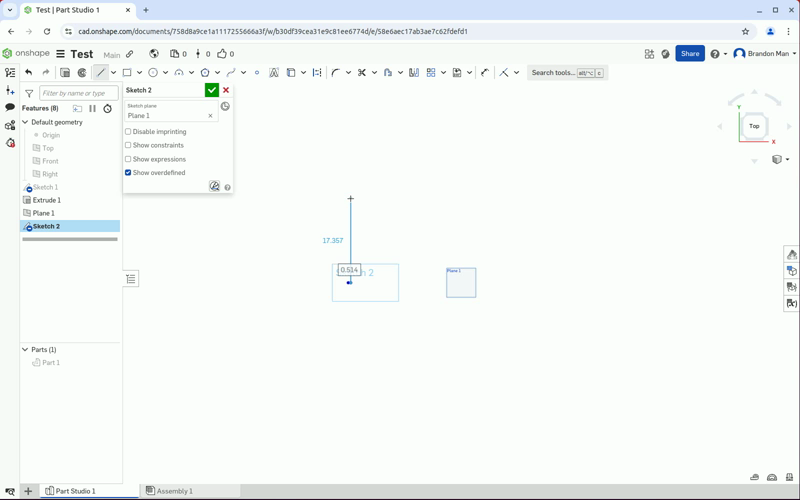
key_down(shift)
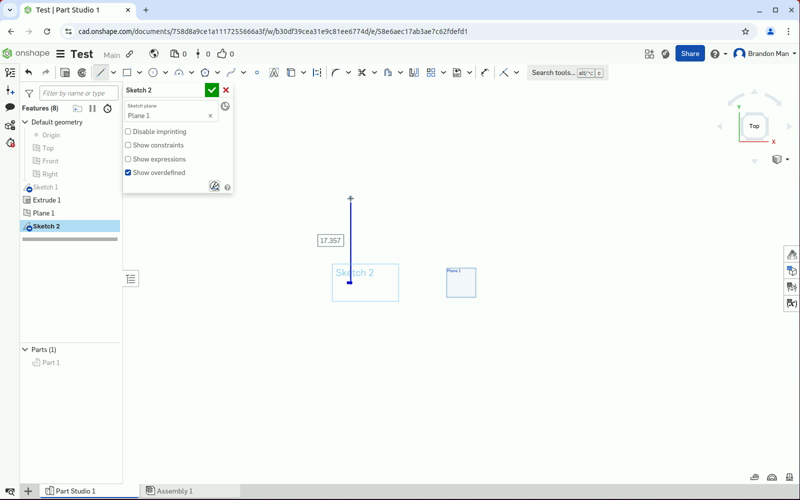
mouse_move(380, 198)
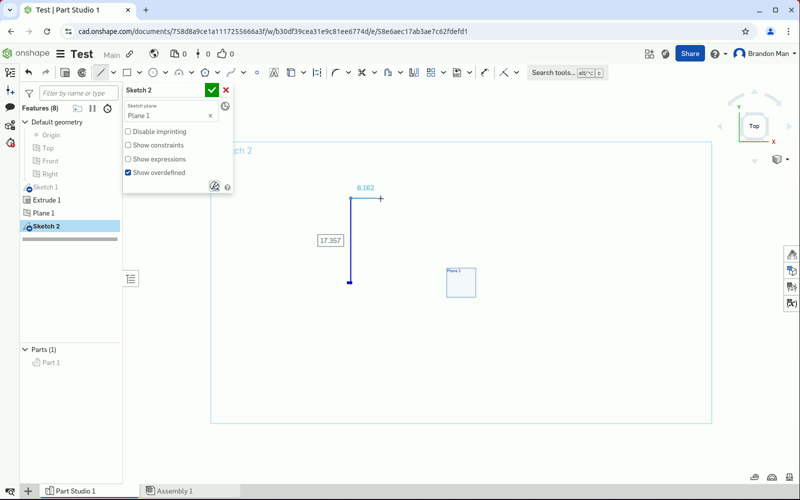
mouse_move(348, 198)
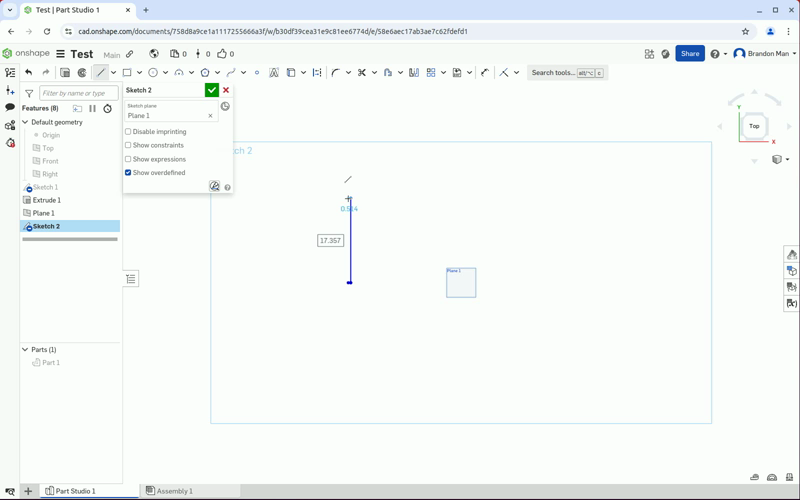
scroll(6)
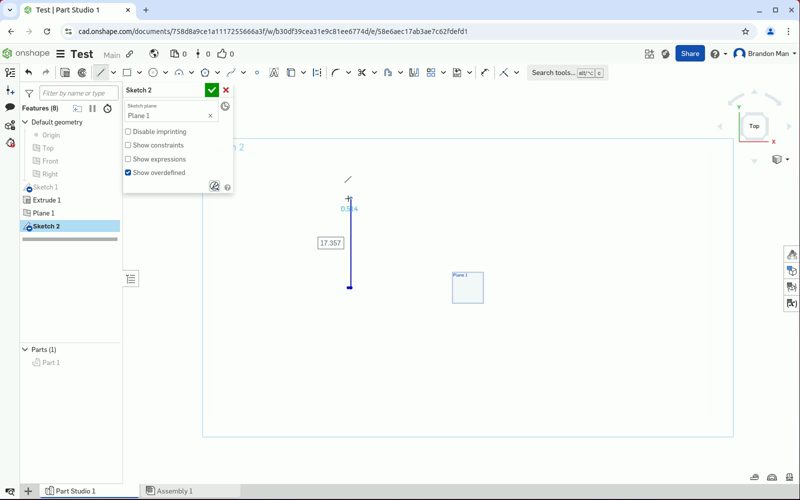
scroll(6)
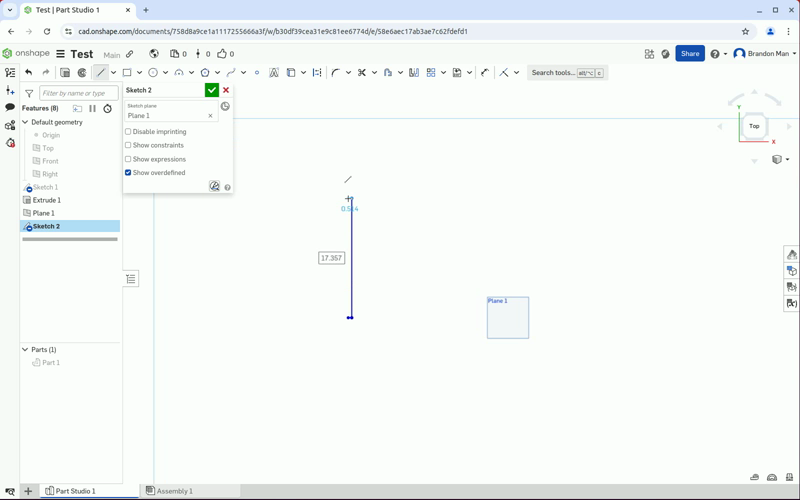
scroll(6)
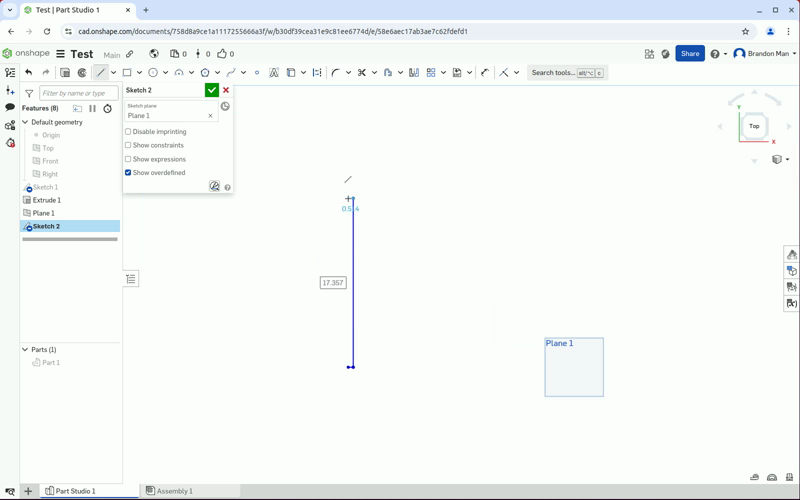
scroll(6)
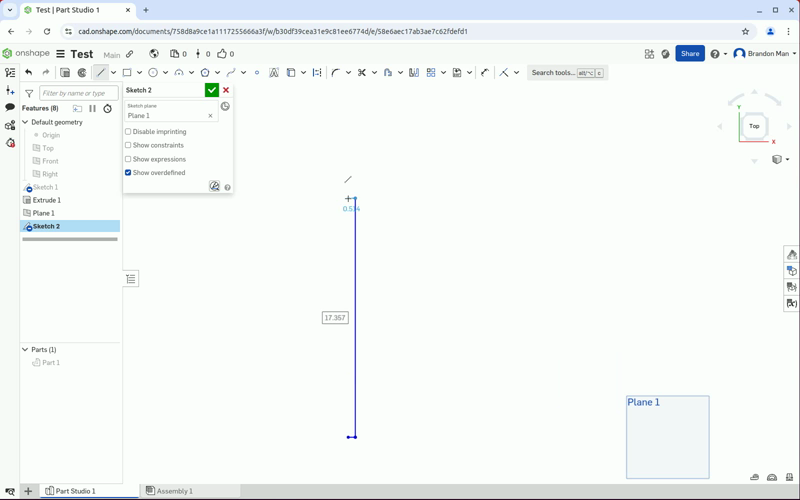
scroll(6)
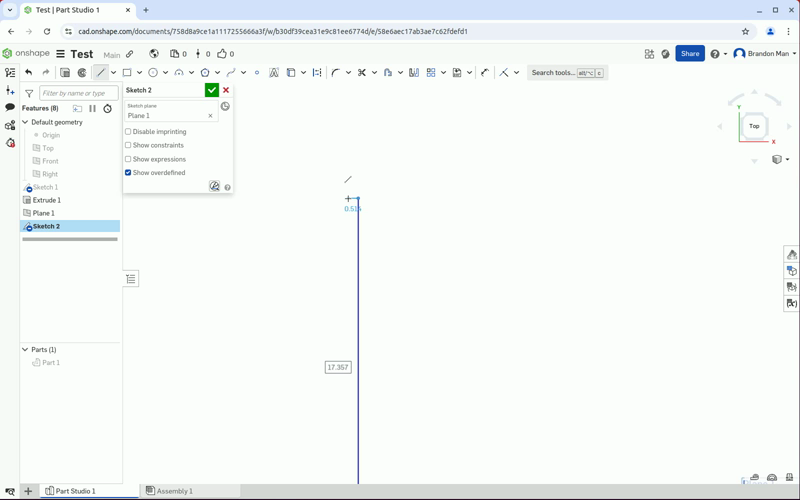
scroll(6)
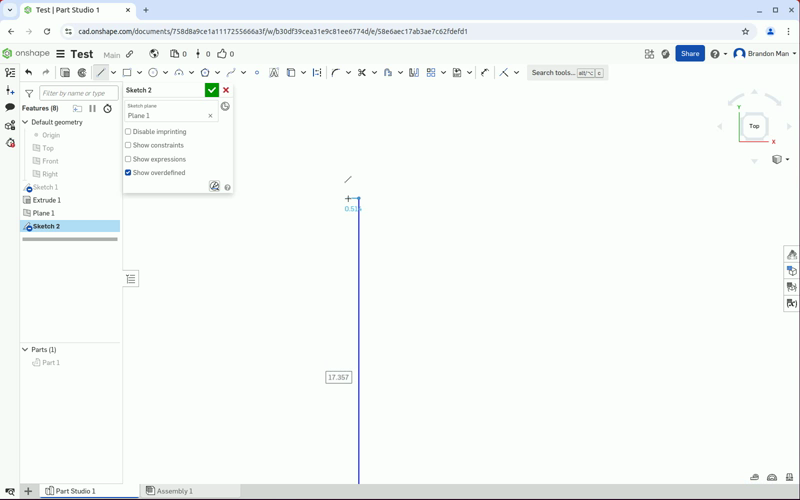
scroll(6)
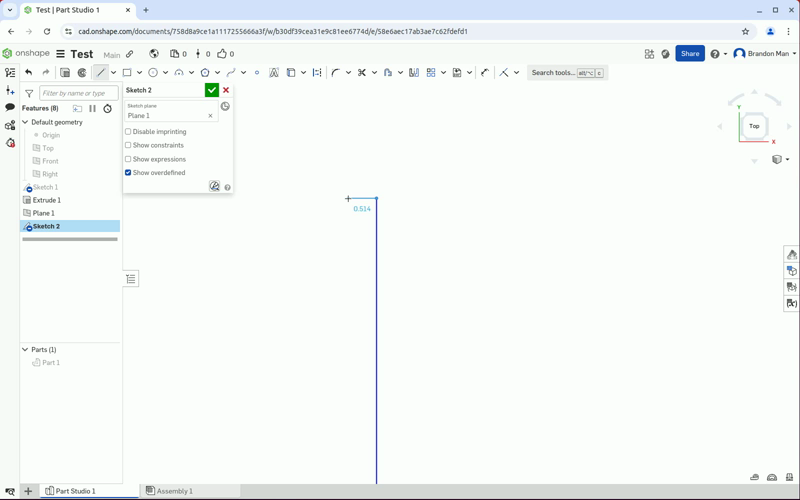
click(348, 198)
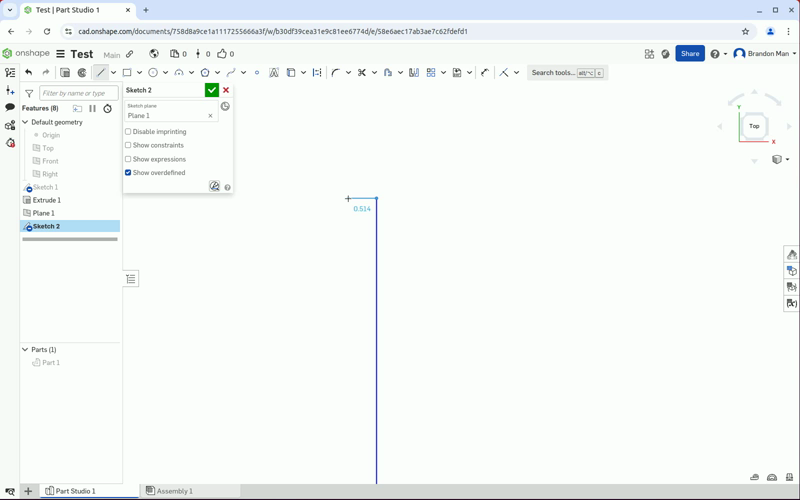
scroll(-6)
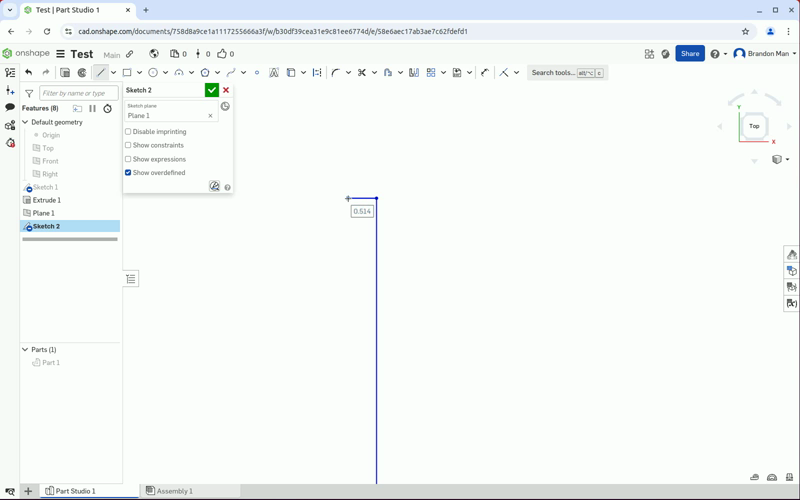
scroll(-6)
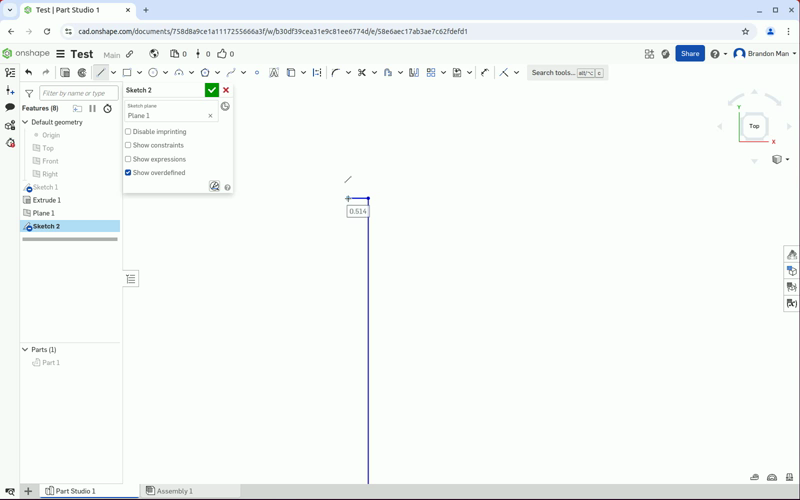
scroll(-6)
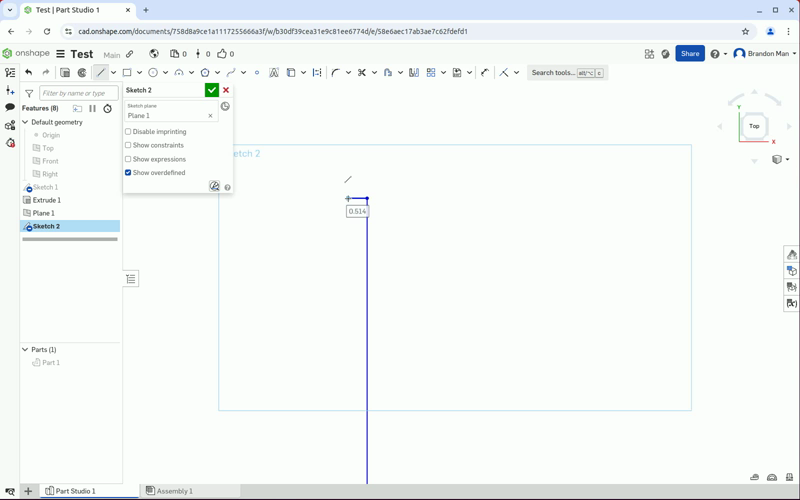
scroll(-6)
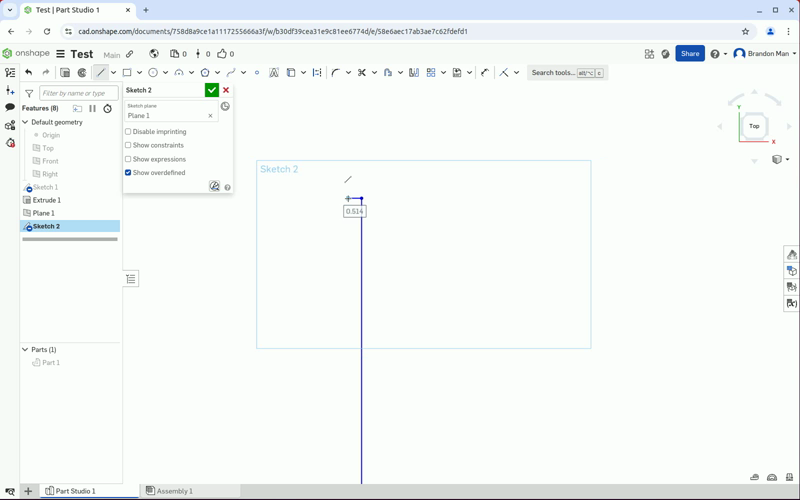
scroll(-6)
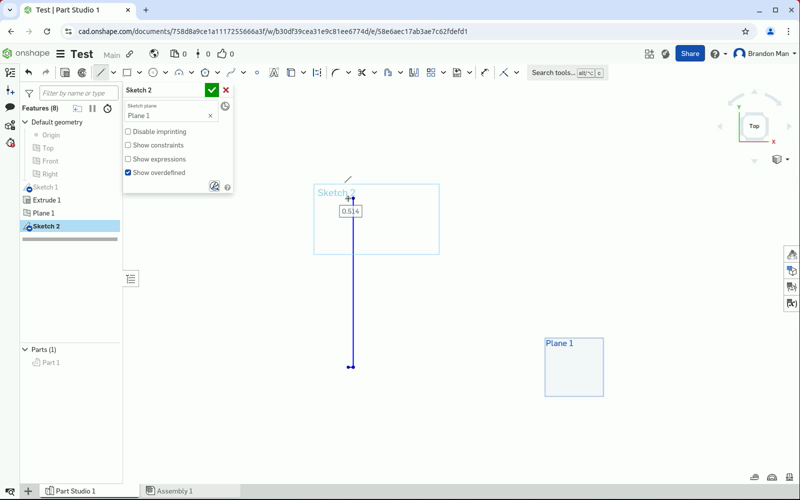
scroll(-6)
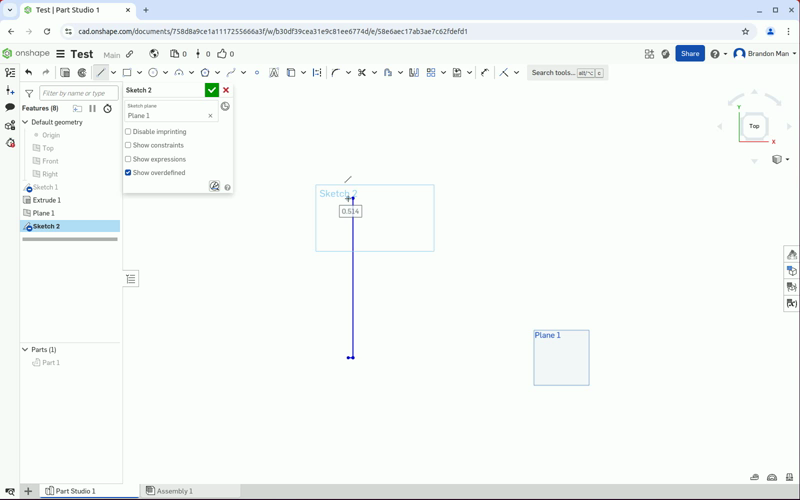
scroll(-6)
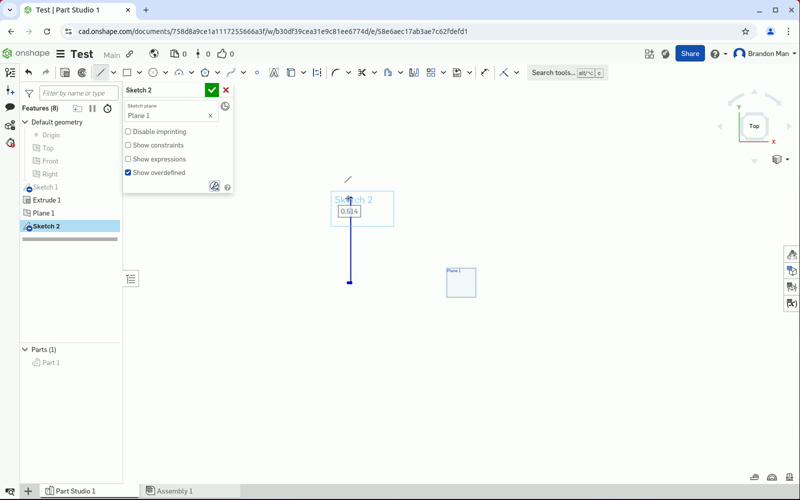
key_up(shift)
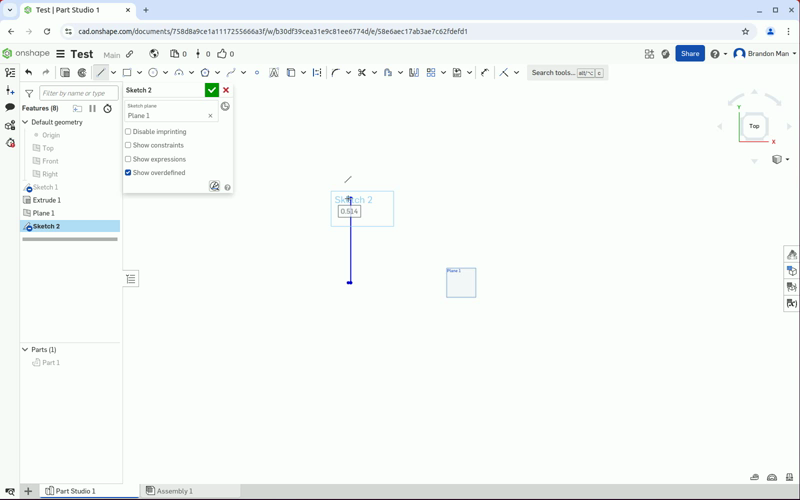
key_down(shift)
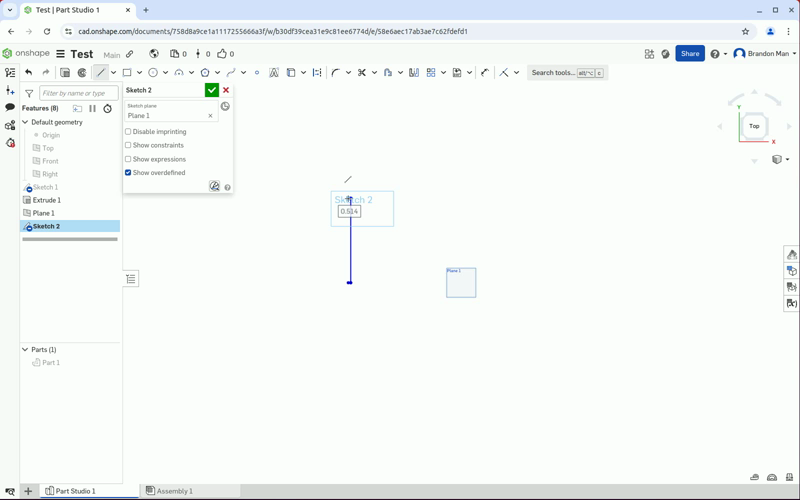
mouse_move(348, 282)
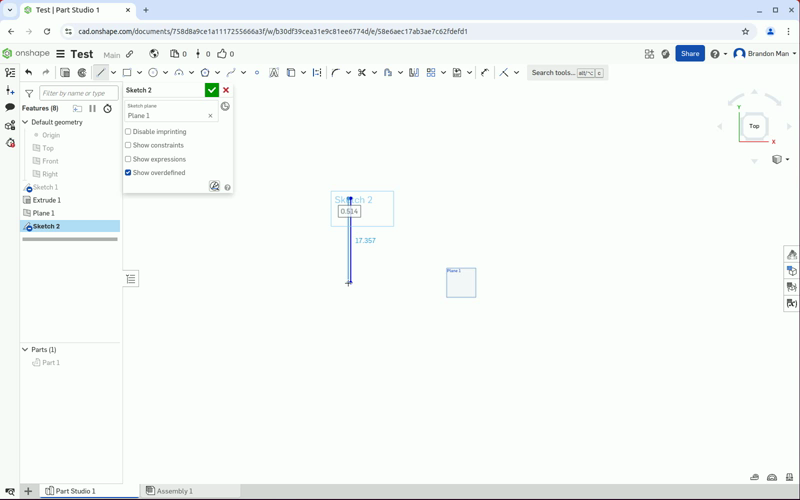
scroll(6)
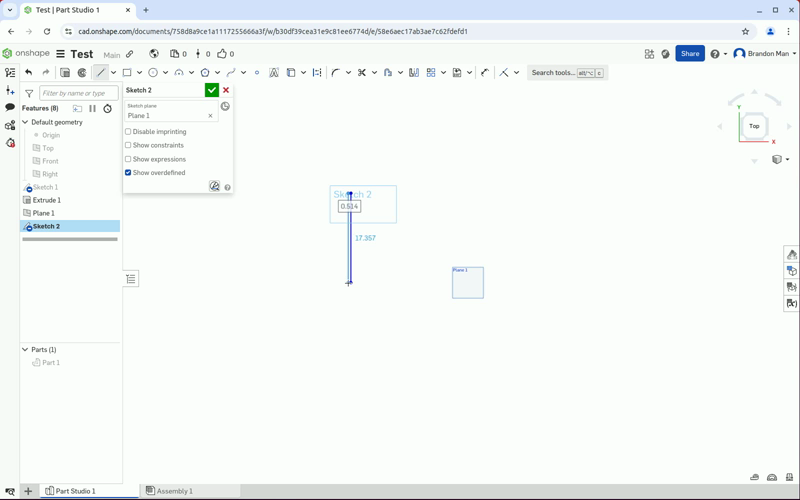
scroll(6)
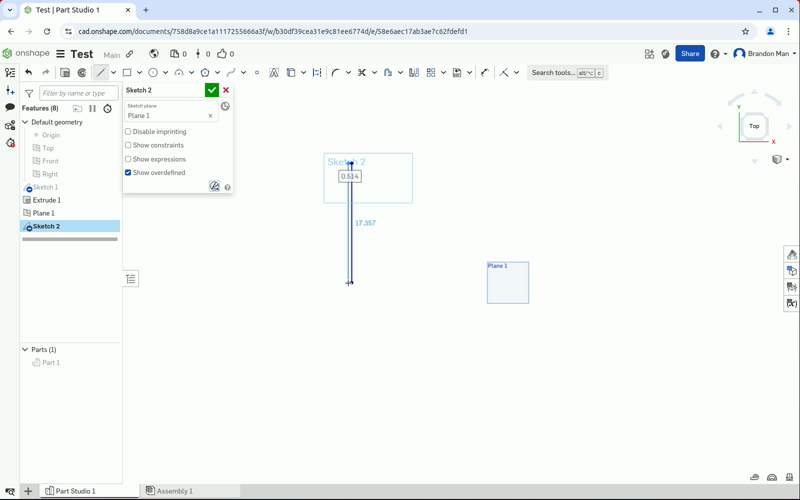
scroll(6)
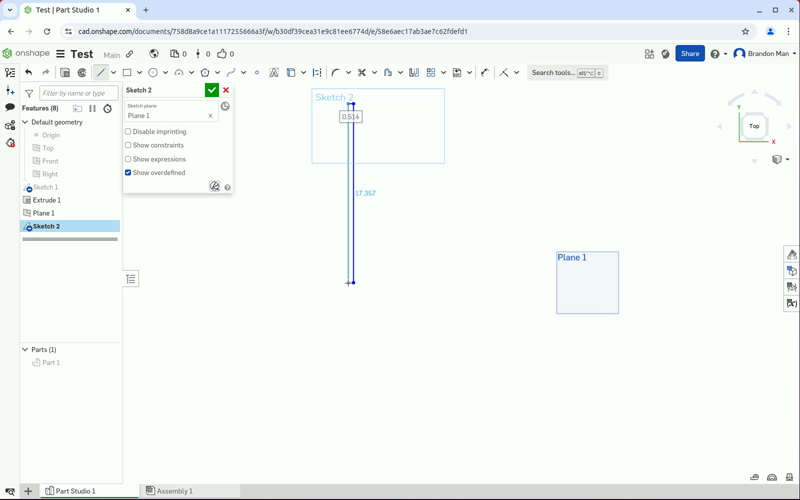
scroll(6)
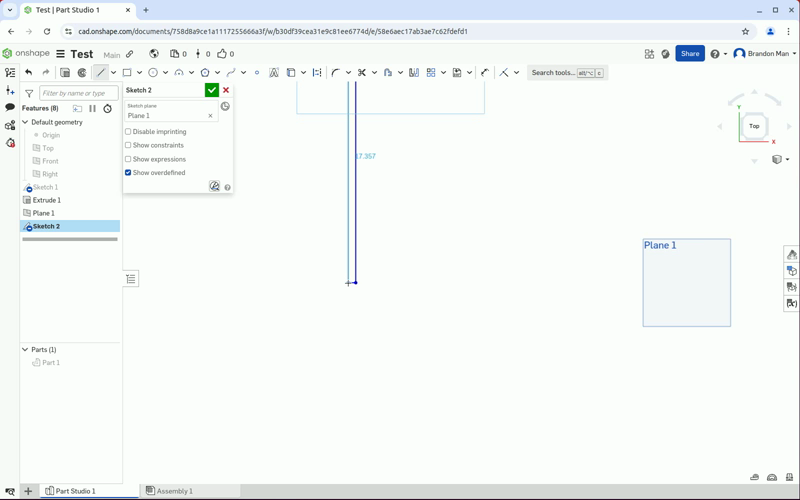
scroll(6)
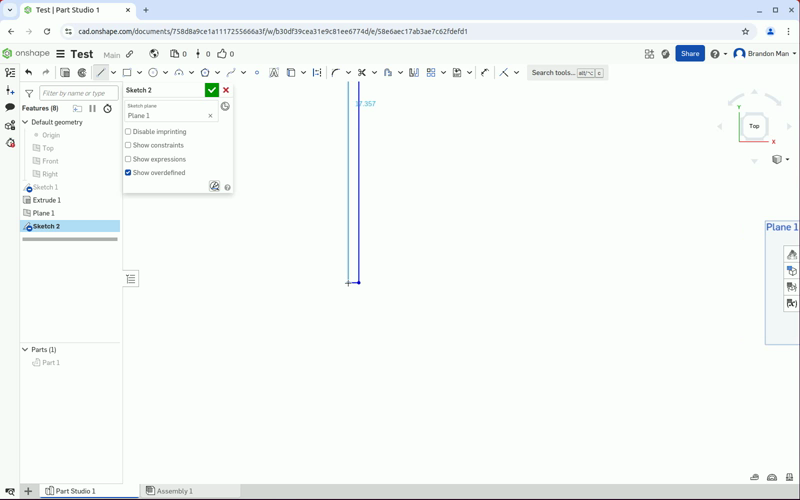
scroll(6)
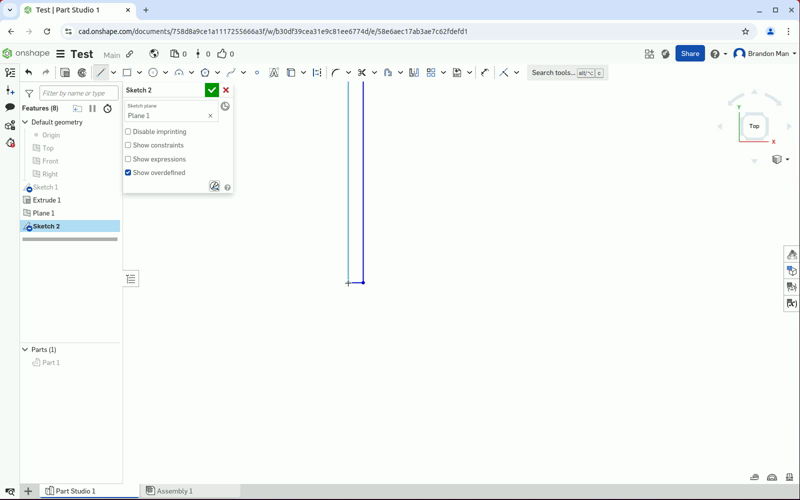
scroll(6)
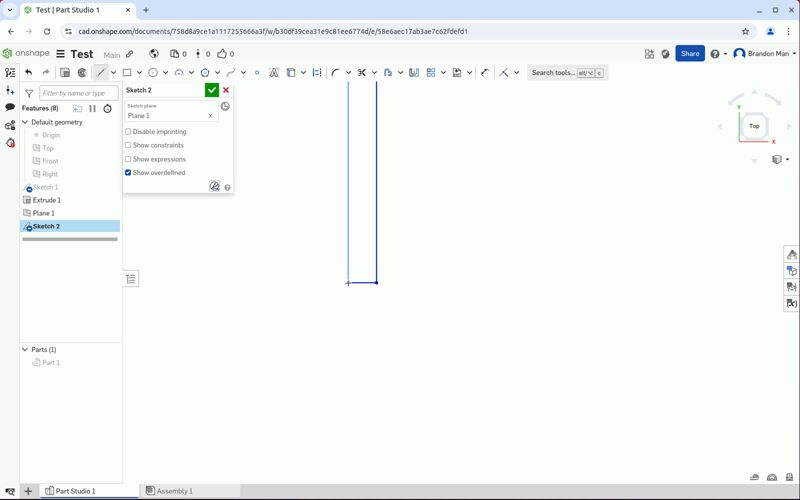
key_up(shift)
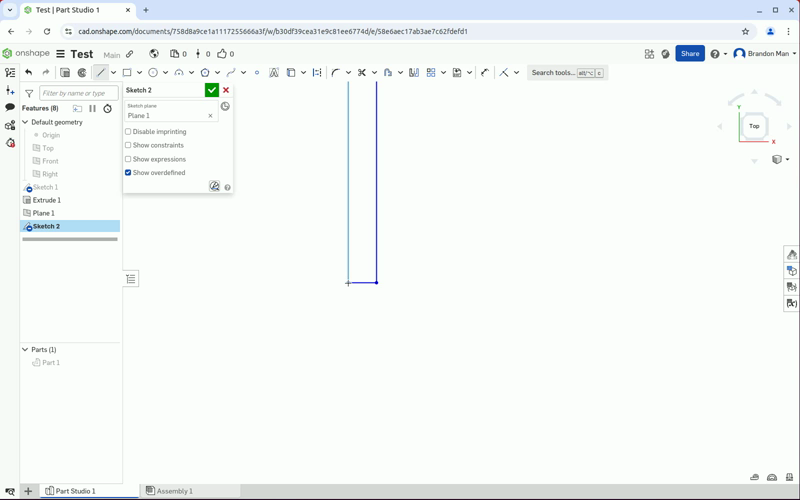
click(348, 282)
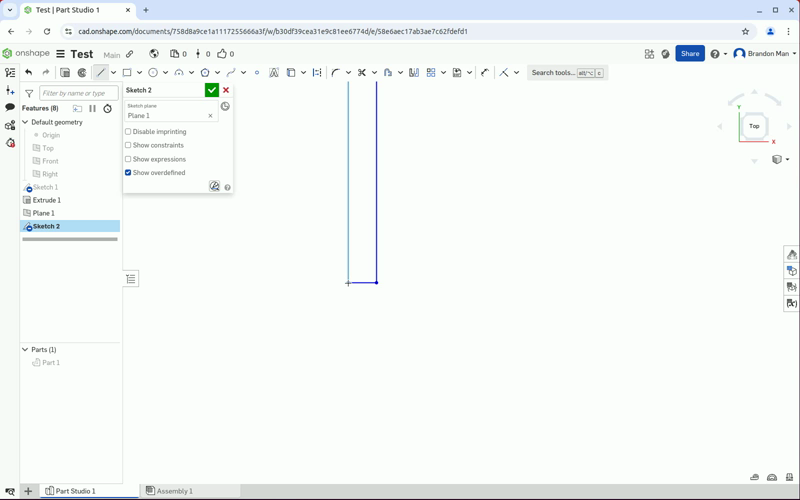
scroll(-6)
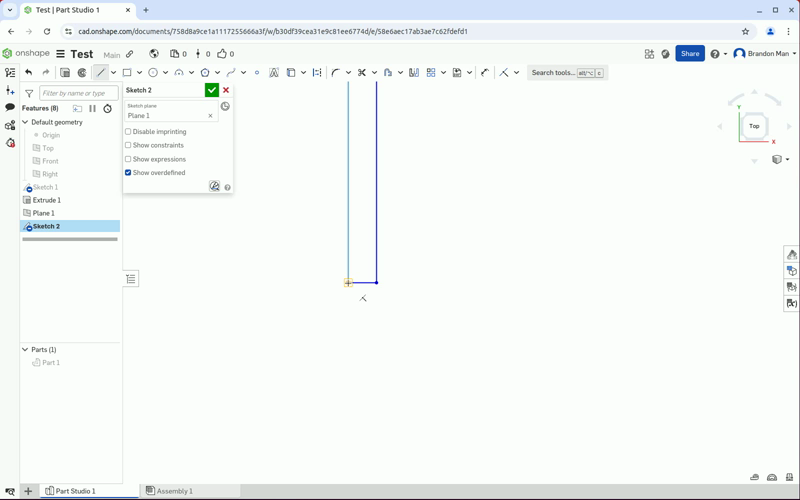
scroll(-6)
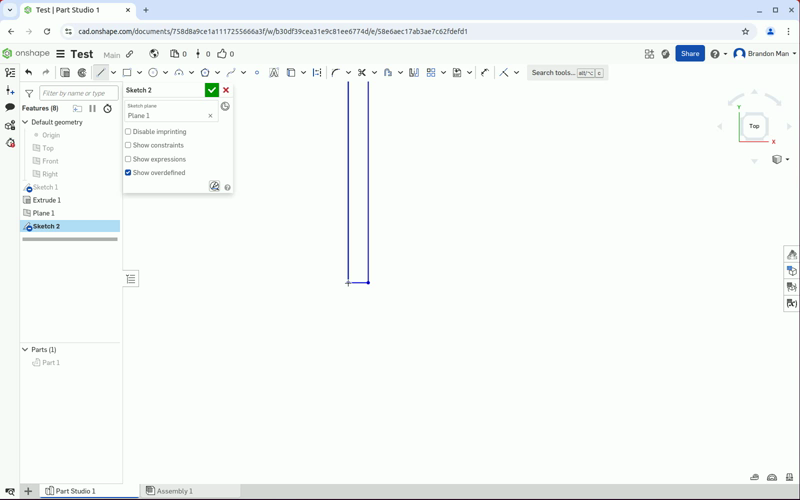
scroll(-6)
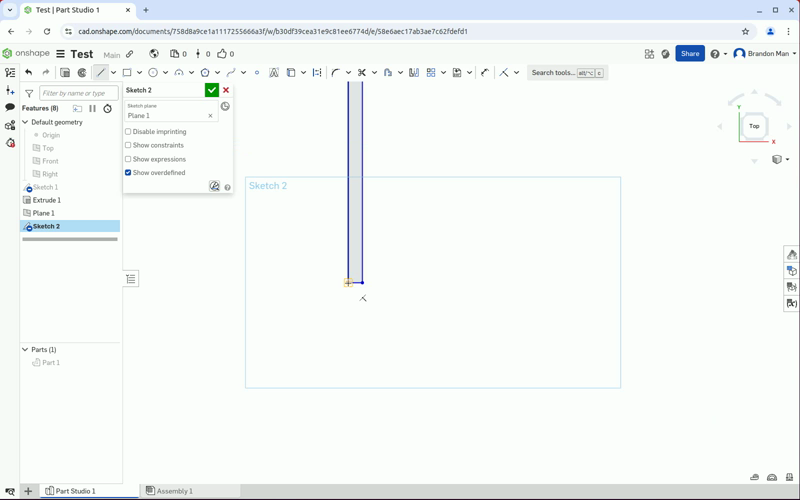
scroll(-6)
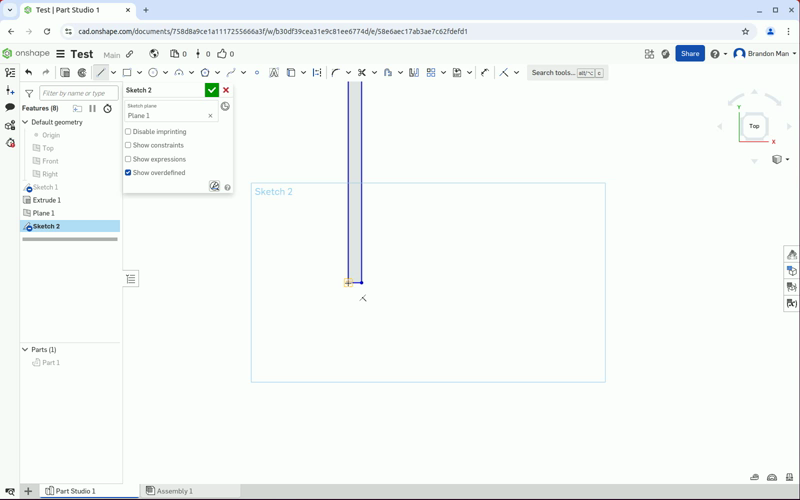
scroll(-6)
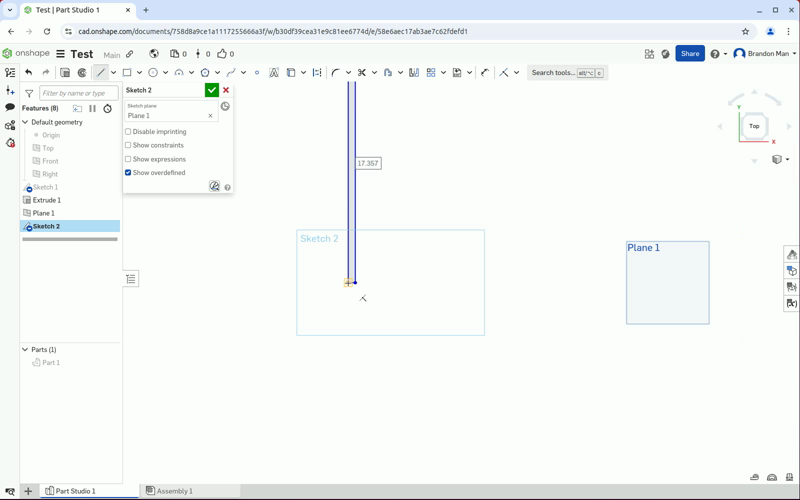
scroll(-6)
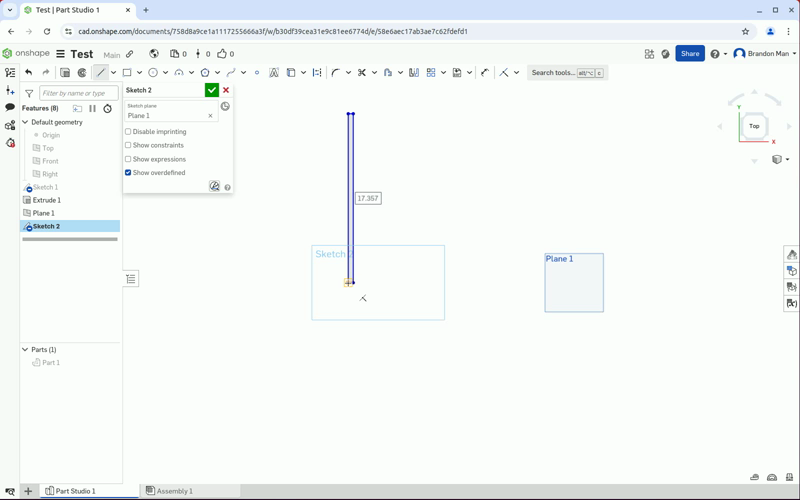
scroll(-6)
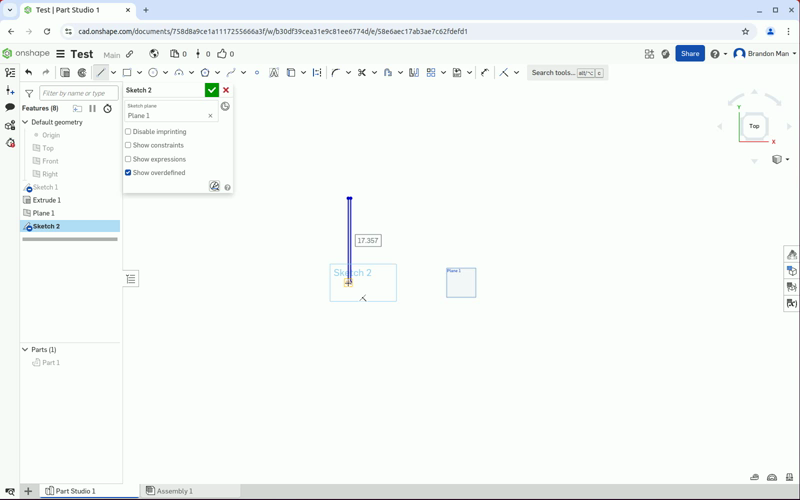
key(esc)
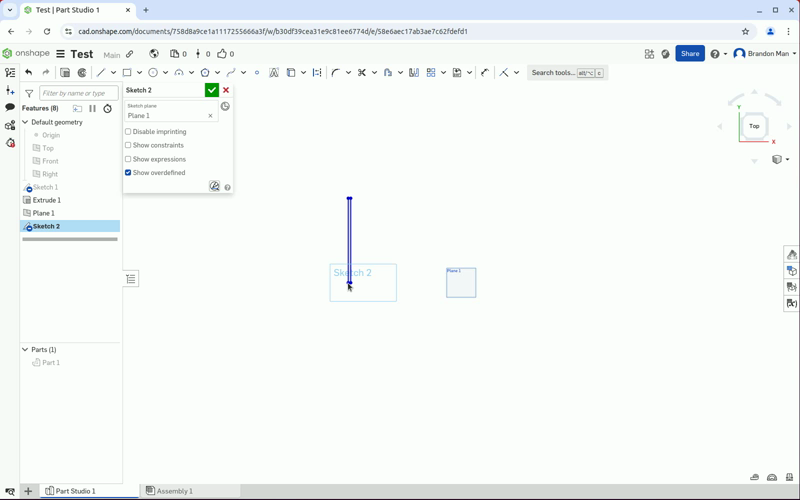
mouse_move(348, 210)
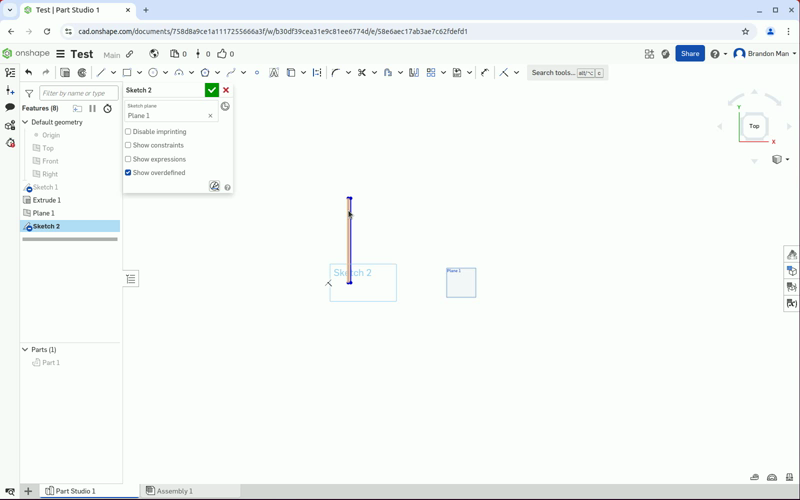
scroll(6)
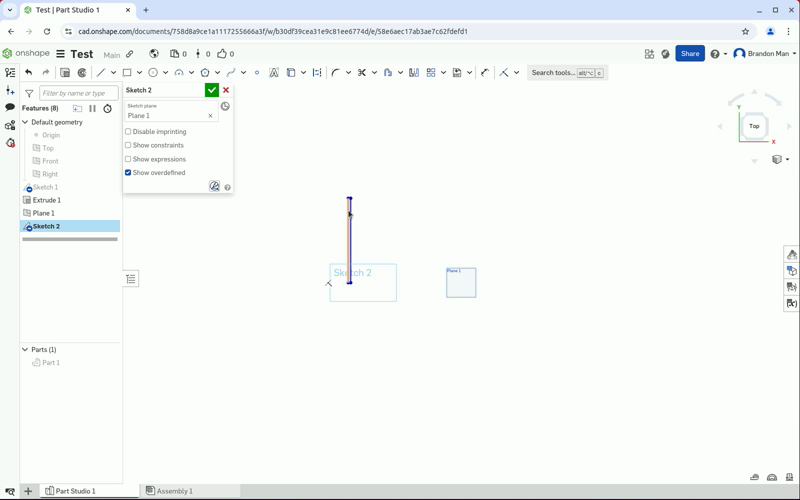
scroll(6)
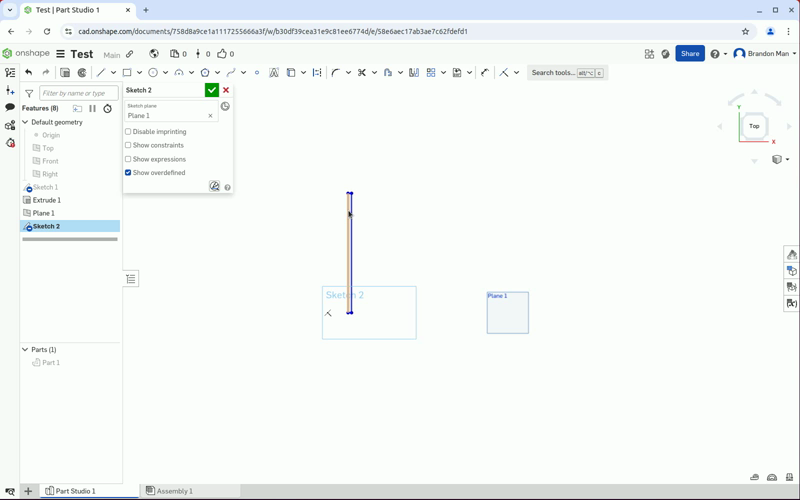
scroll(6)
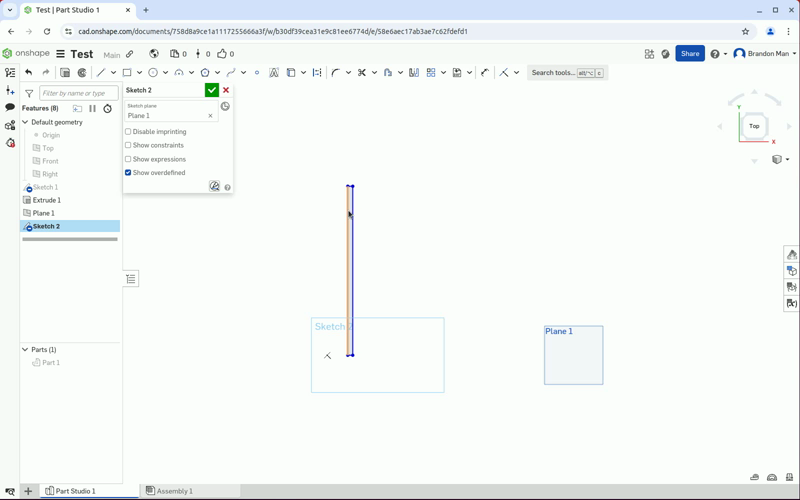
scroll(6)
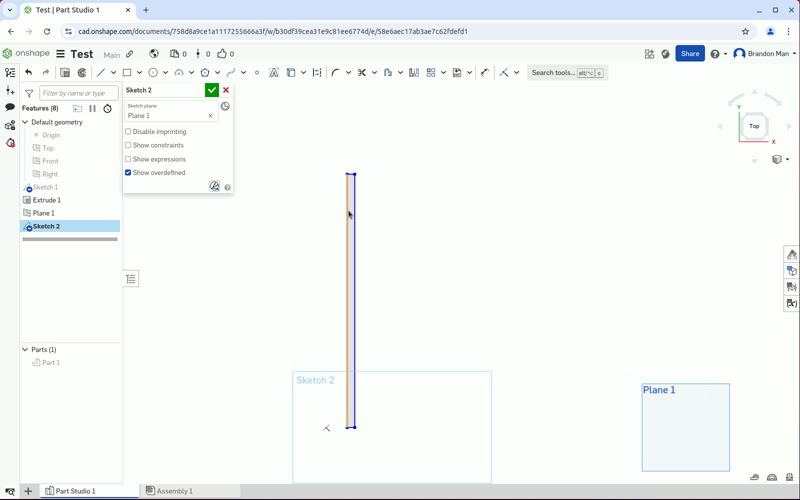
scroll(6)
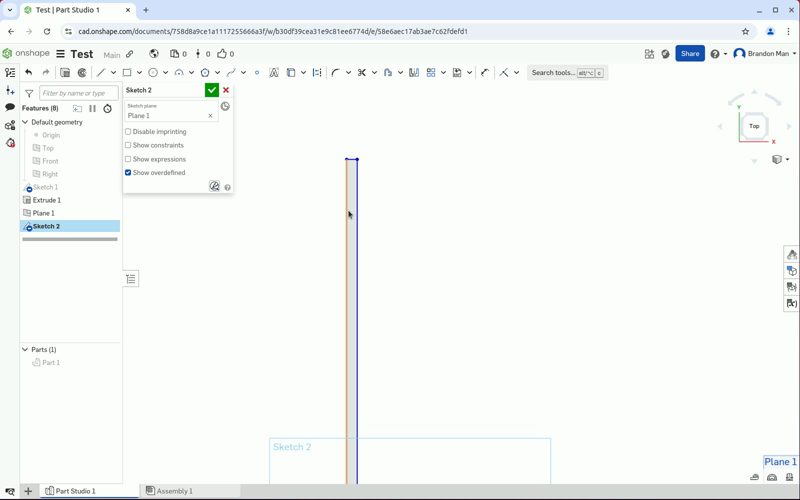
scroll(6)
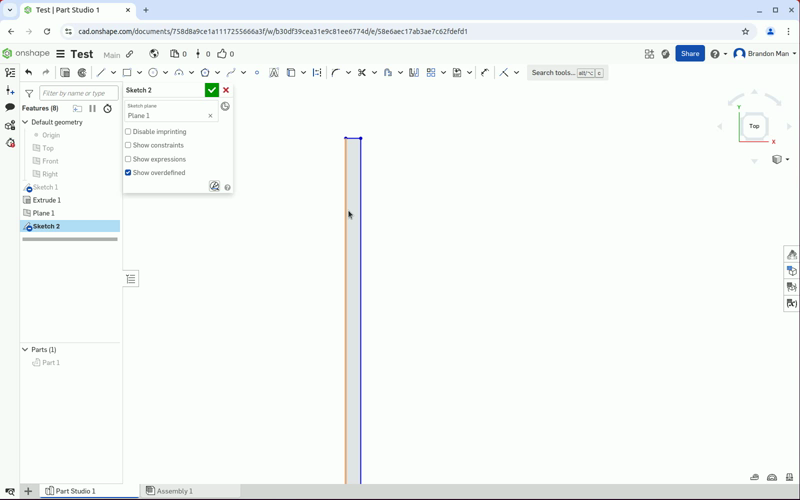
scroll(6)
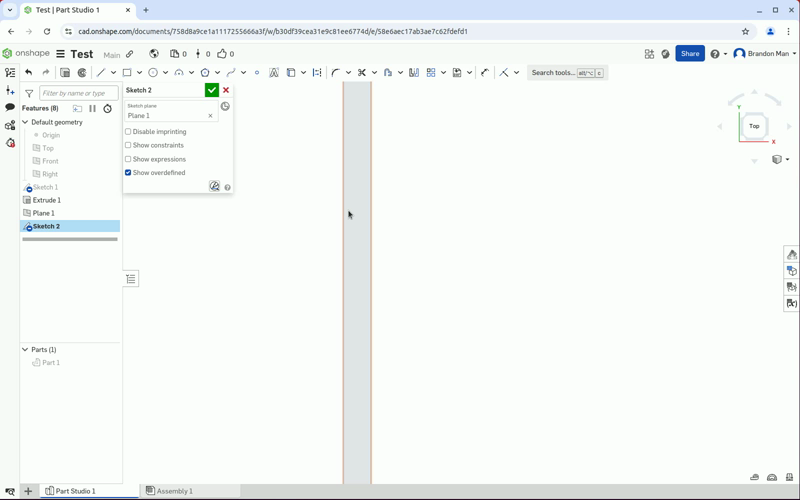
click(348, 210)
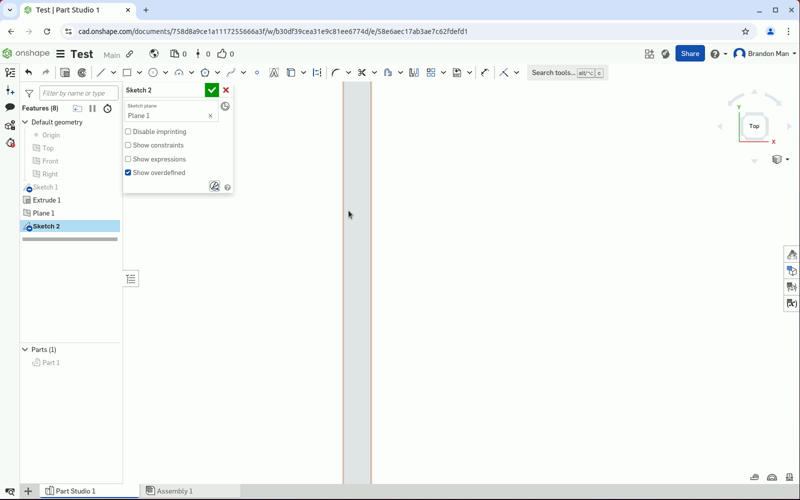
scroll(-6)
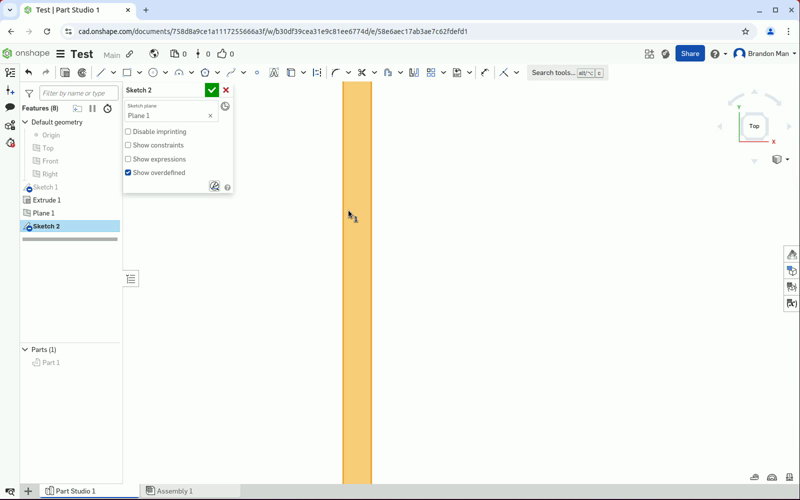
scroll(-6)
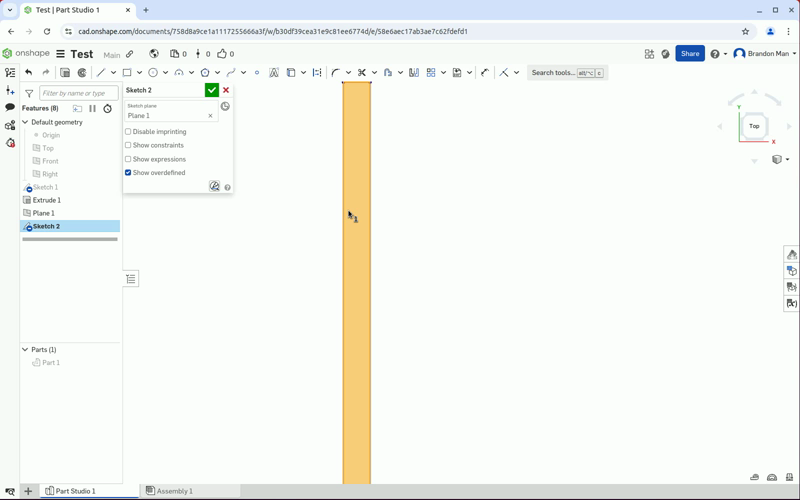
scroll(-6)
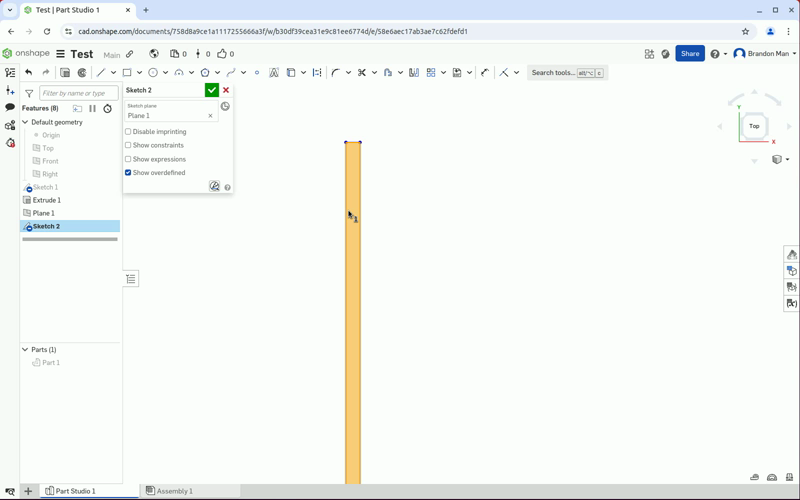
scroll(-6)
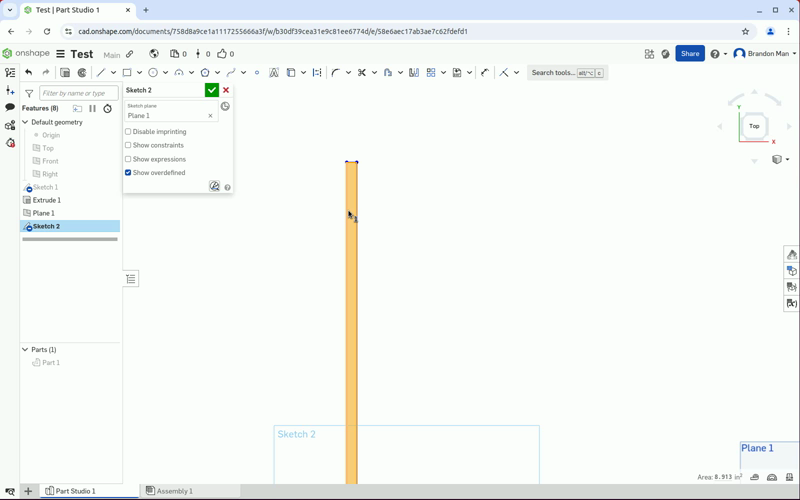
scroll(-6)
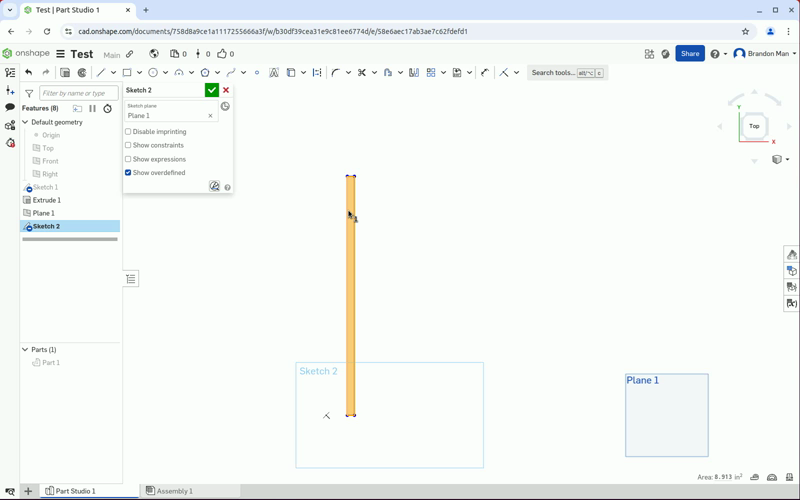
scroll(-6)
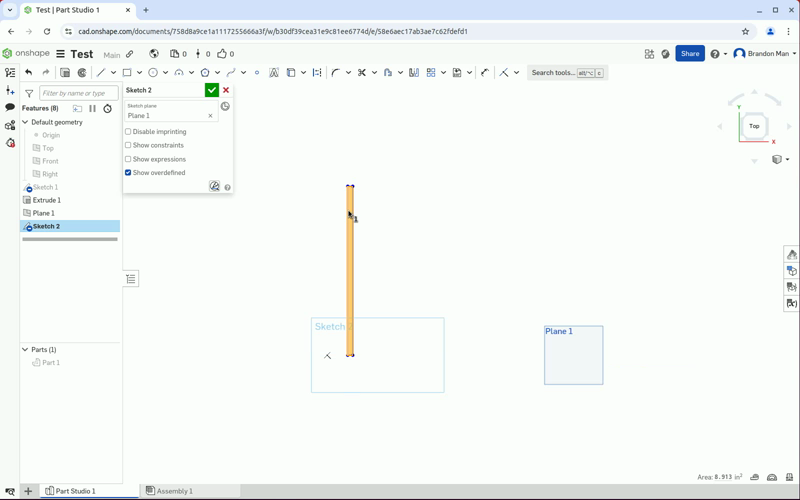
scroll(-6)
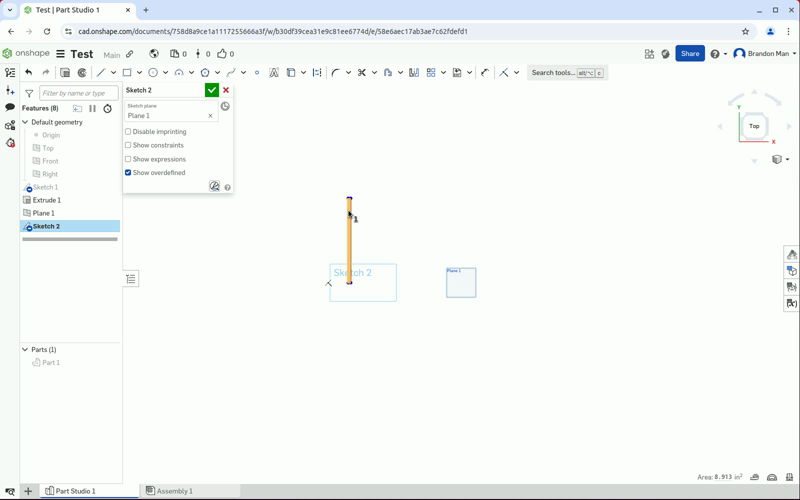
mouse_move(73, 352)
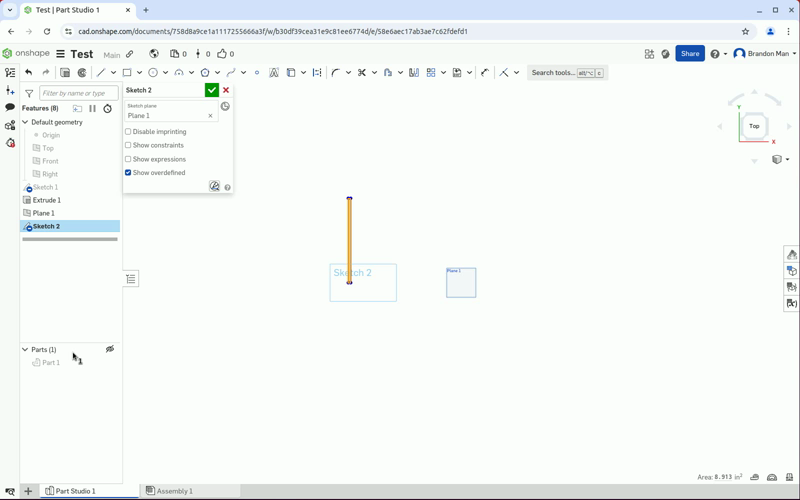
key(shift+y)
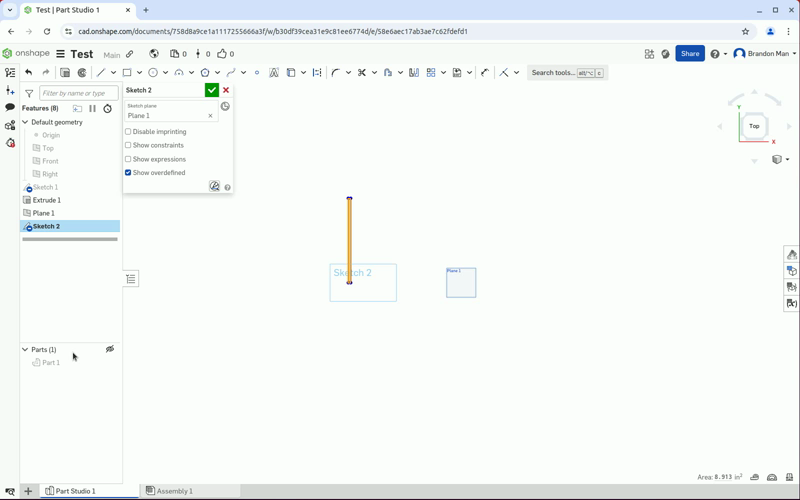
key(shift+e)
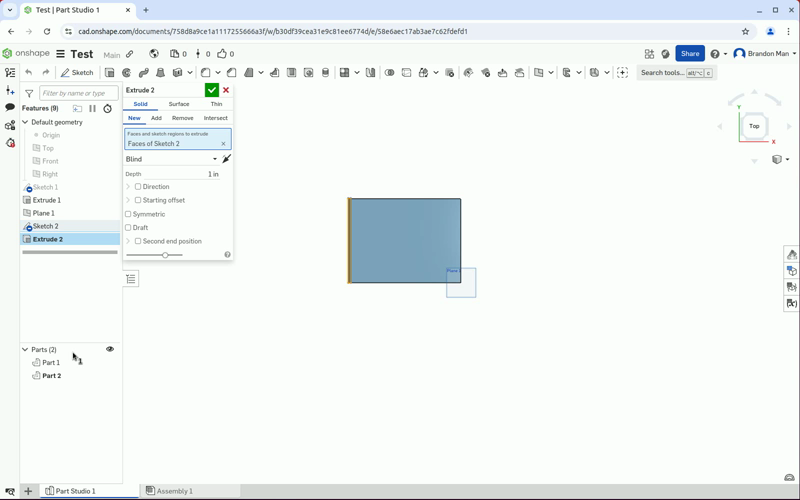
mouse_move(143, 106)
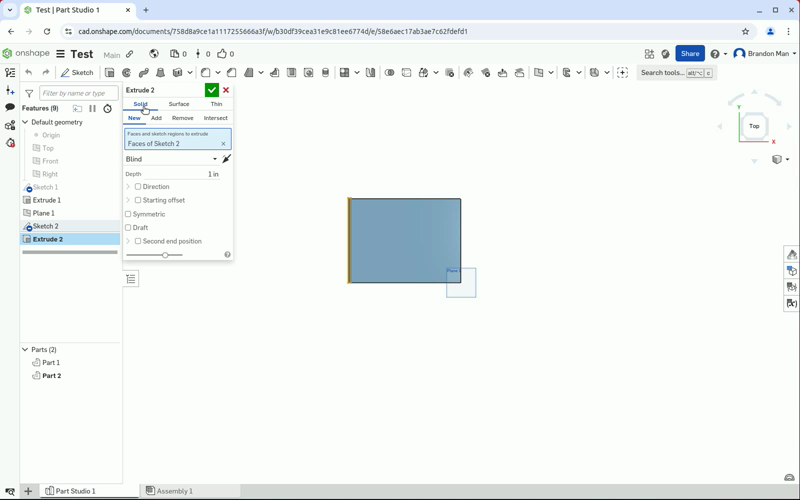
click(143, 106)
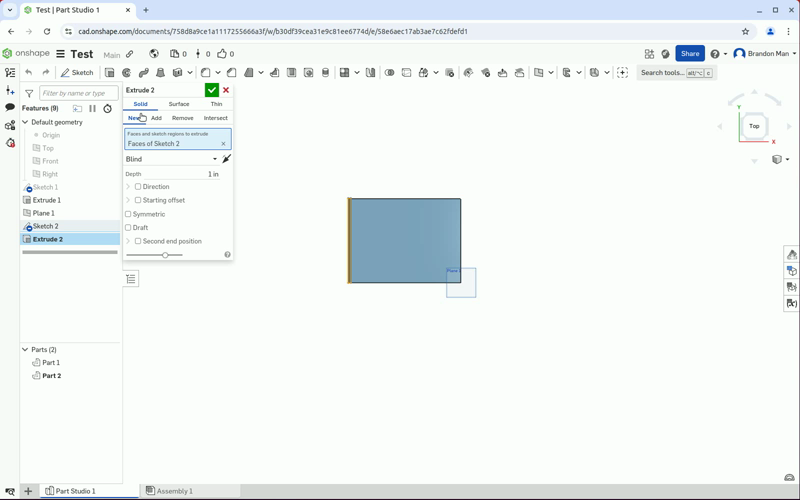
mouse_move(137, 120)
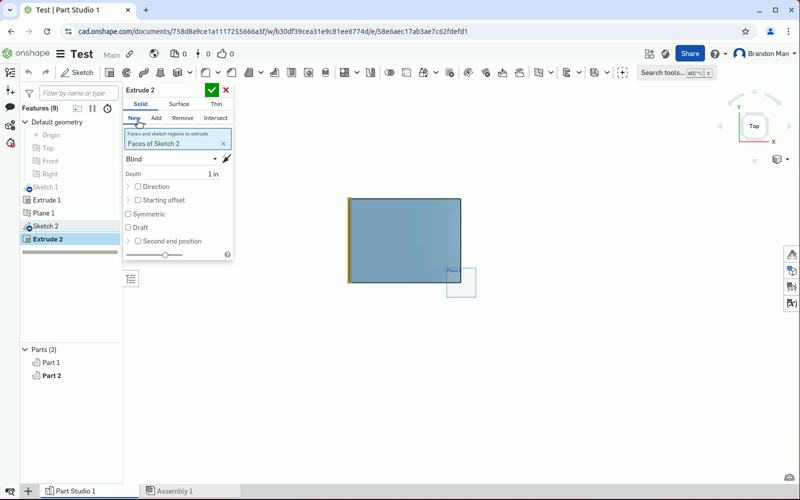
click(137, 120)
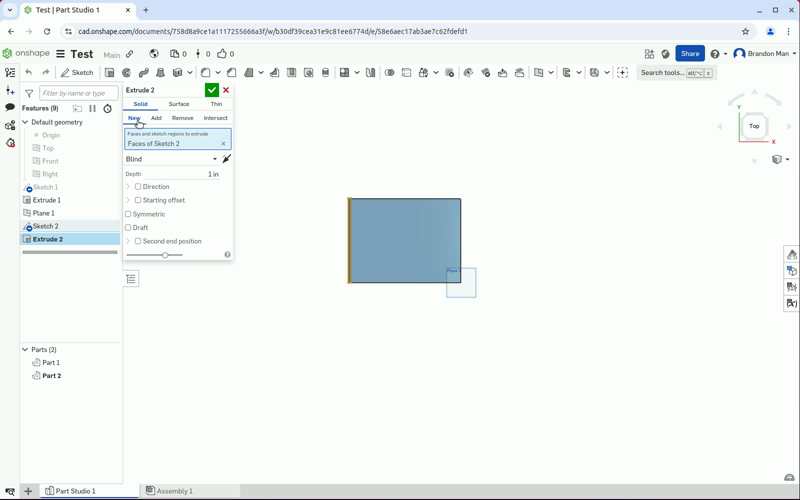
key(tab, 4)
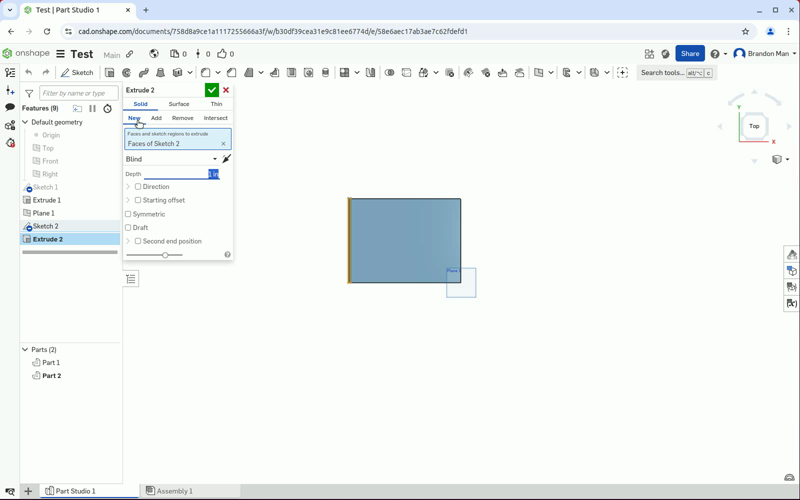
text(11.554)
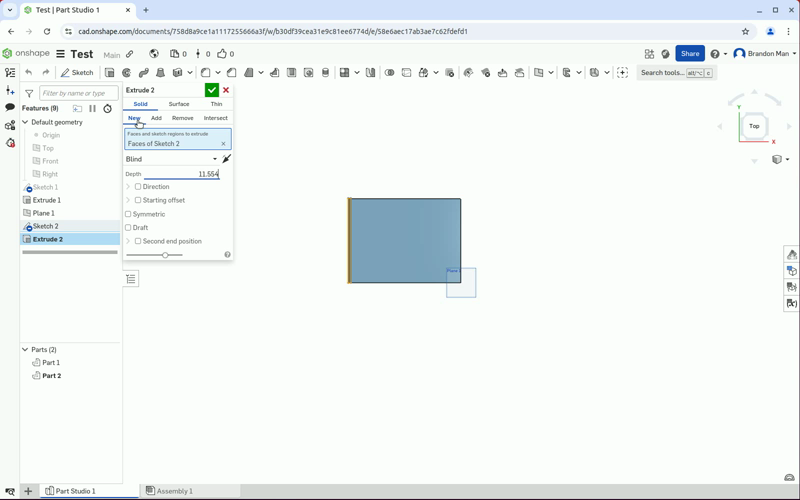
key(enter)
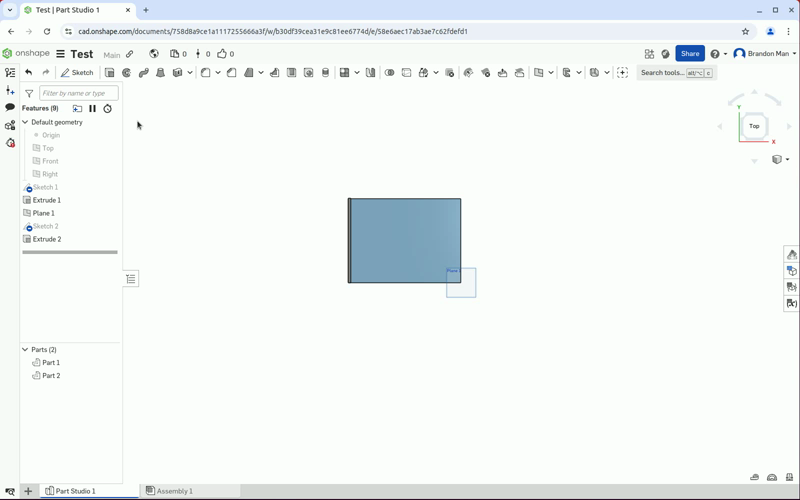
key(shift+h)
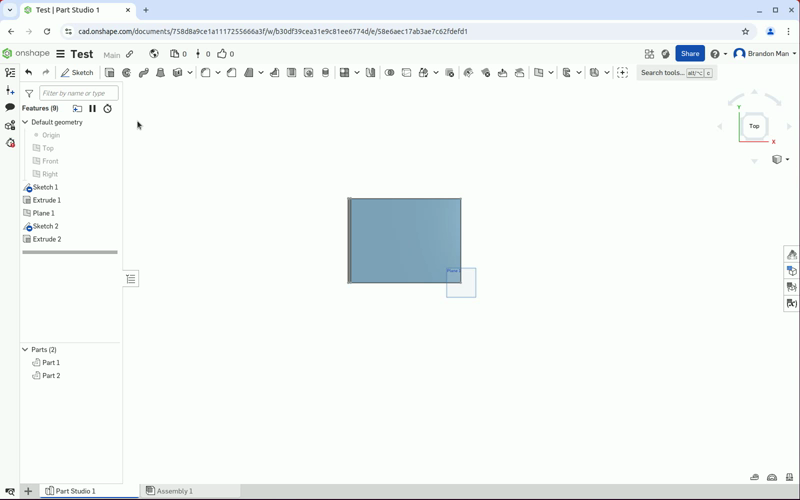
key(shift+h)
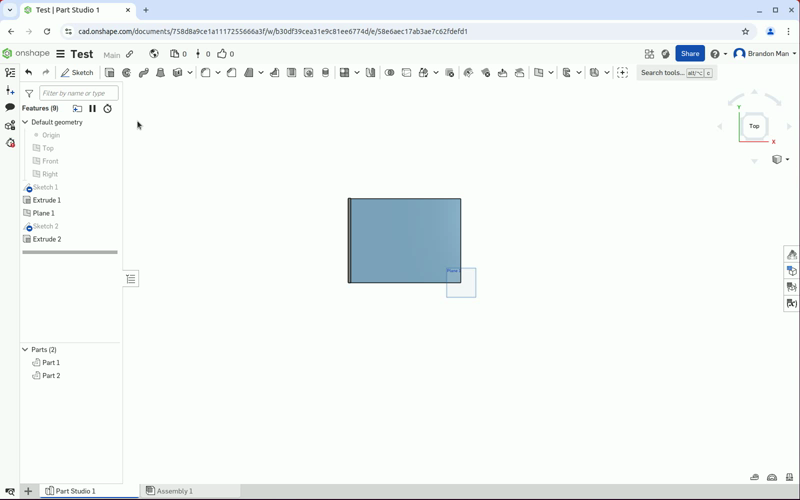
mouse_move(73, 189)
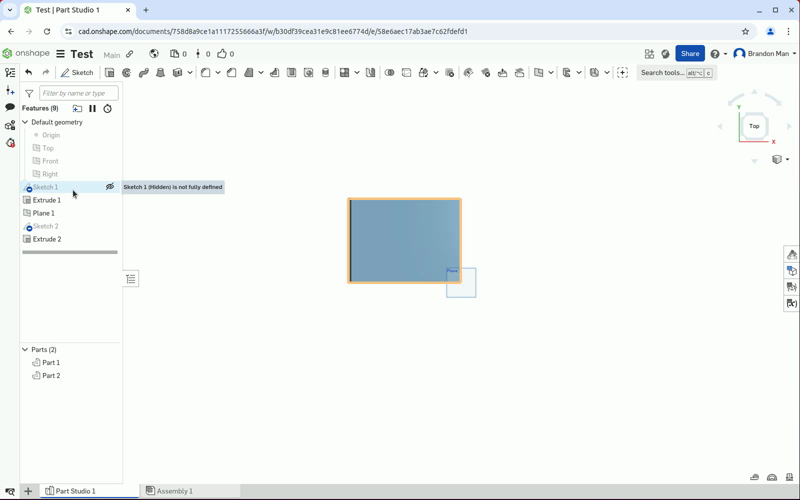
click(73, 189)
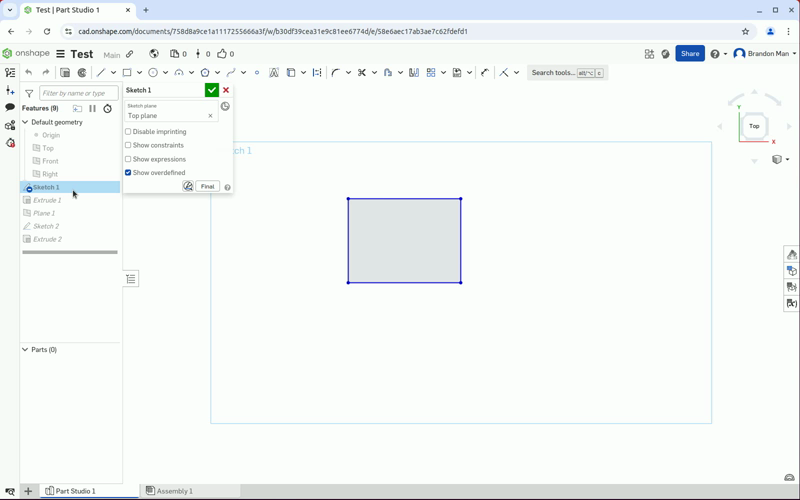
mouse_move(229, 92)
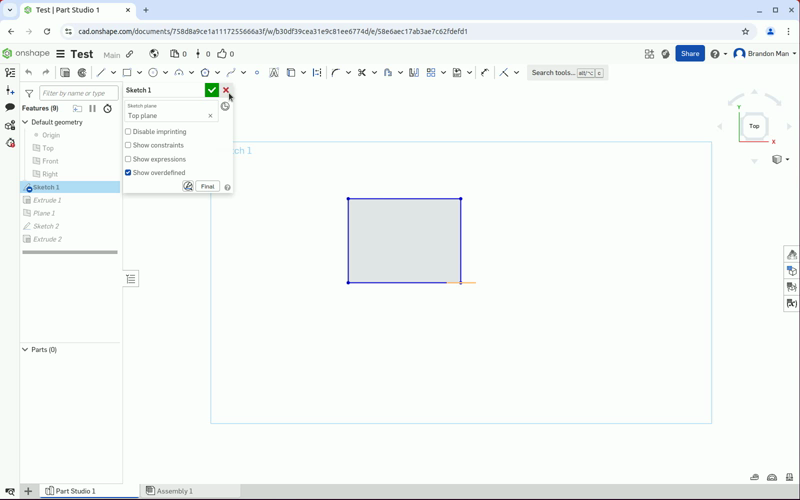
click(229, 92)
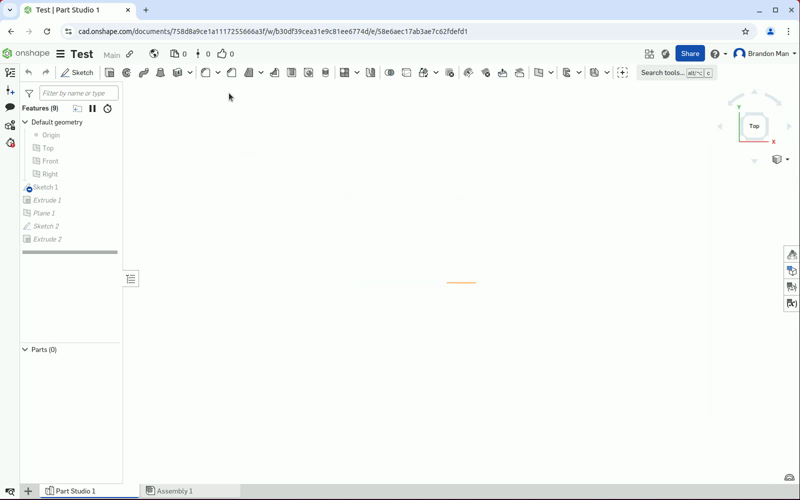
key(shift+s)
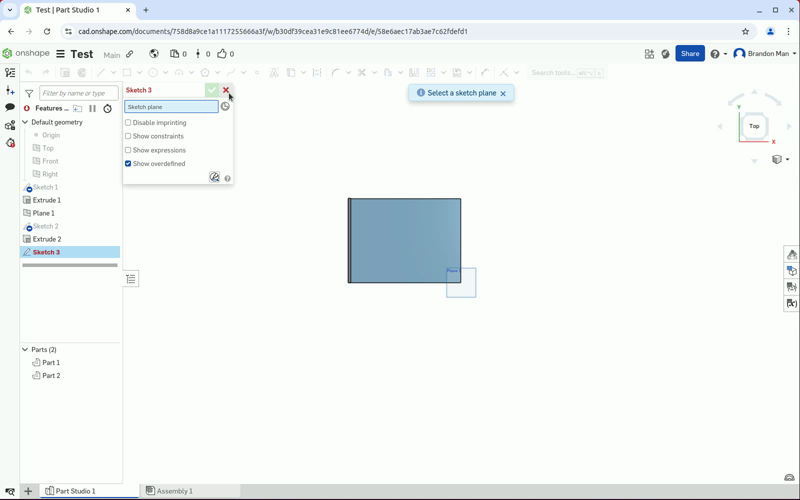
mouse_move(73, 215)
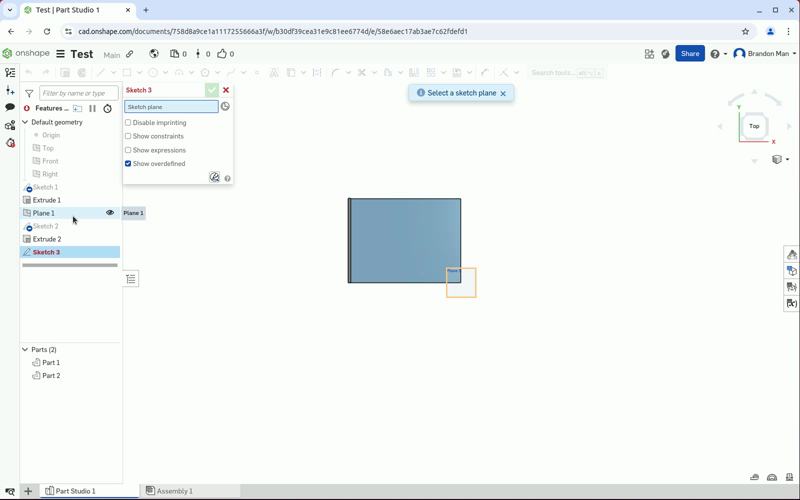
click(73, 215)
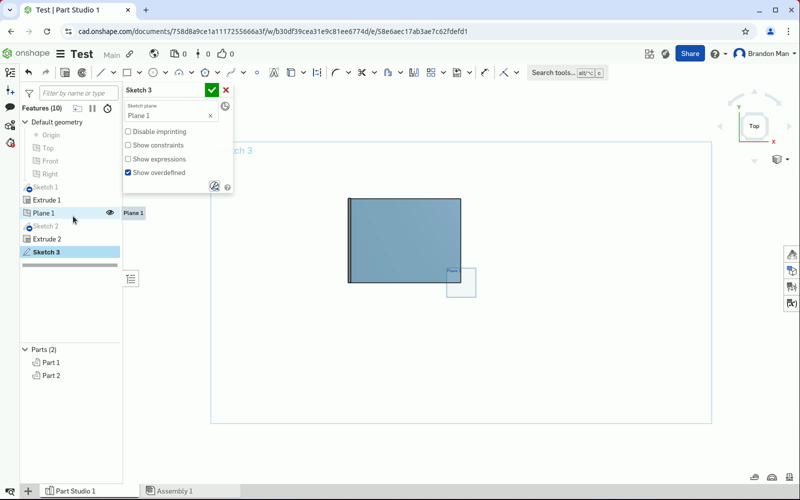
mouse_move(73, 352)
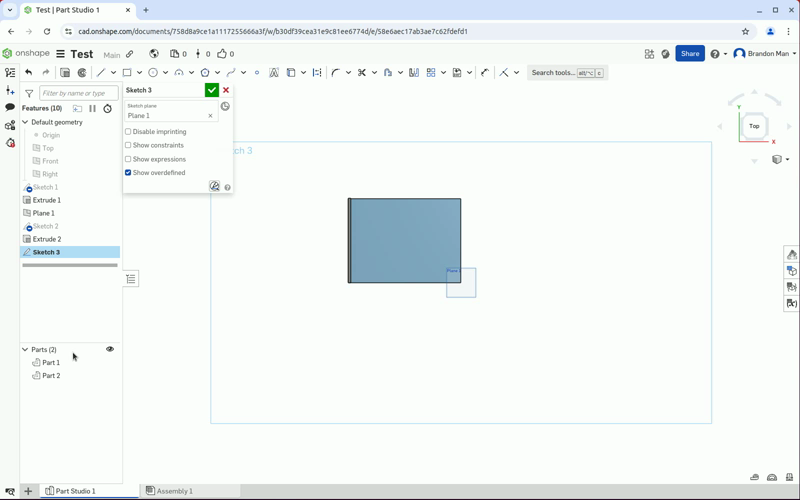
key(y)
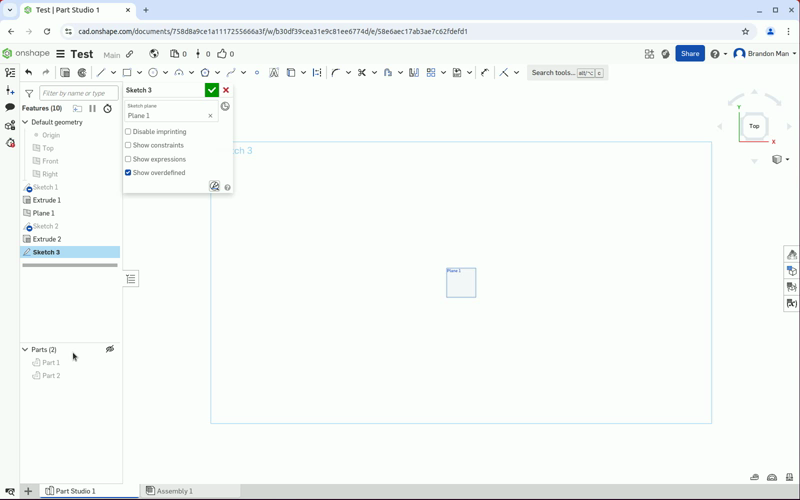
key(l)
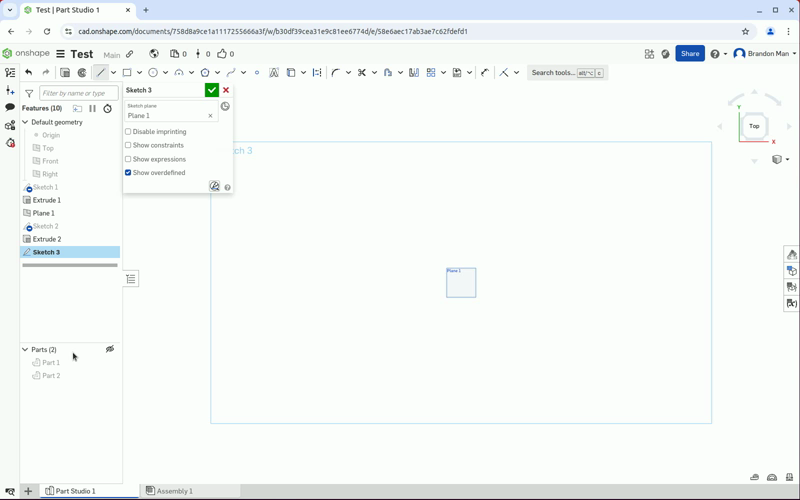
key_down(shift)
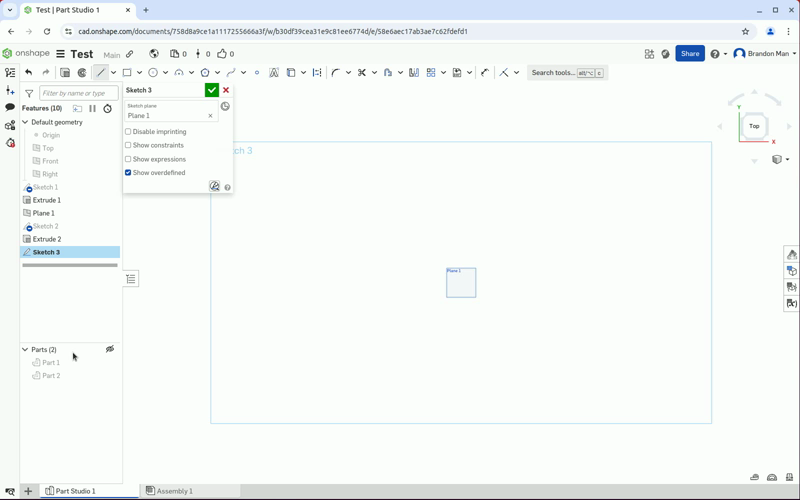
mouse_move(458, 282)
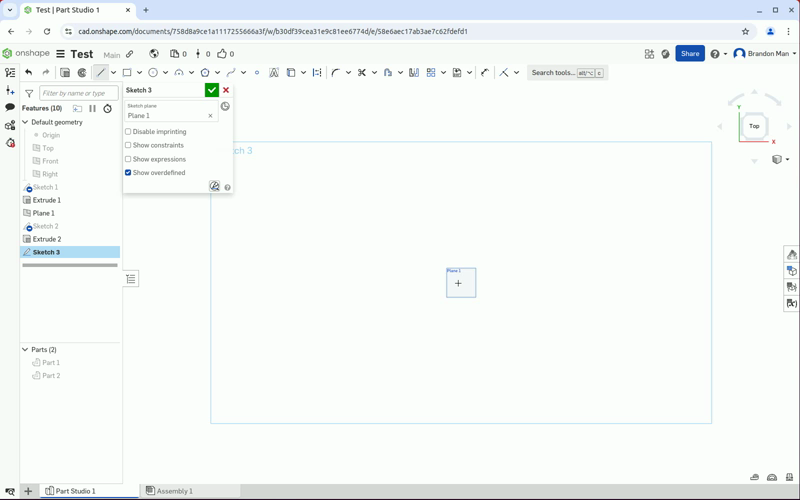
click(458, 282)
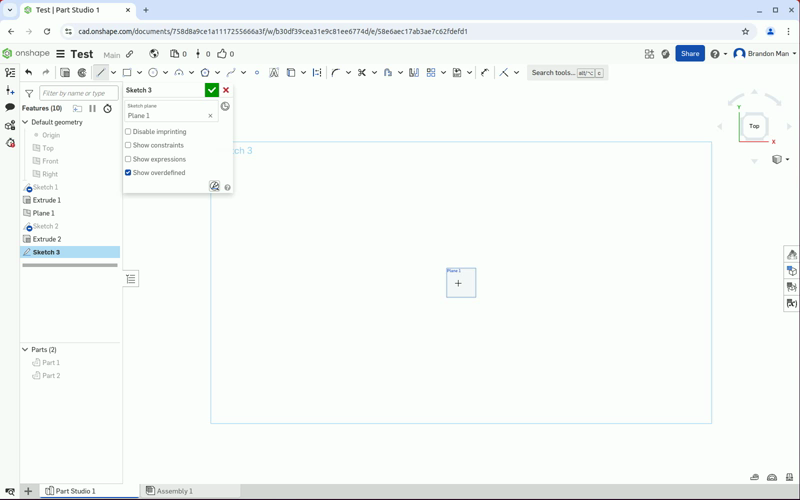
key_up(shift)
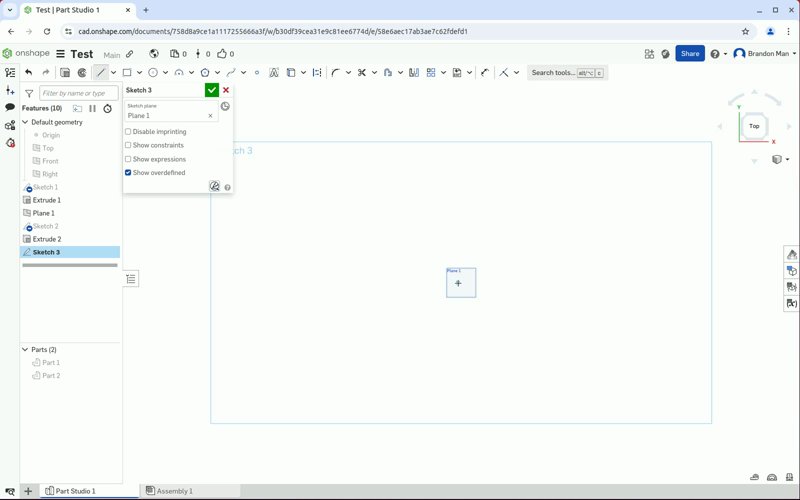
key_down(shift)
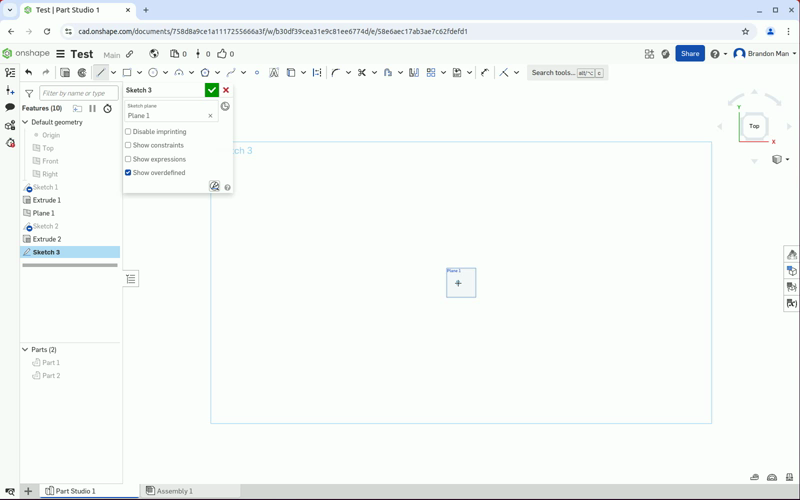
mouse_move(488, 282)
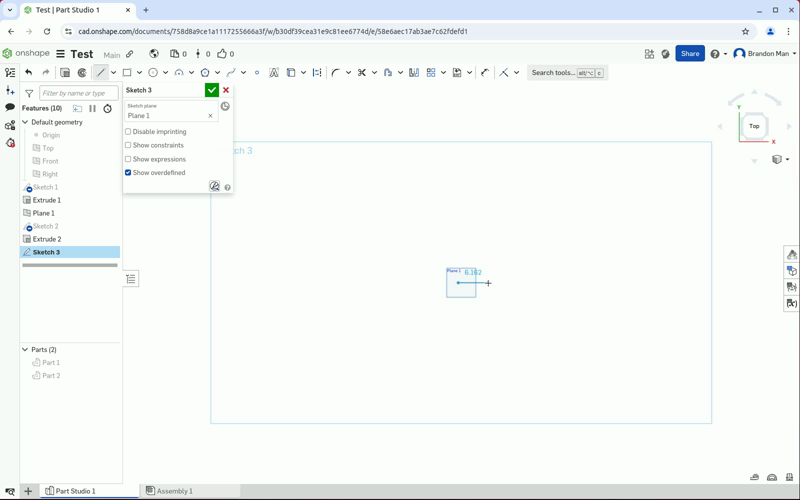
mouse_move(461, 282)
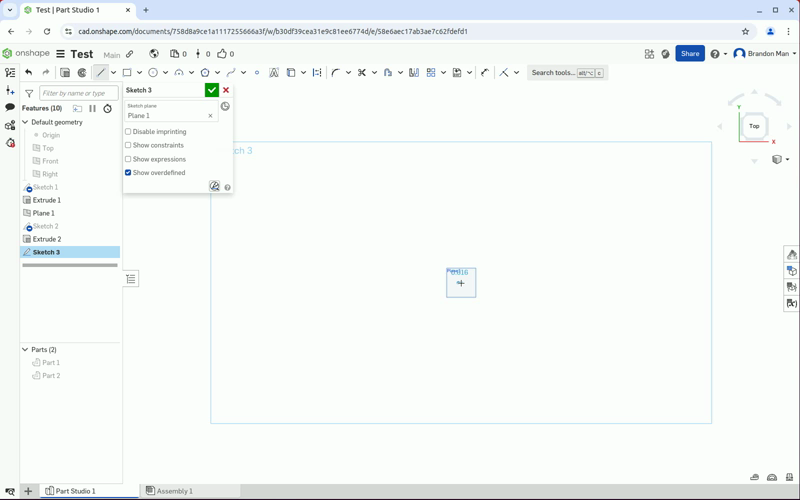
scroll(6)
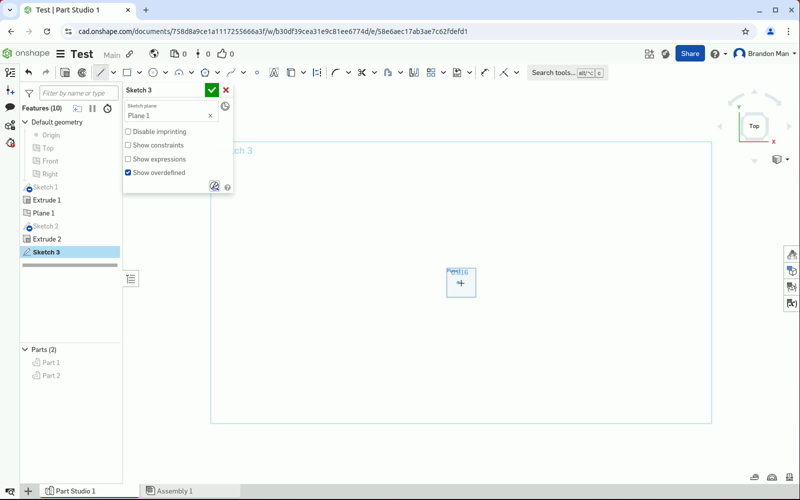
scroll(6)
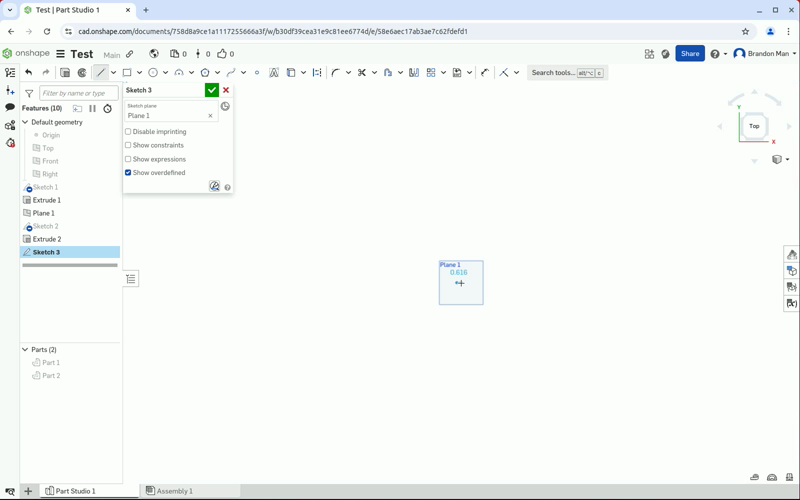
scroll(6)
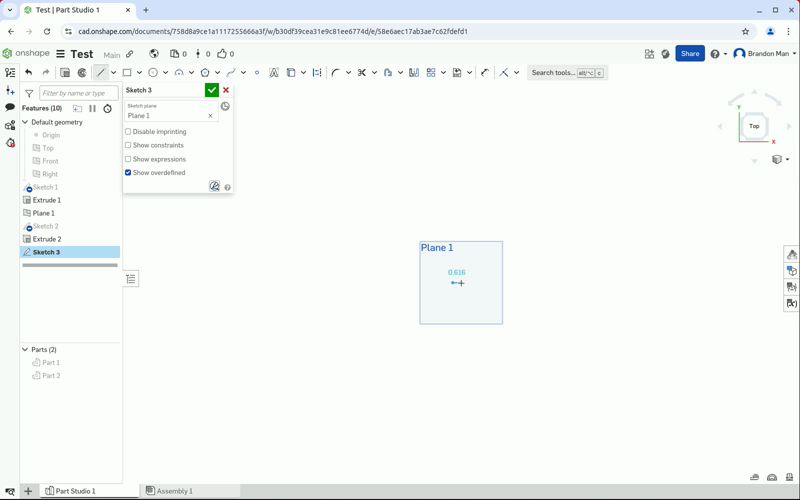
scroll(6)
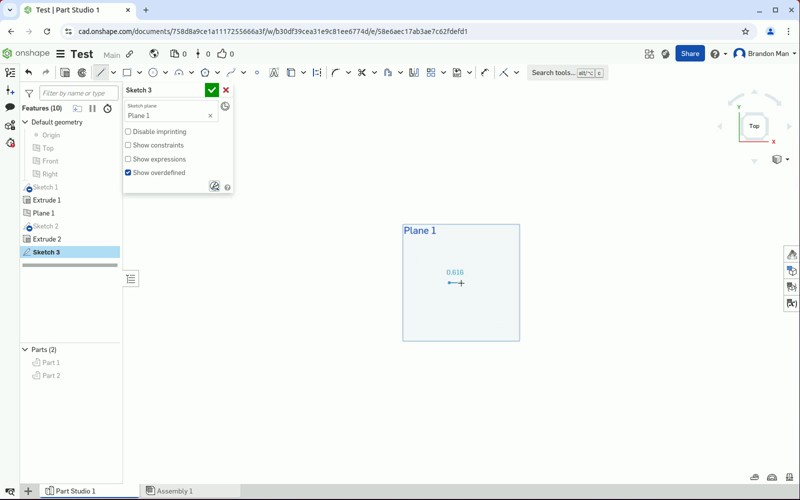
scroll(6)
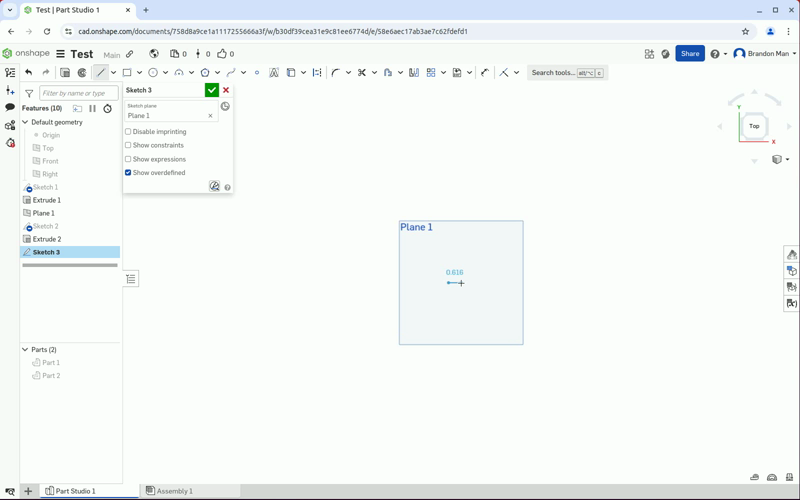
scroll(6)
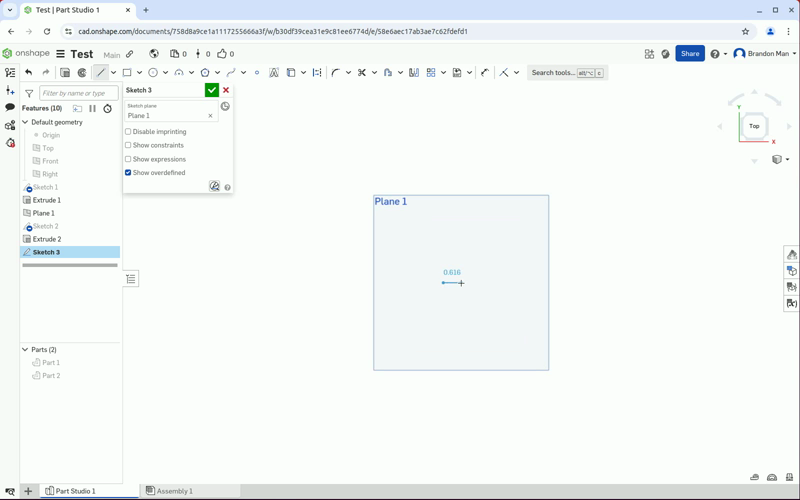
scroll(6)
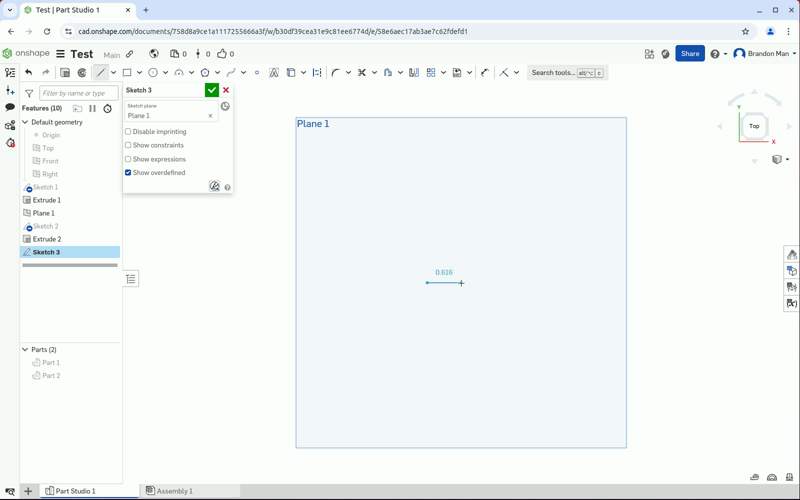
click(461, 282)
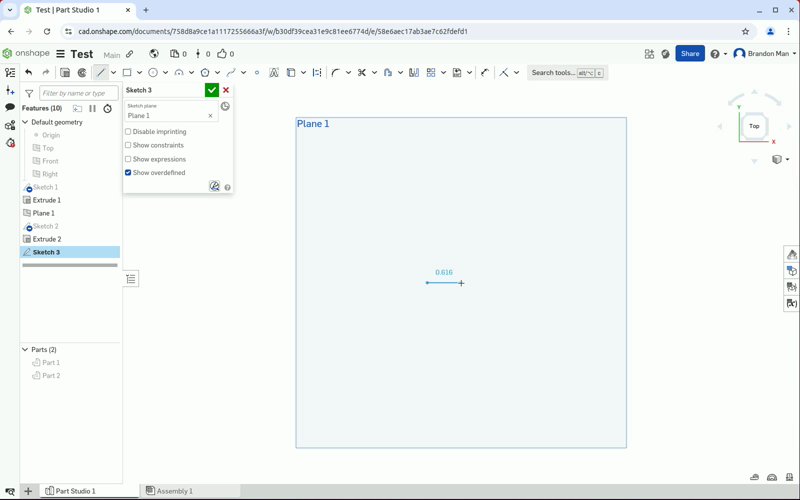
scroll(-6)
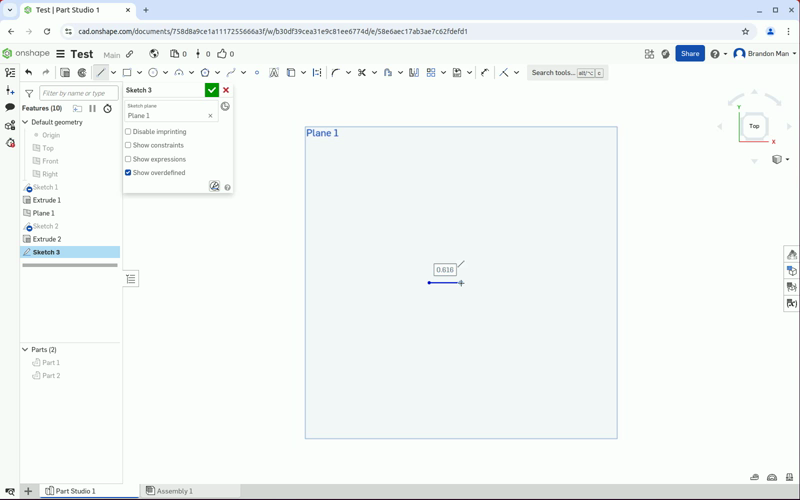
scroll(-6)
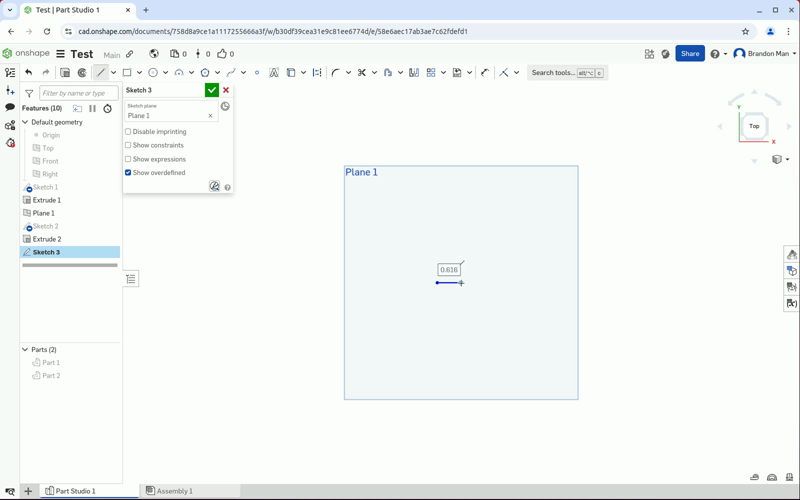
scroll(-6)
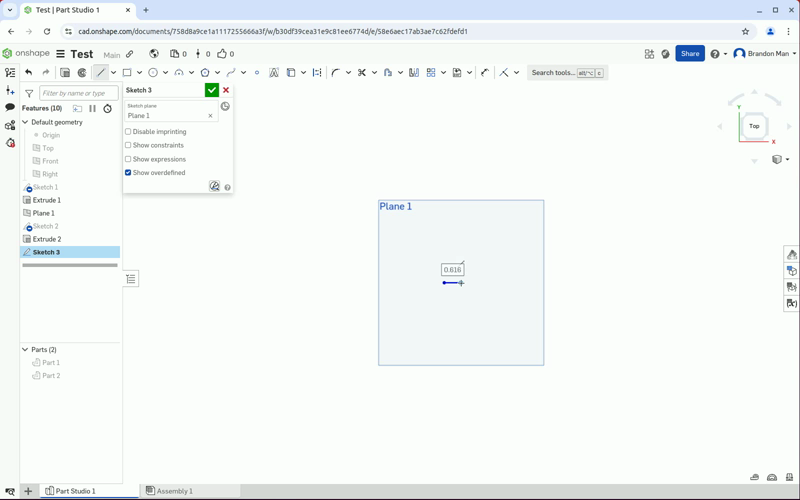
scroll(-6)
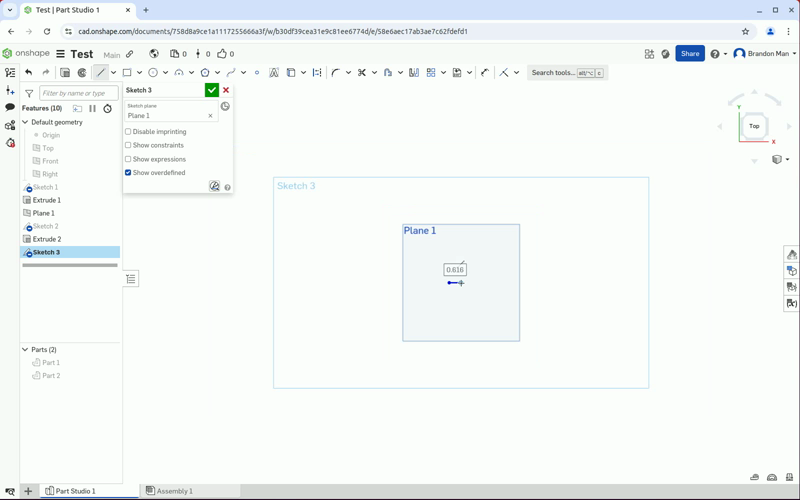
scroll(-6)
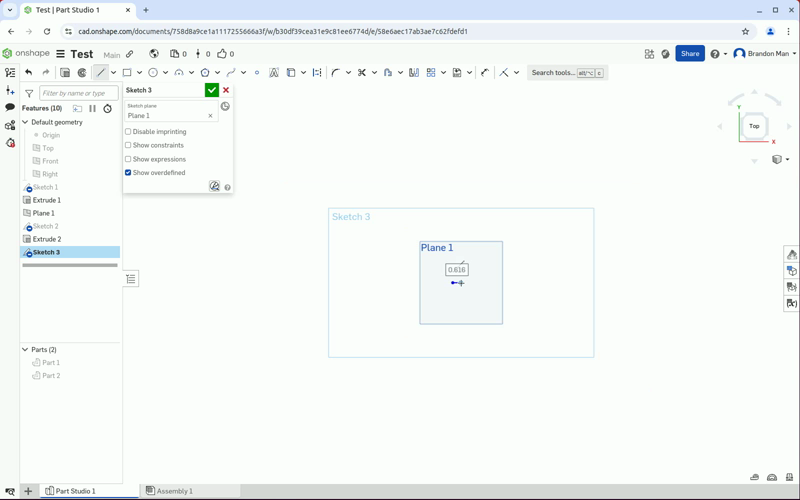
scroll(-6)
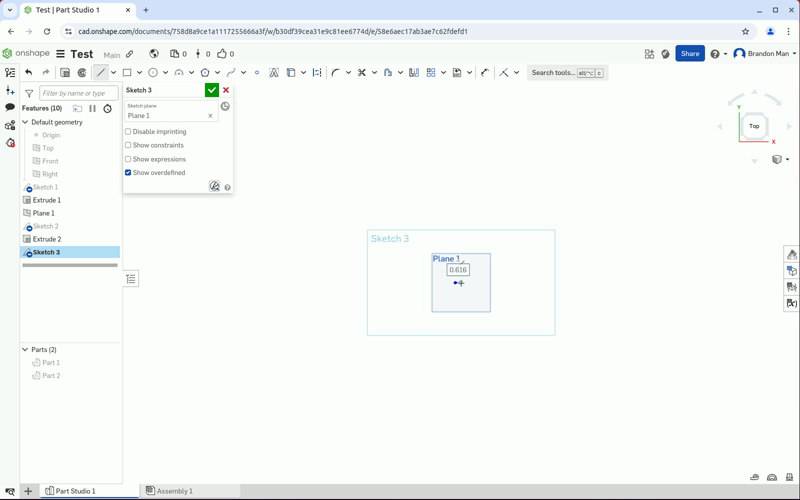
scroll(-6)
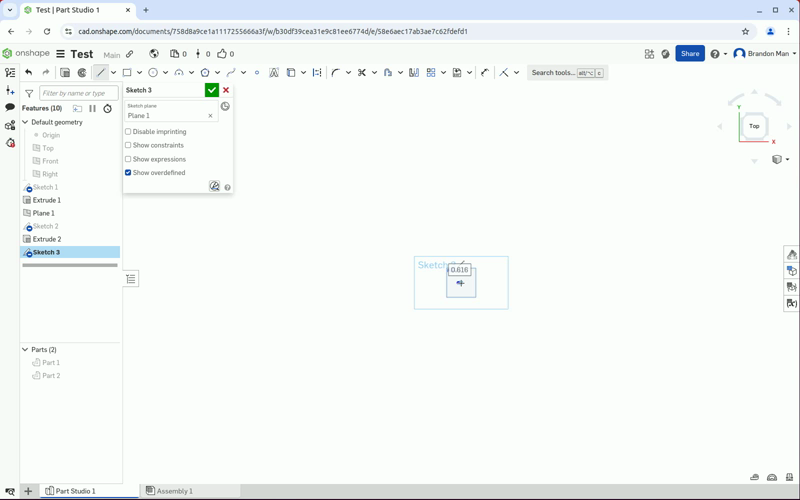
key_up(shift)
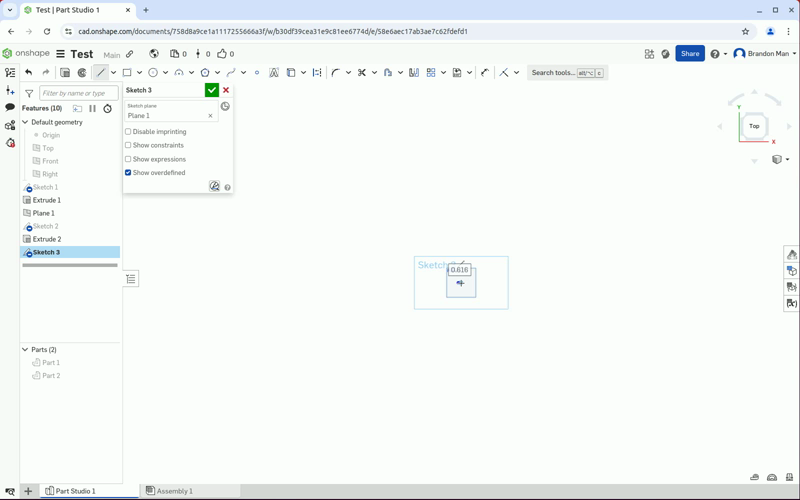
key_down(shift)
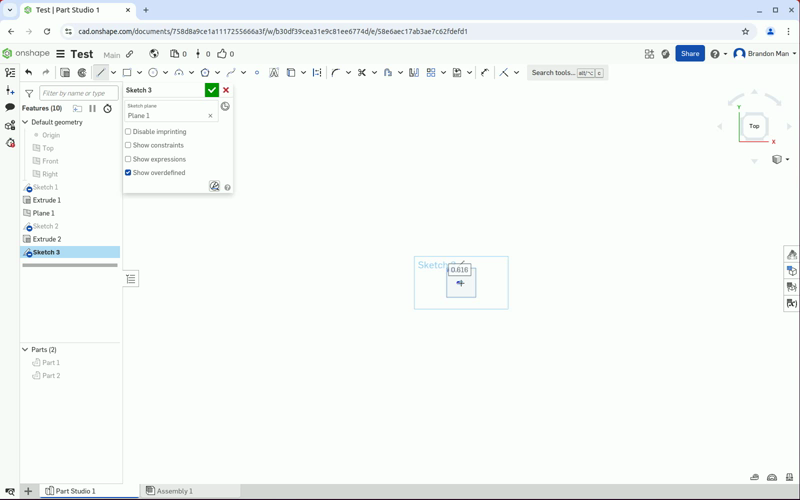
mouse_move(461, 198)
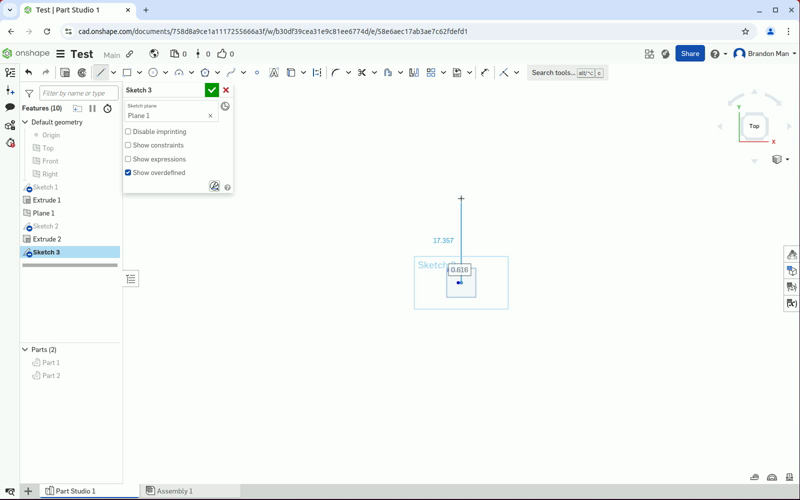
click(461, 198)
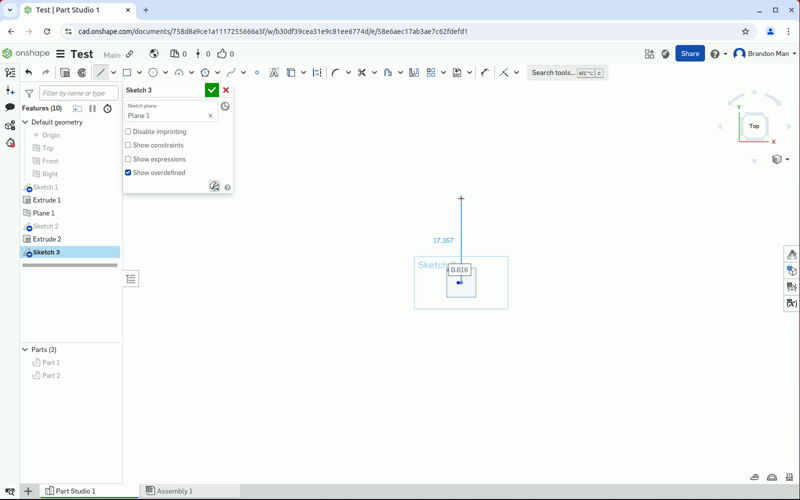
key_up(shift)
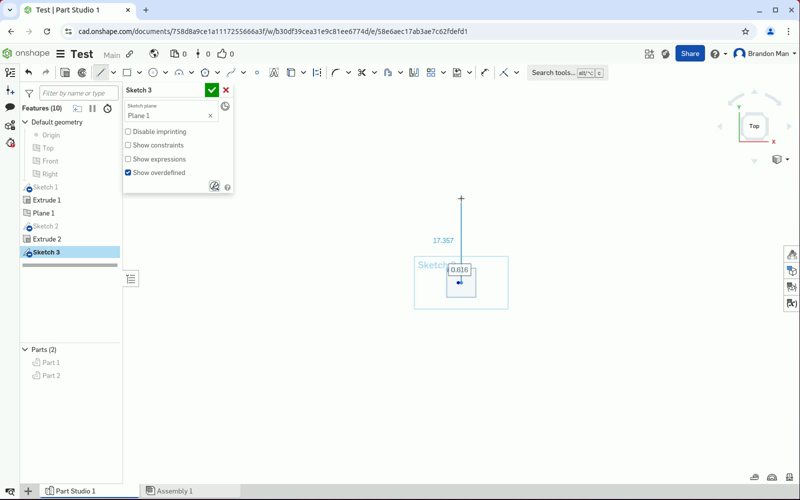
key_down(shift)
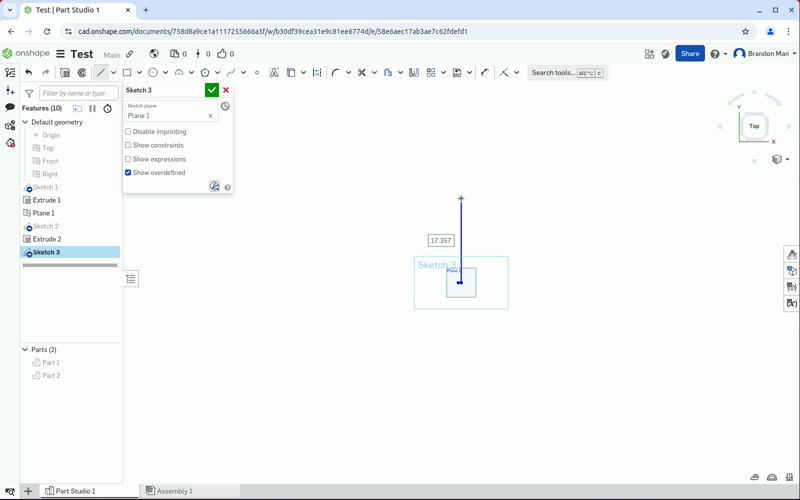
mouse_move(491, 198)
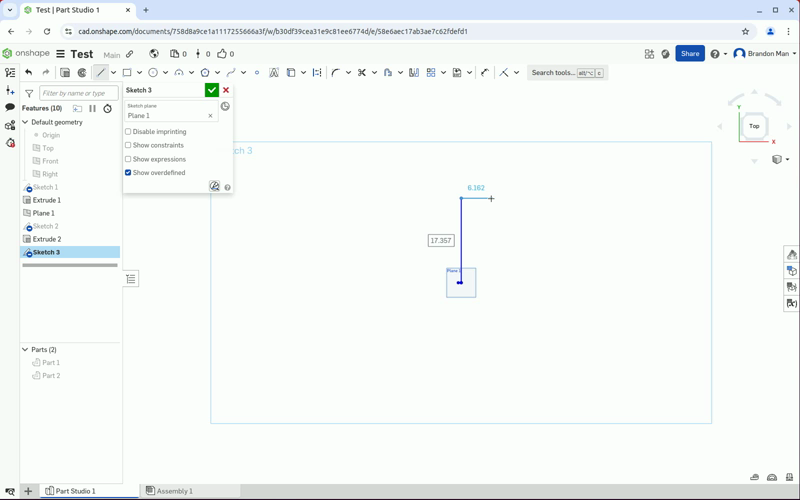
mouse_move(458, 198)
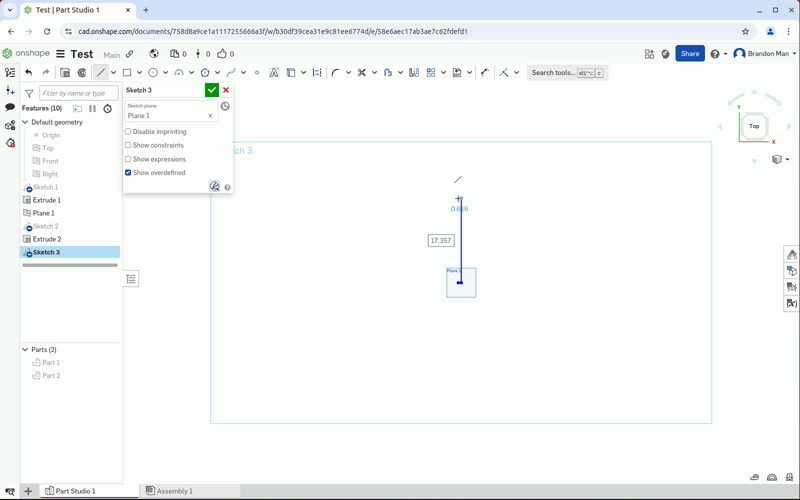
scroll(6)
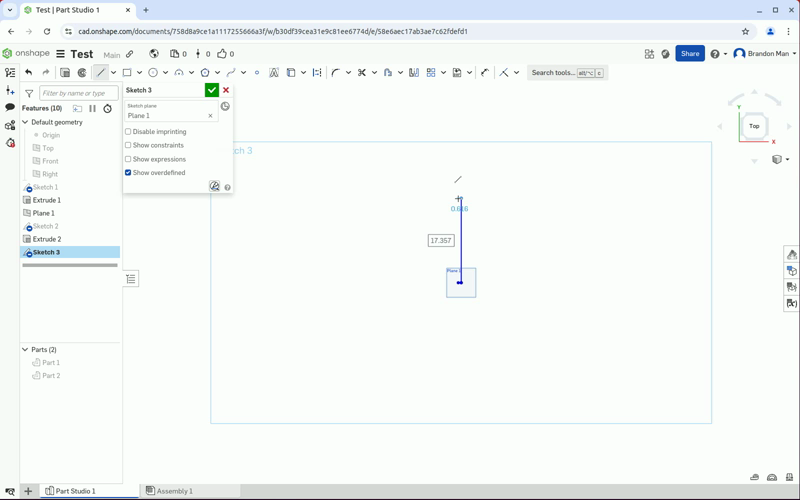
scroll(6)
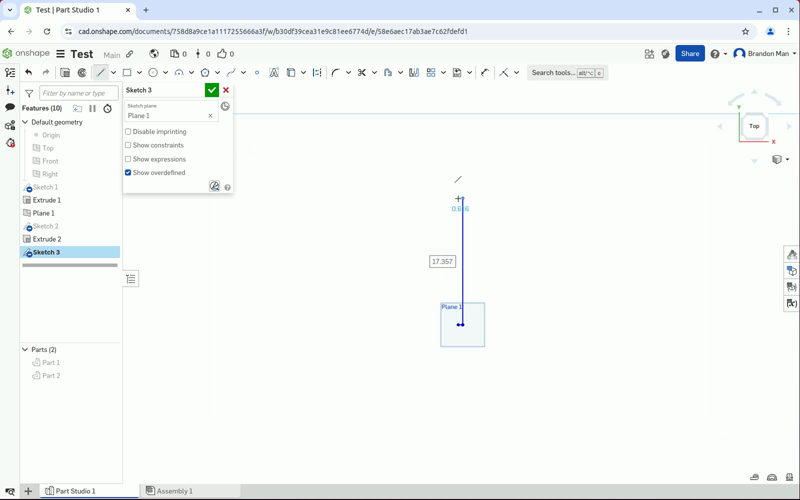
scroll(6)
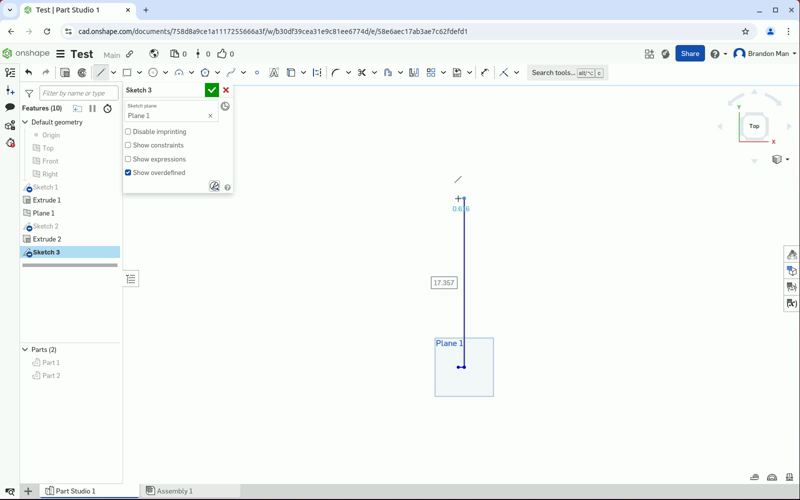
scroll(6)
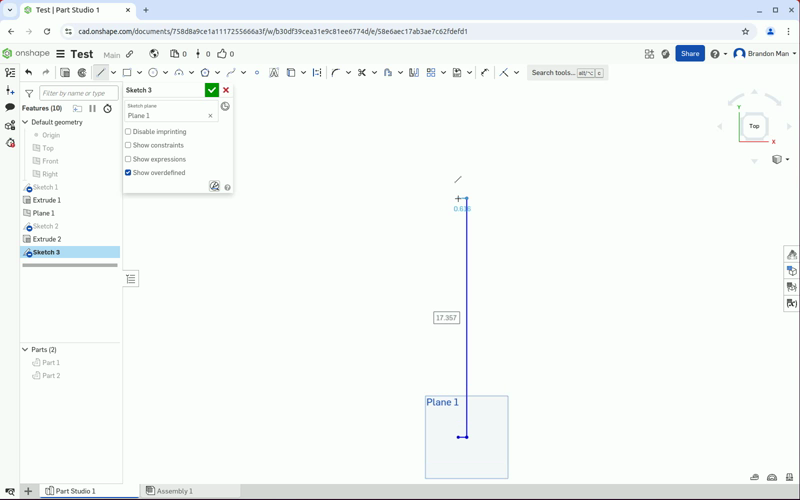
scroll(6)
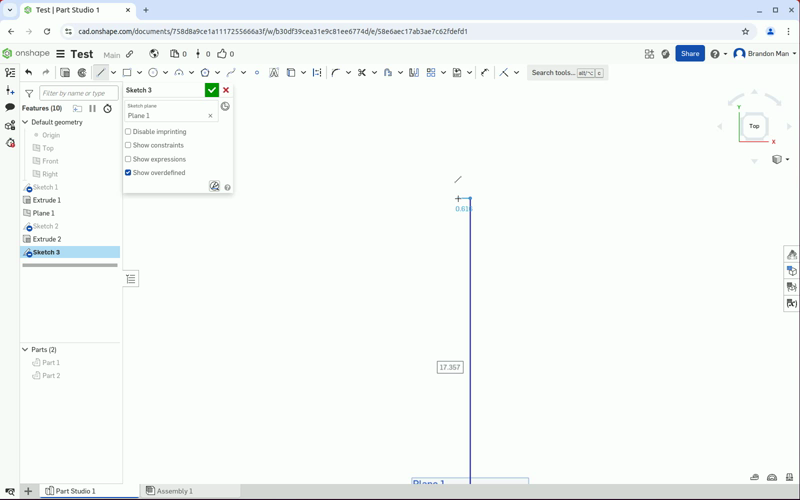
scroll(6)
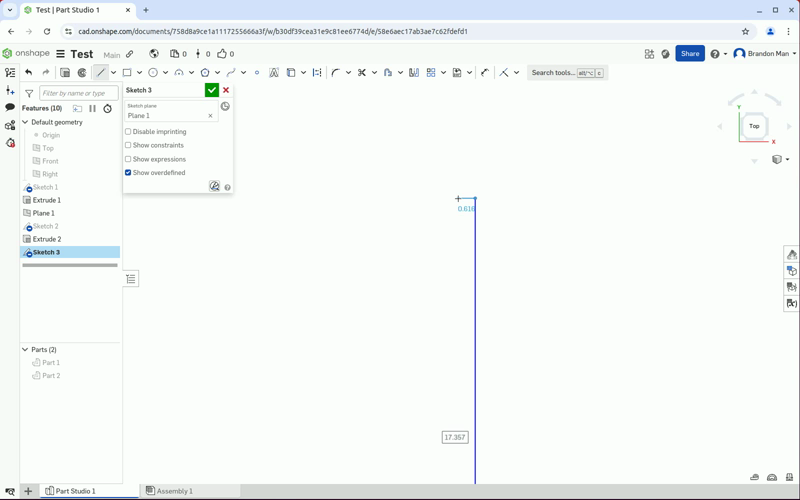
scroll(6)
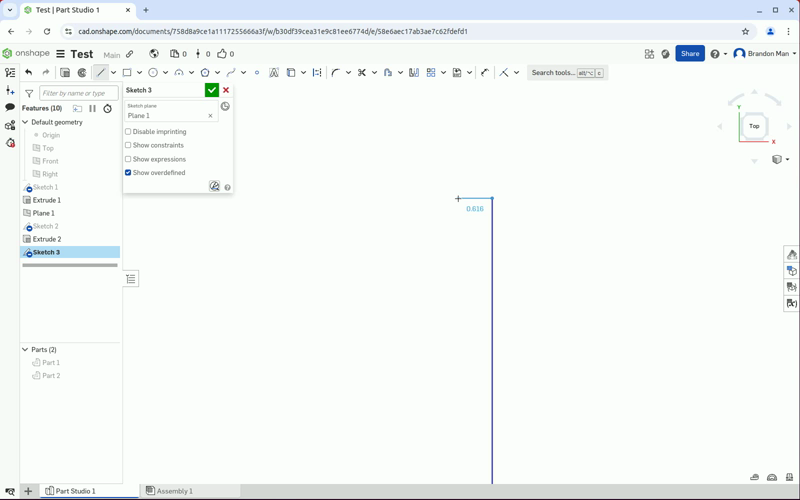
click(458, 198)
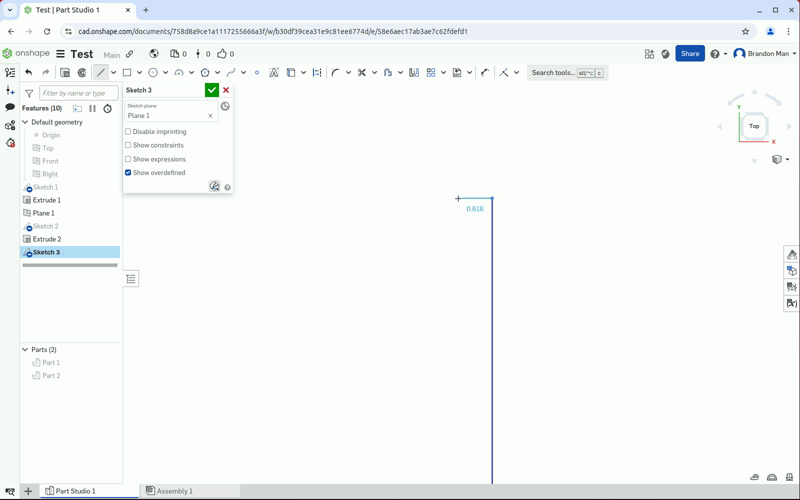
scroll(-6)
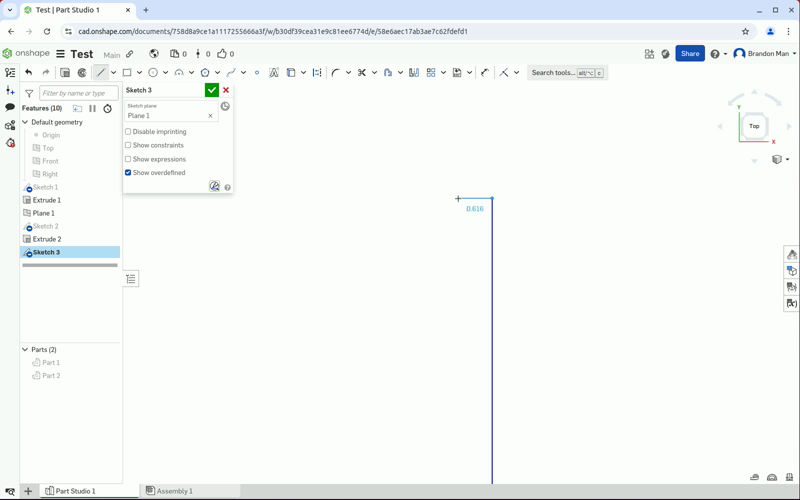
scroll(-6)
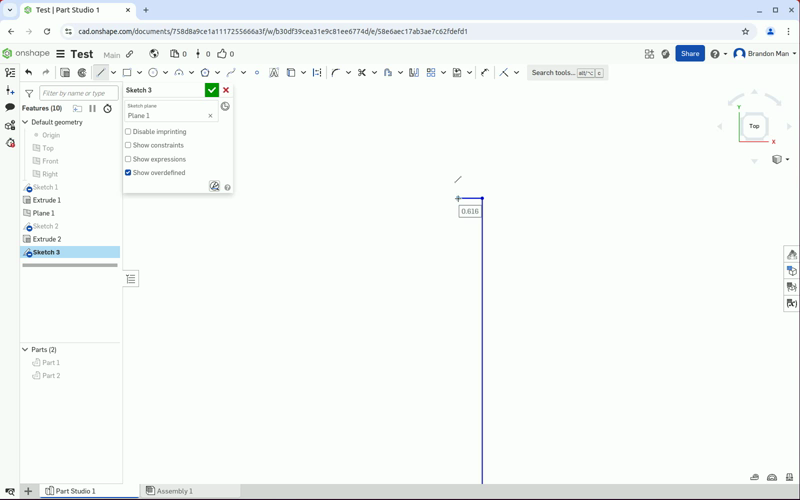
scroll(-6)
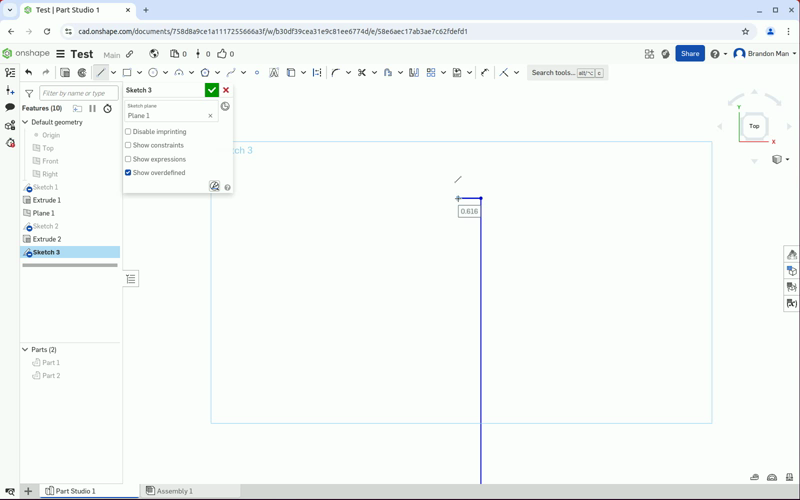
scroll(-6)
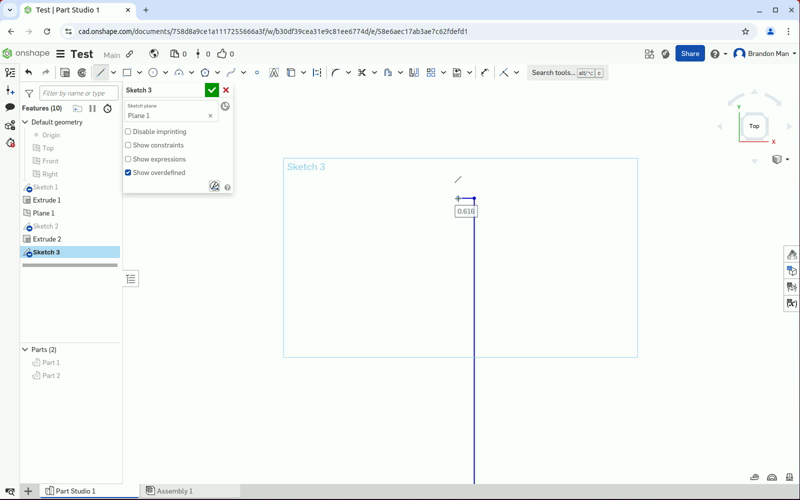
scroll(-6)
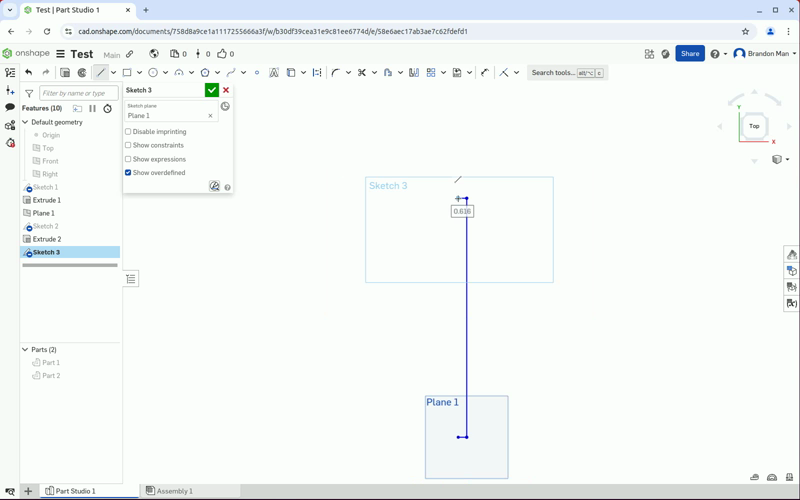
scroll(-6)
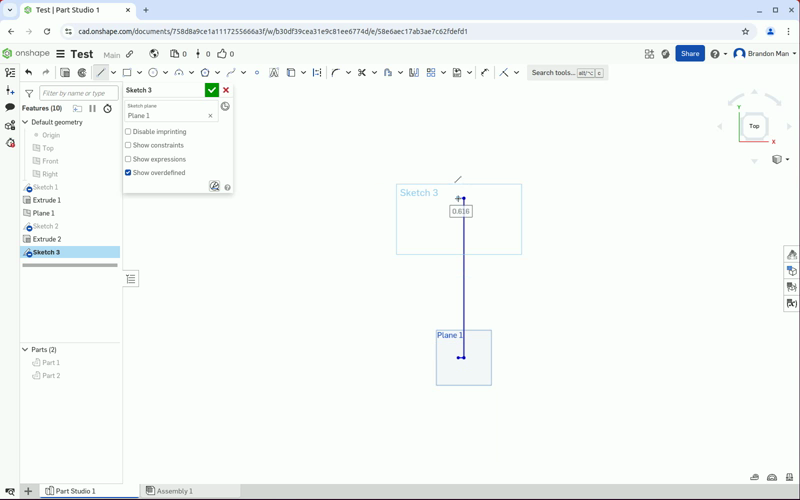
scroll(-6)
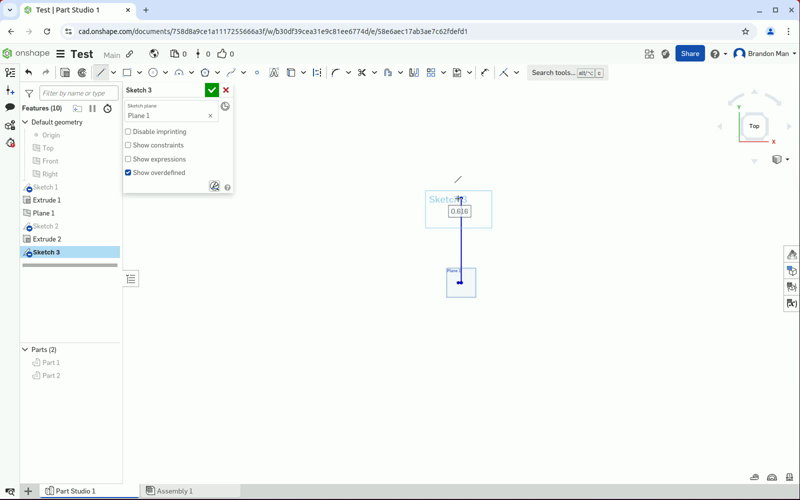
key_up(shift)
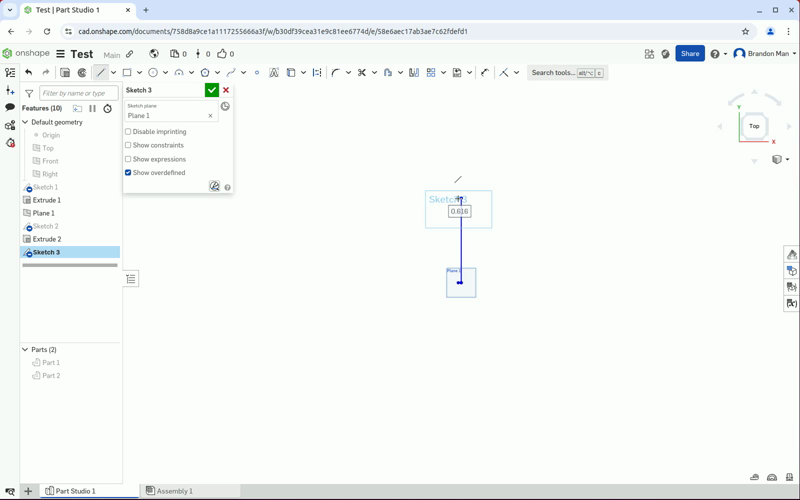
key_down(shift)
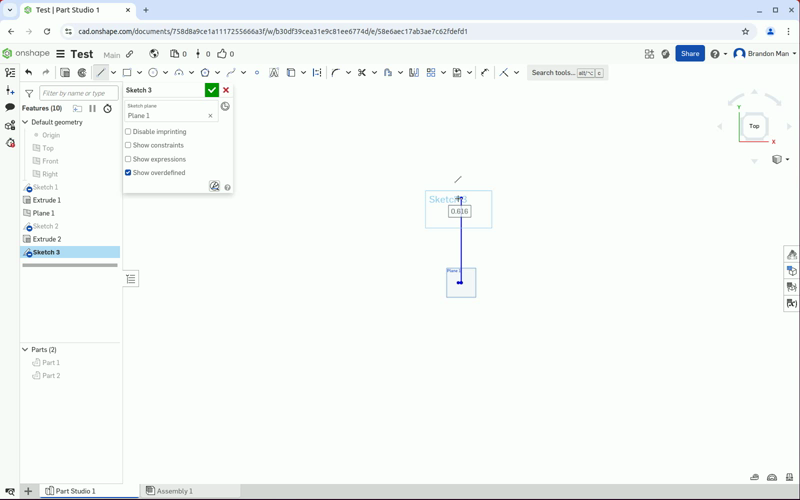
mouse_move(458, 282)
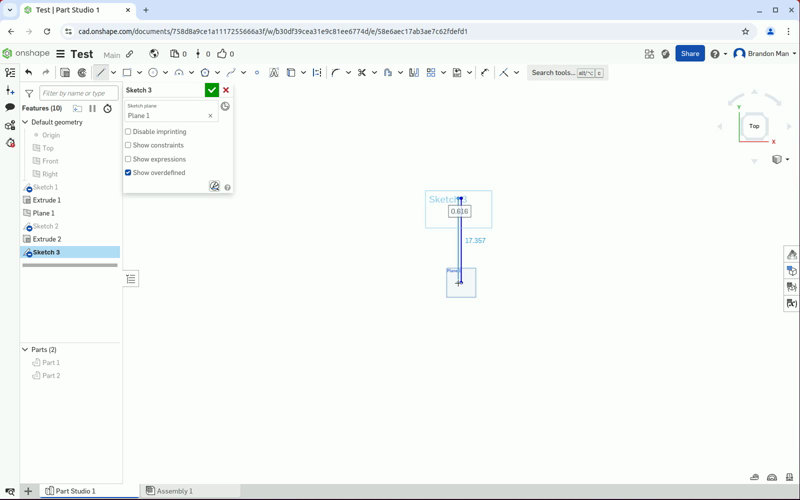
scroll(6)
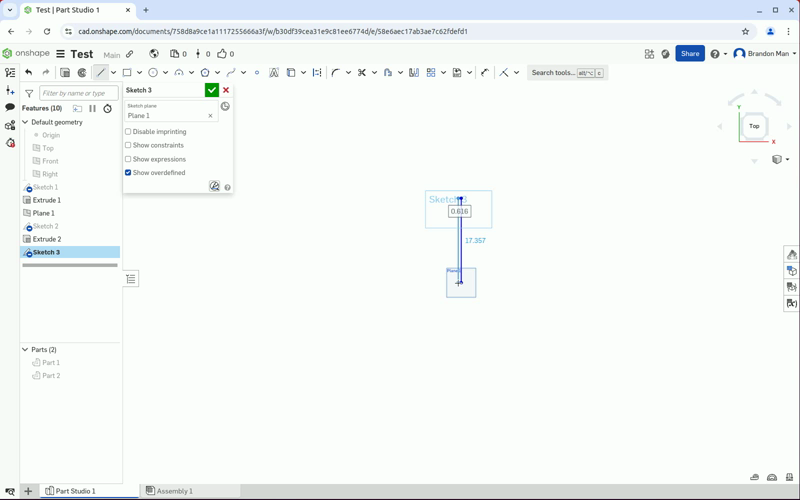
scroll(6)
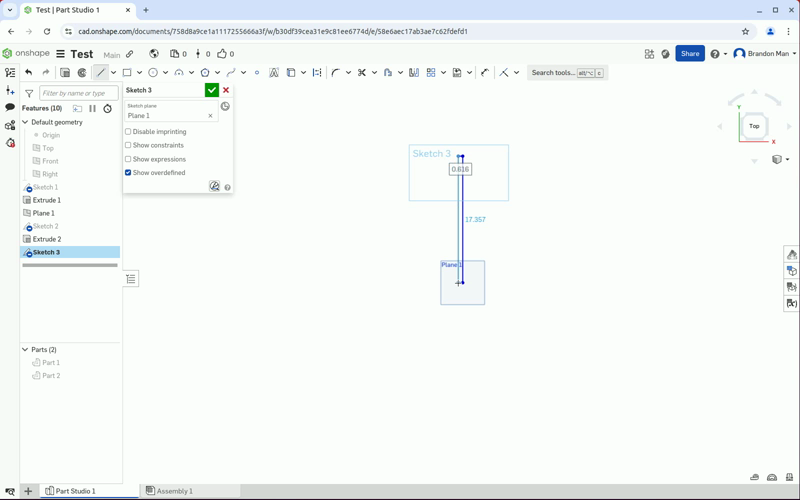
scroll(6)
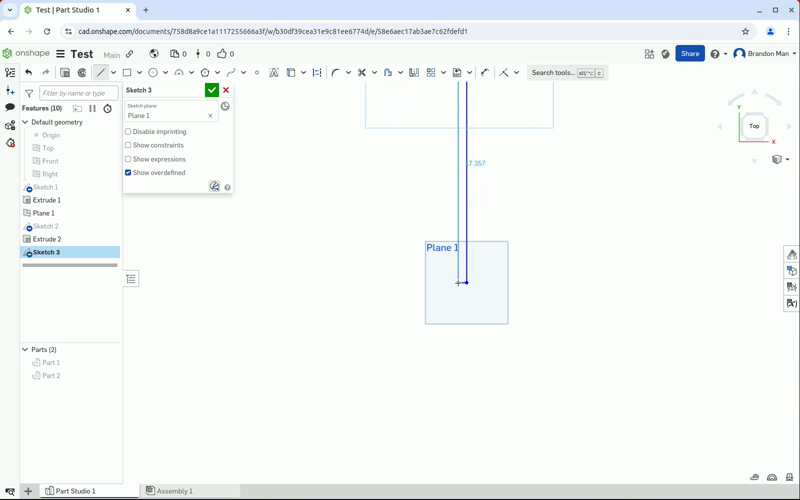
scroll(6)
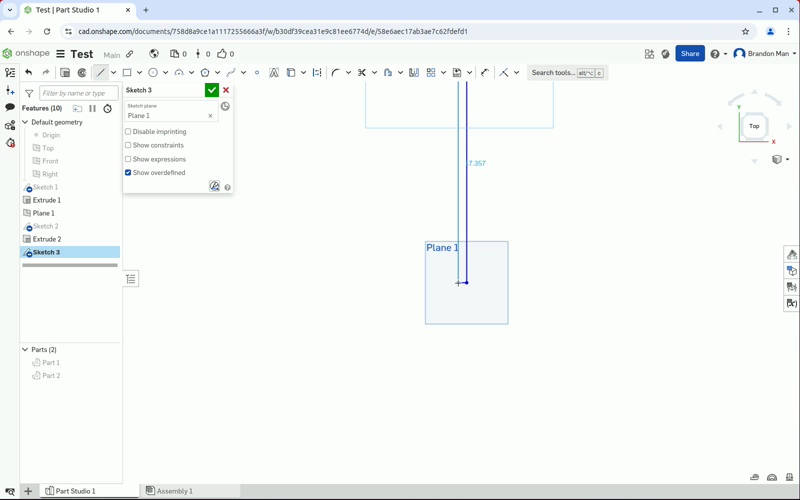
scroll(6)
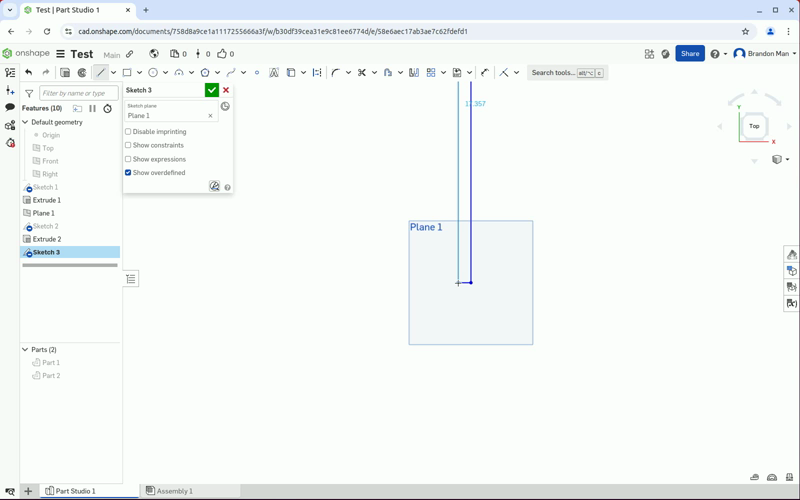
scroll(6)
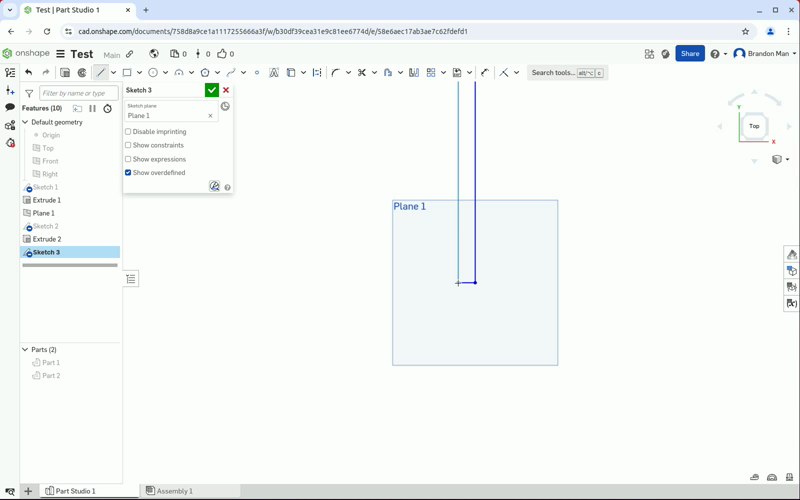
scroll(6)
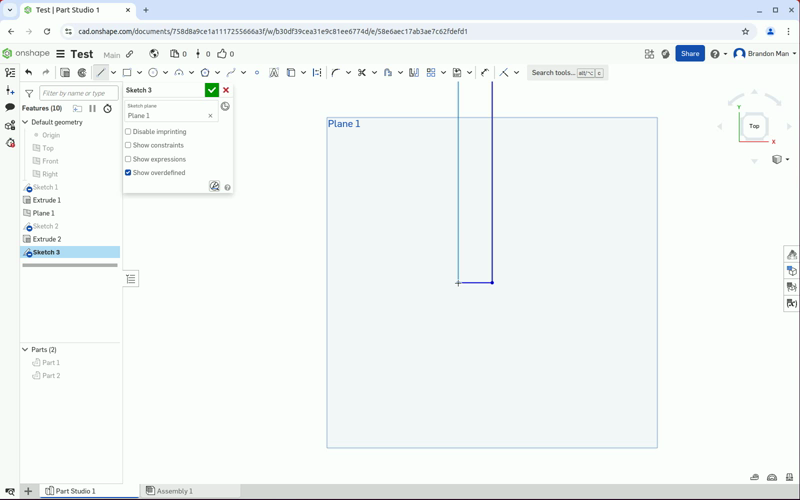
key_up(shift)
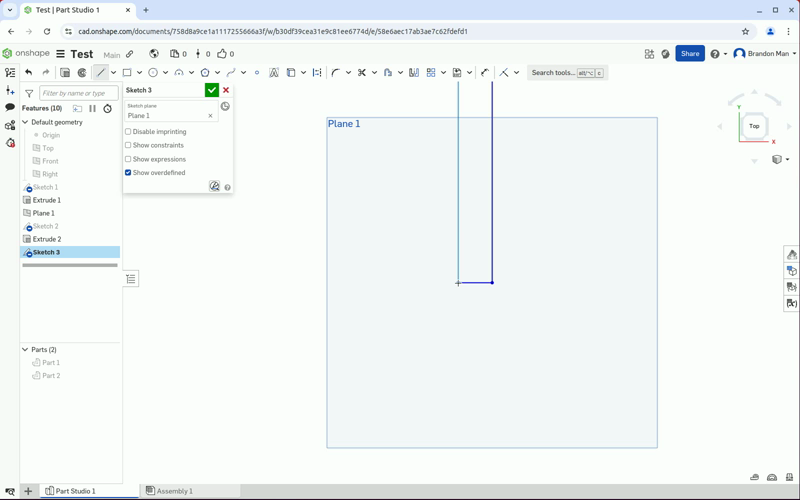
click(458, 282)
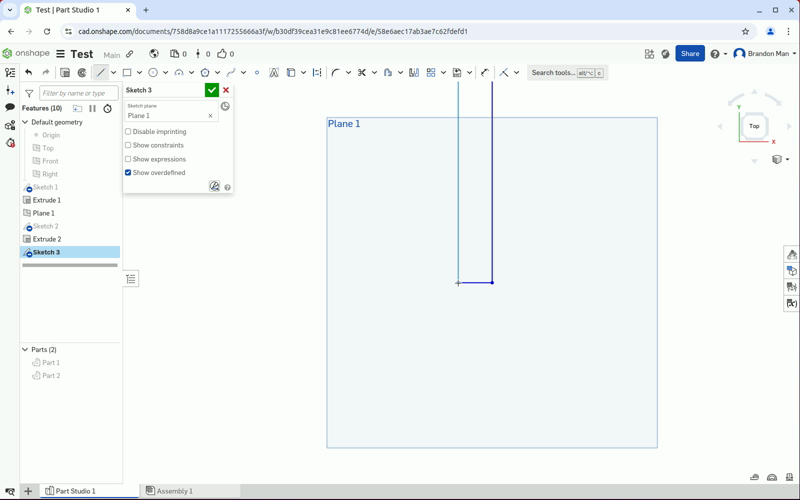
scroll(-6)
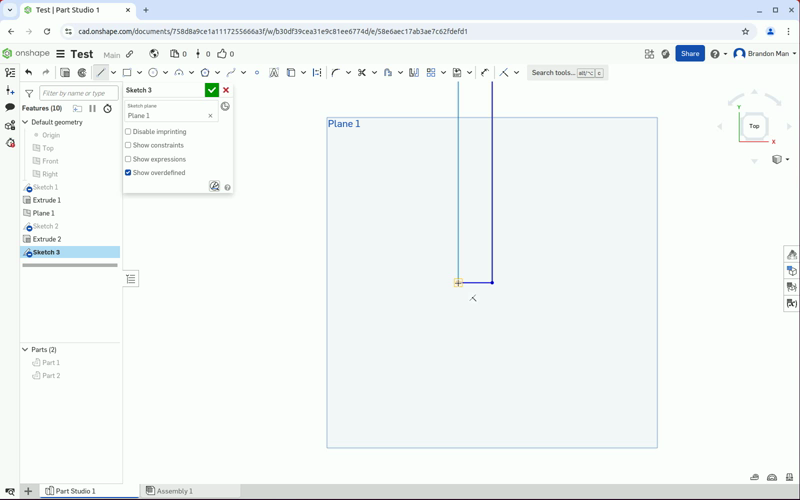
scroll(-6)
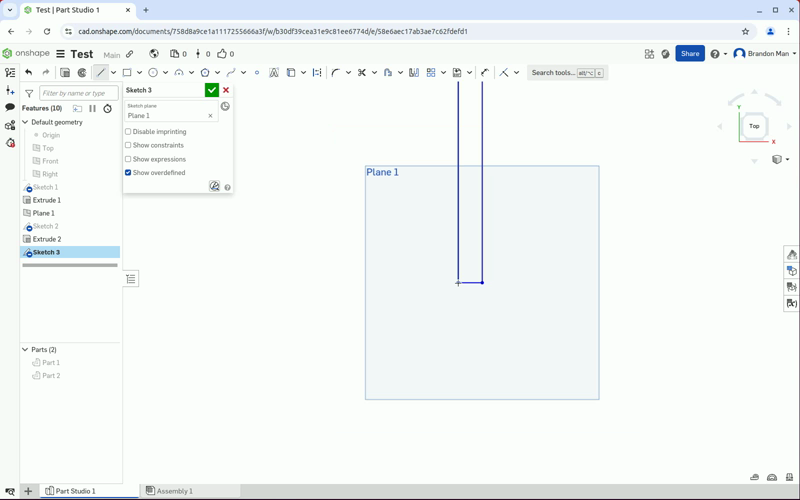
scroll(-6)
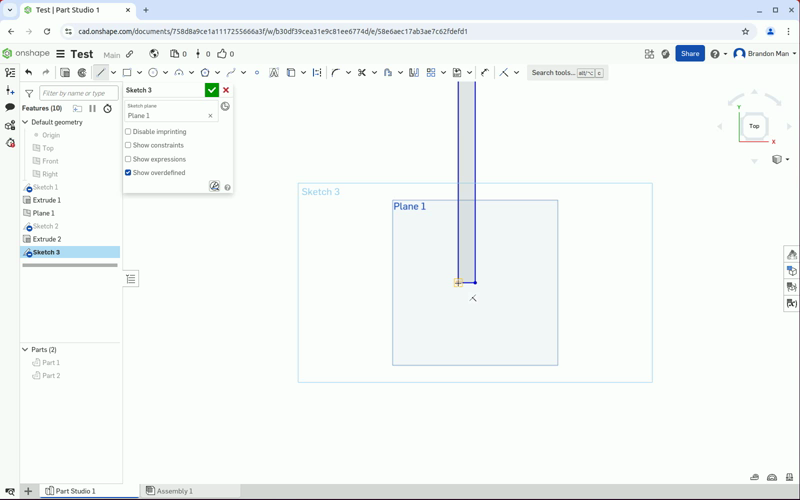
scroll(-6)
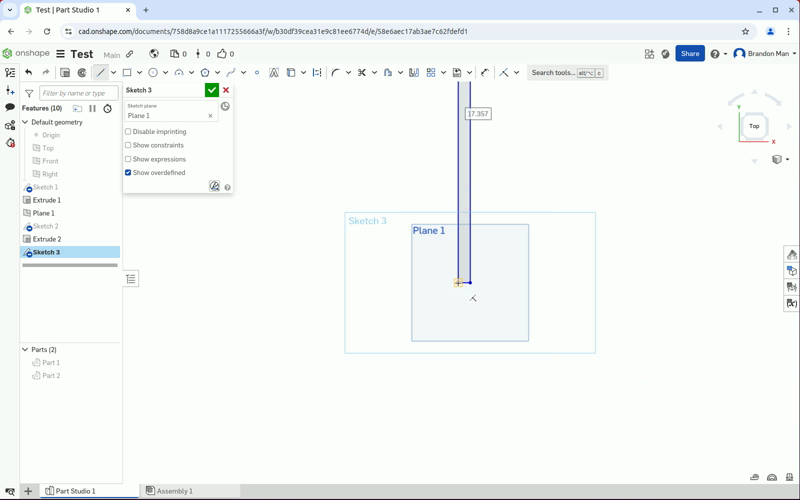
scroll(-6)
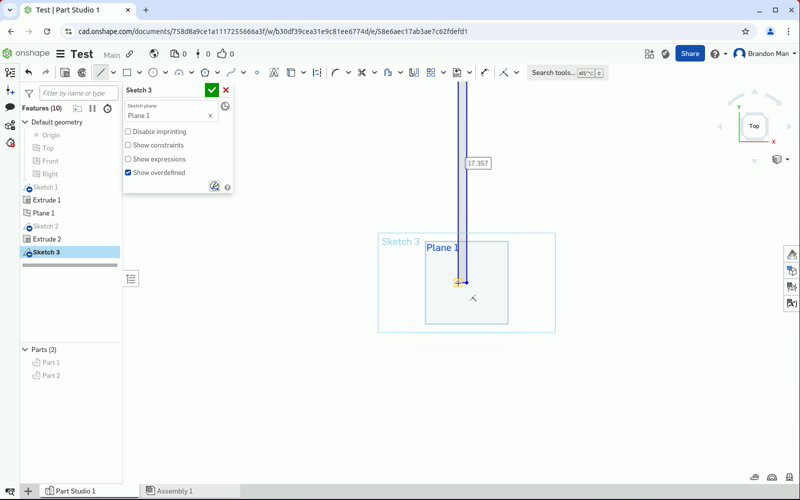
scroll(-6)
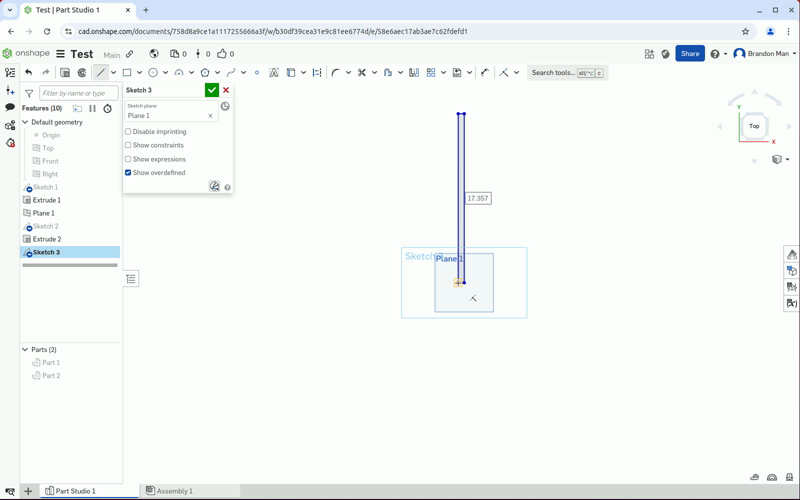
scroll(-6)
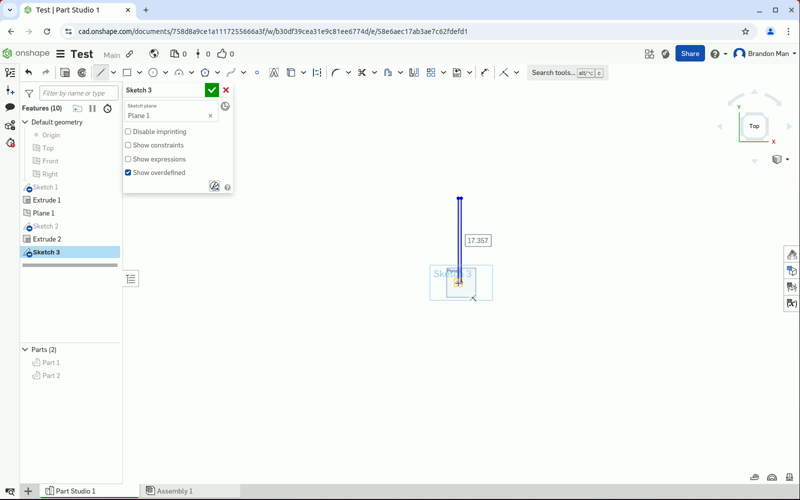
key(esc)
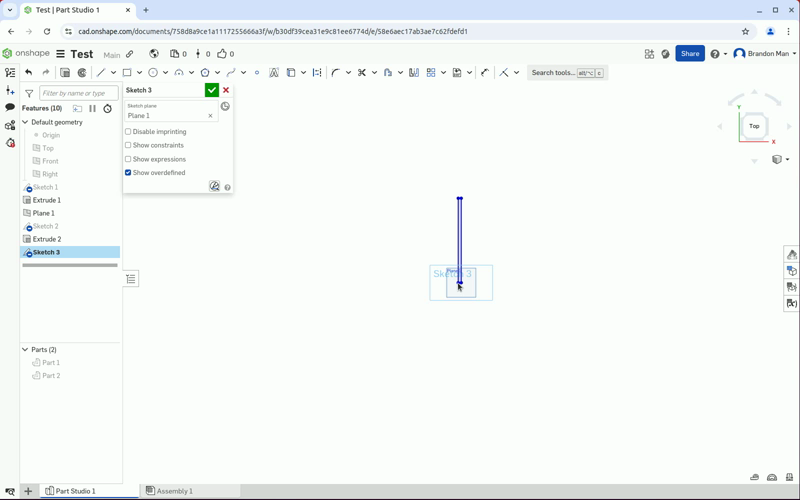
mouse_move(458, 250)
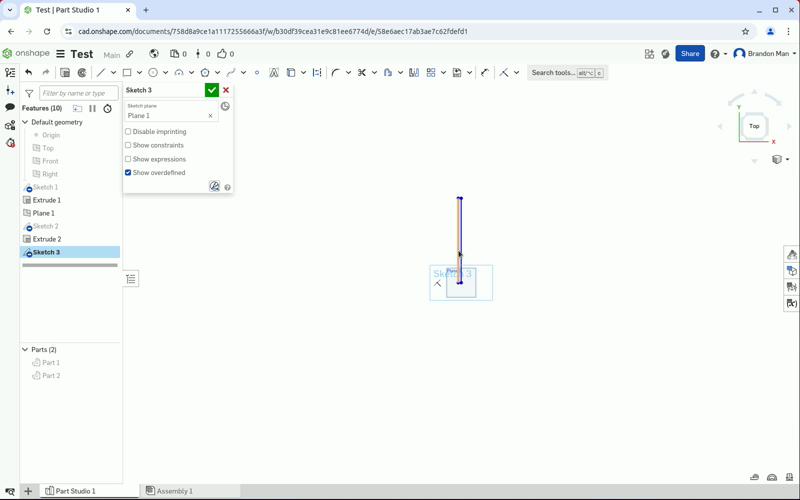
scroll(6)
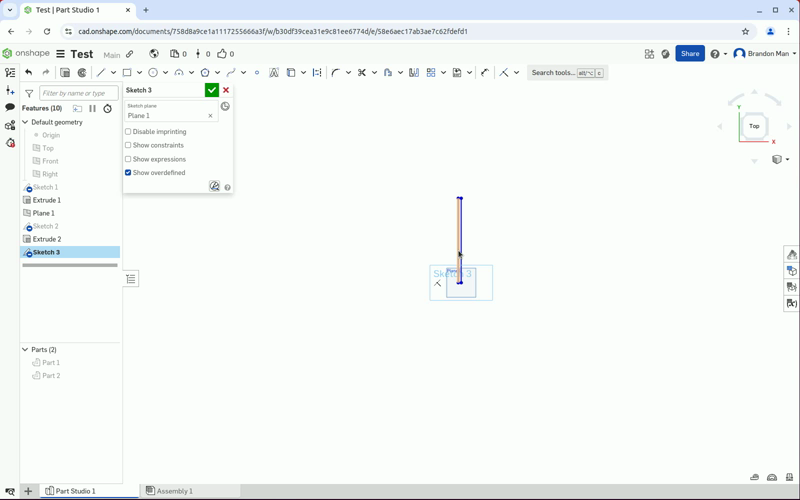
scroll(6)
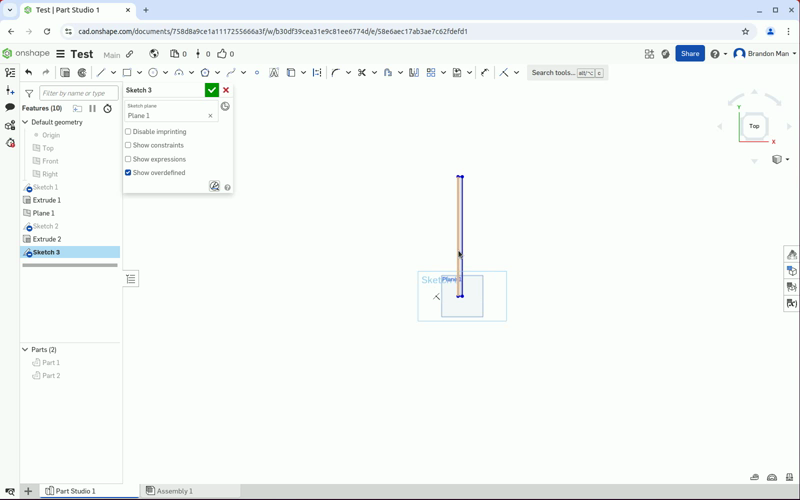
scroll(6)
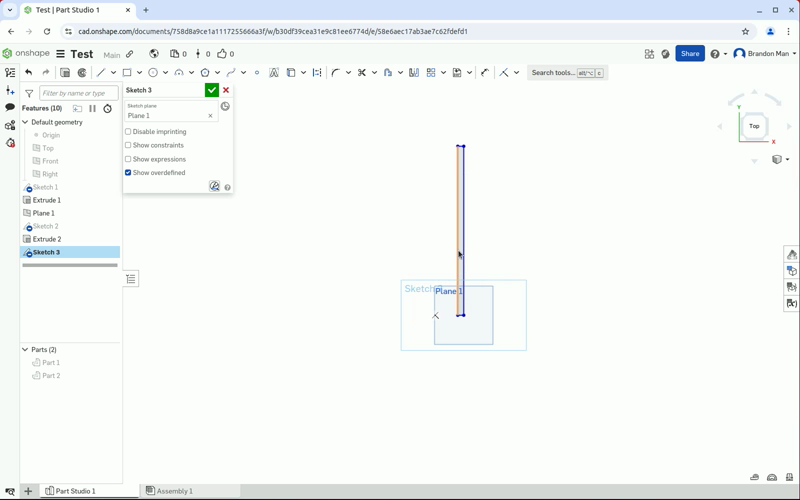
scroll(6)
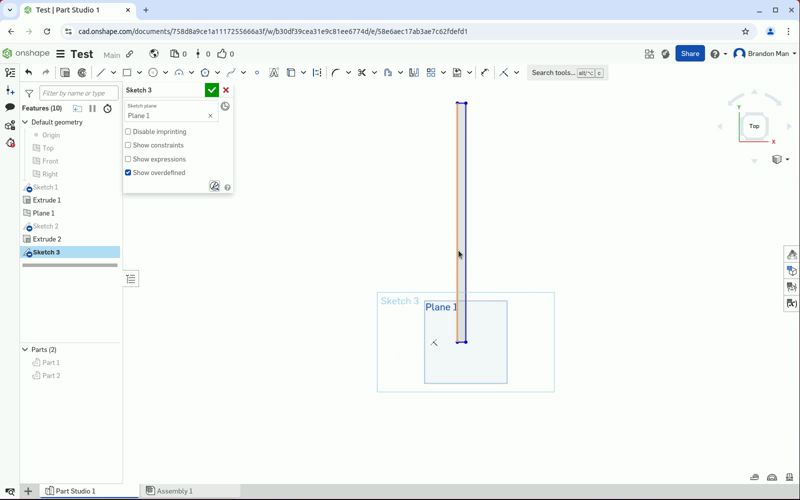
scroll(6)
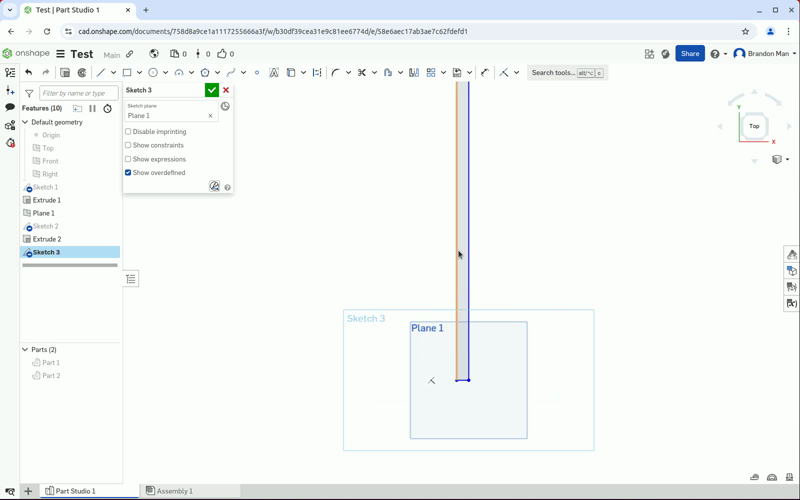
scroll(6)
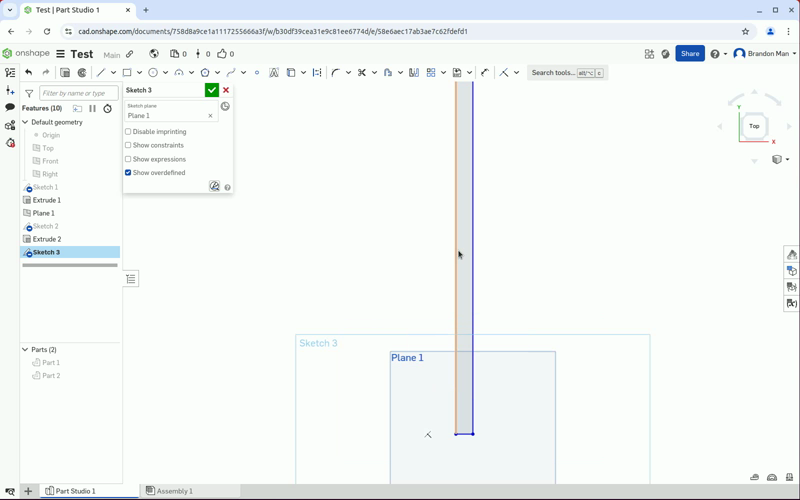
scroll(6)
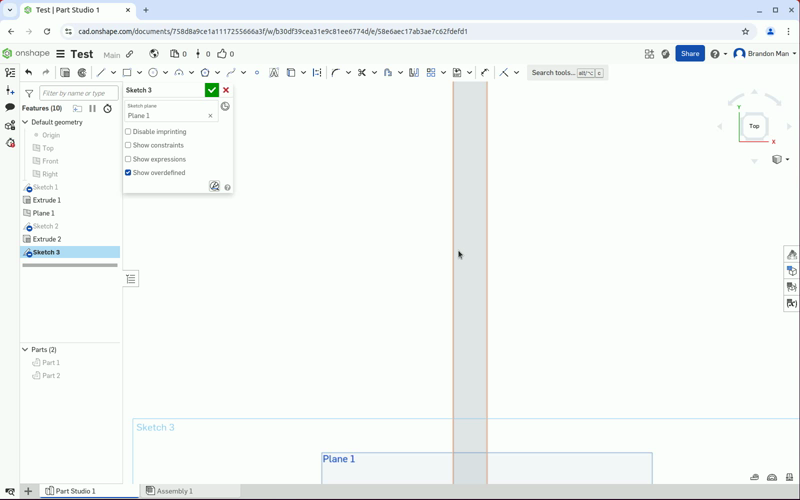
click(458, 250)
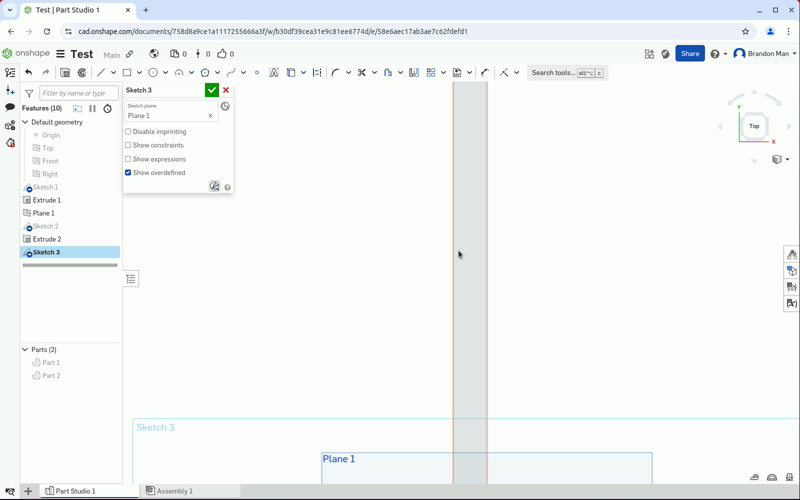
scroll(-6)
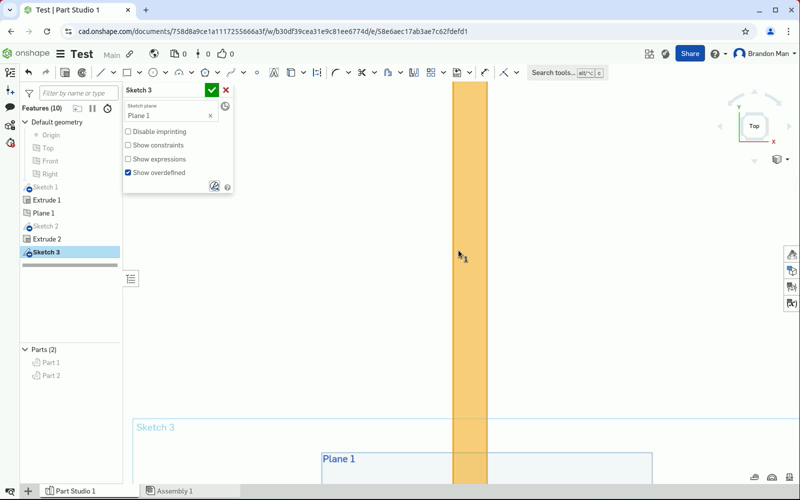
scroll(-6)
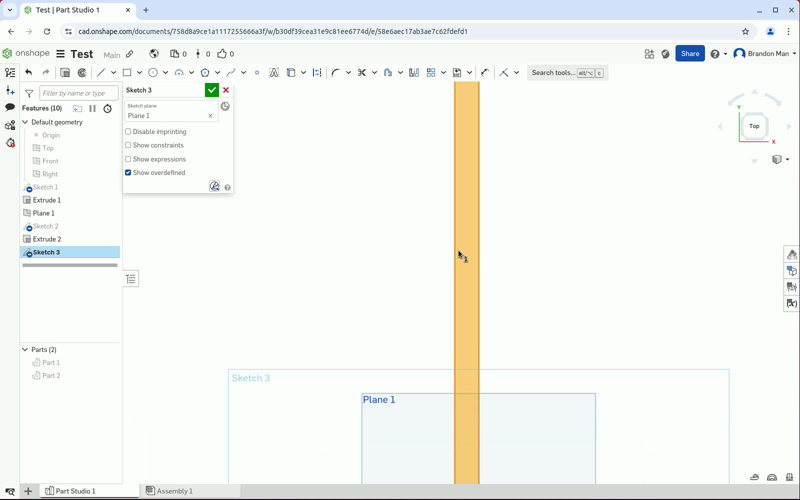
scroll(-6)
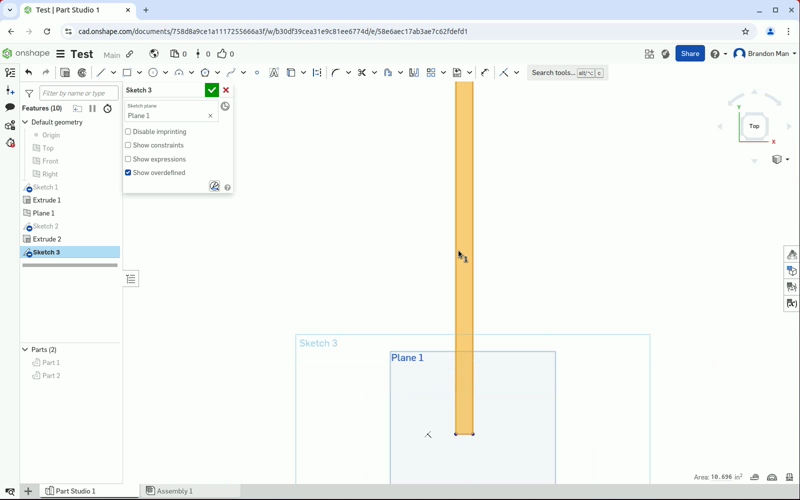
scroll(-6)
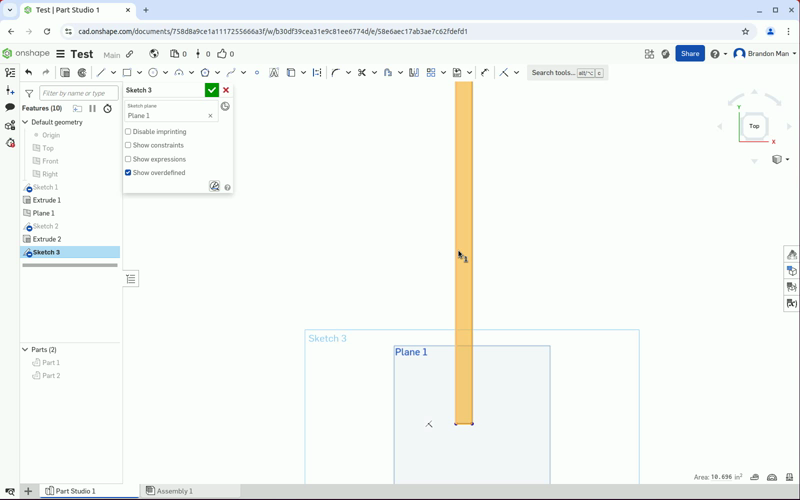
scroll(-6)
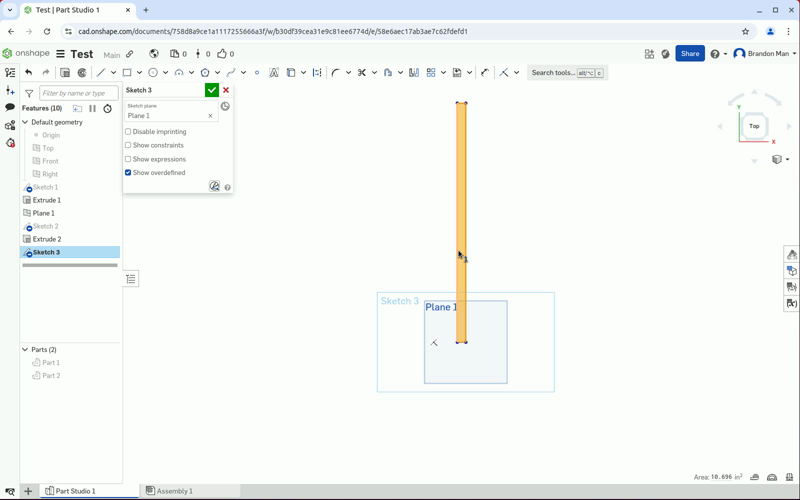
scroll(-6)
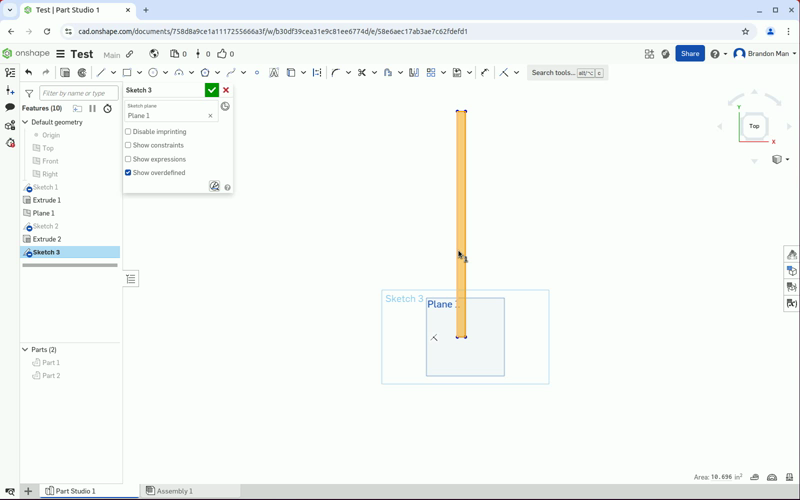
scroll(-6)
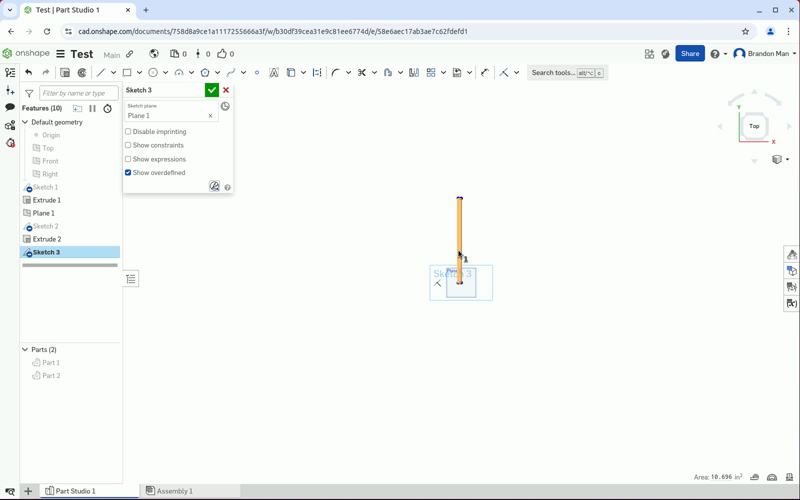
mouse_move(73, 352)
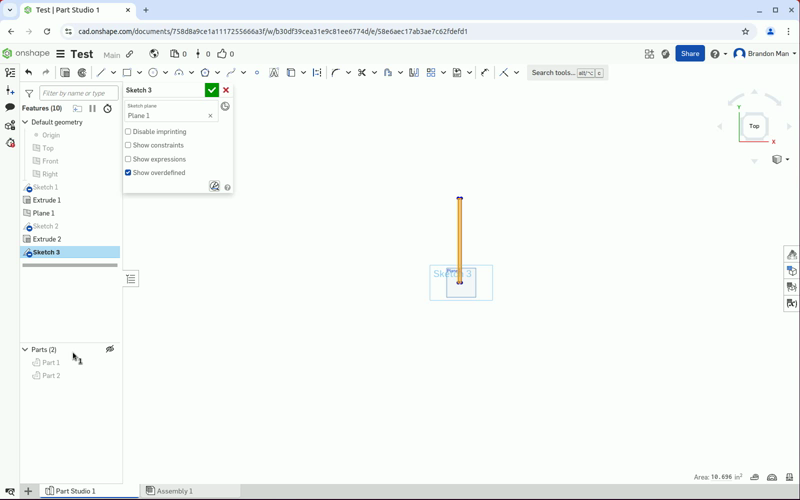
key(shift+y)
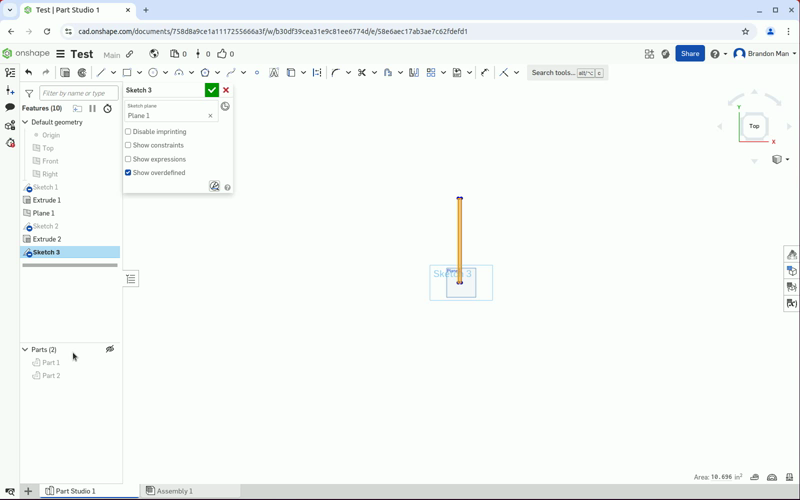
key(shift+e)
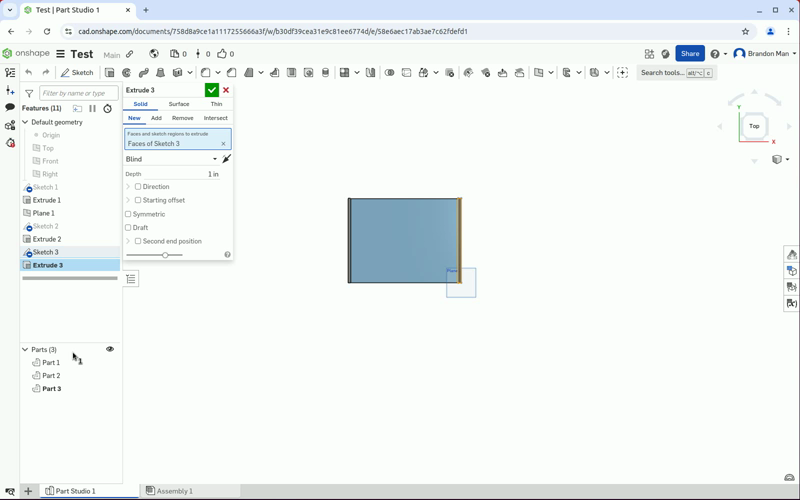
mouse_move(143, 106)
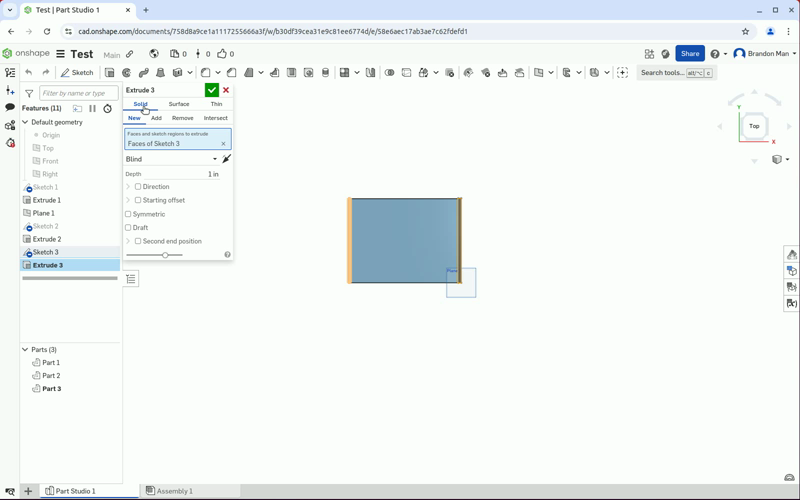
click(143, 106)
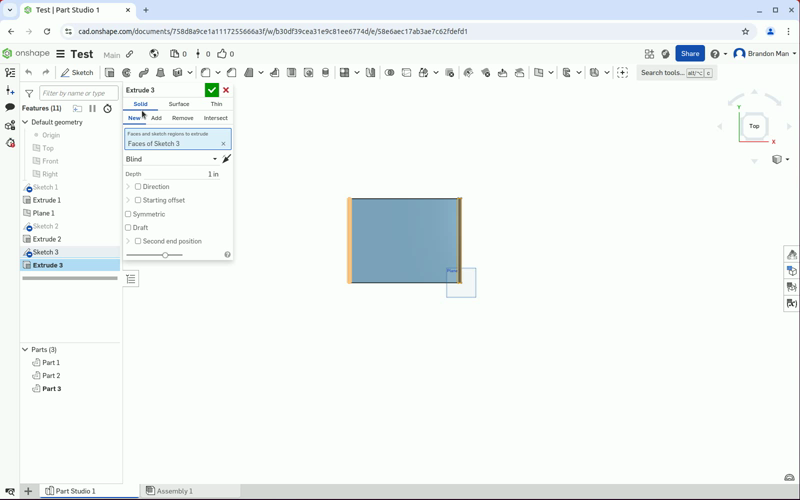
mouse_move(137, 120)
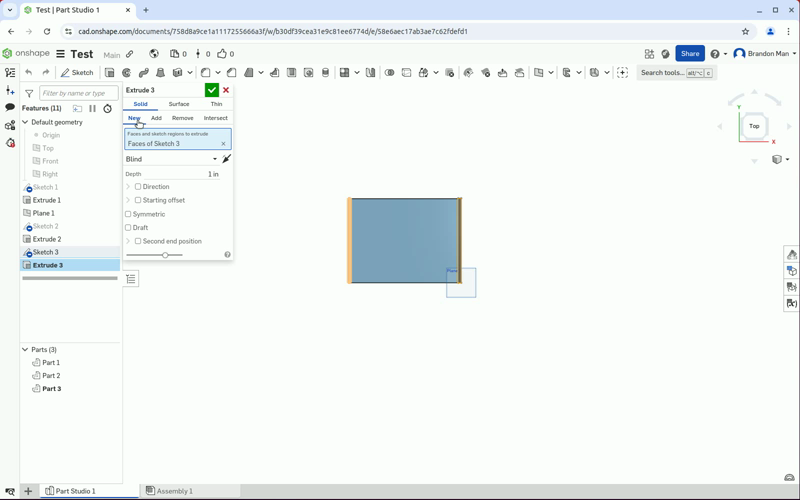
click(137, 120)
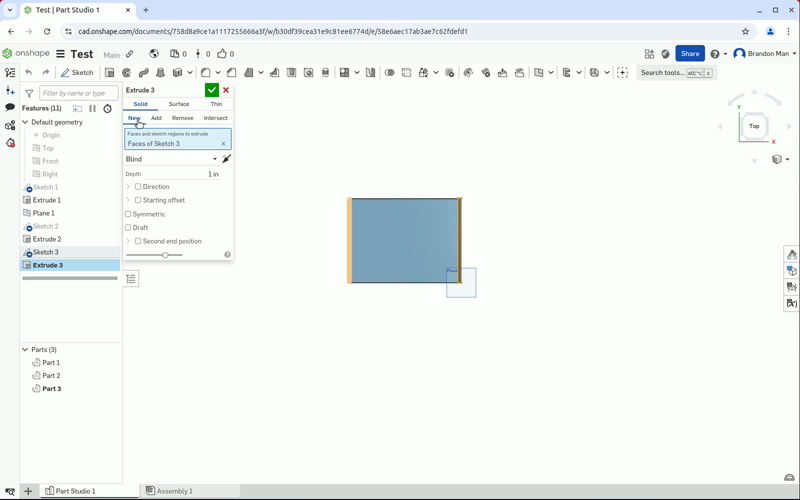
key(tab, 4)
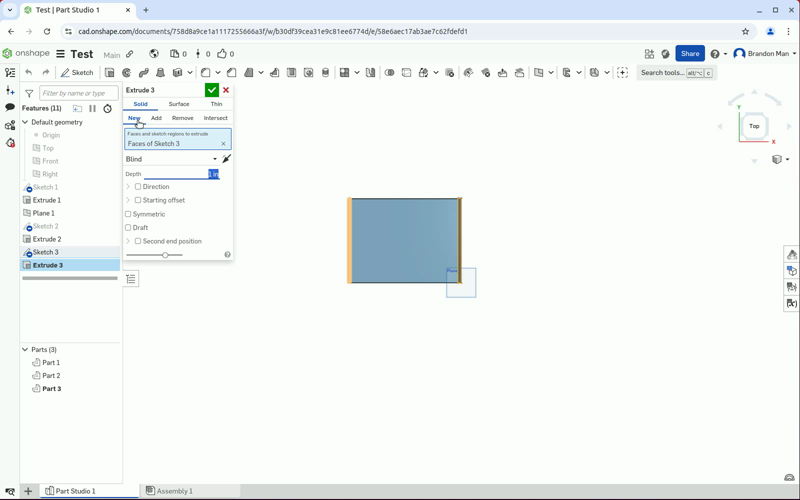
text(11.554)
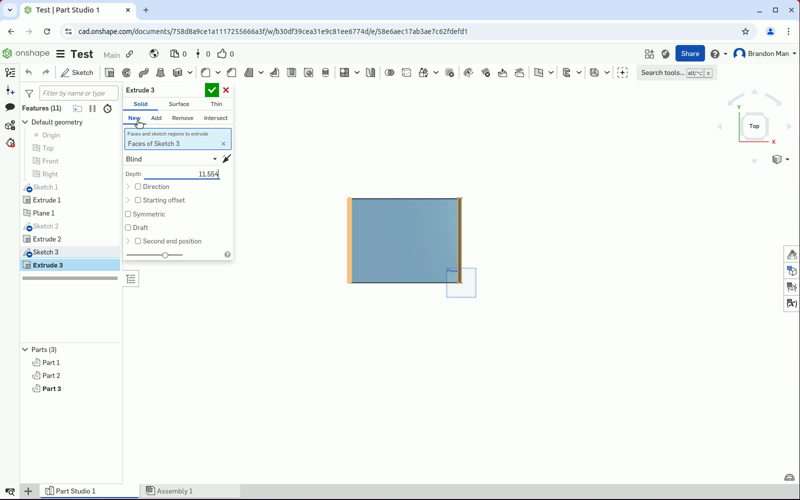
key(enter)
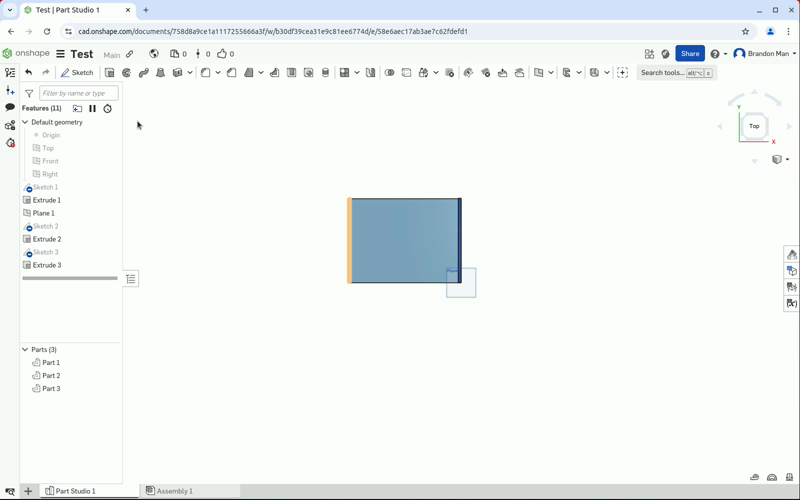
key(shift+h)
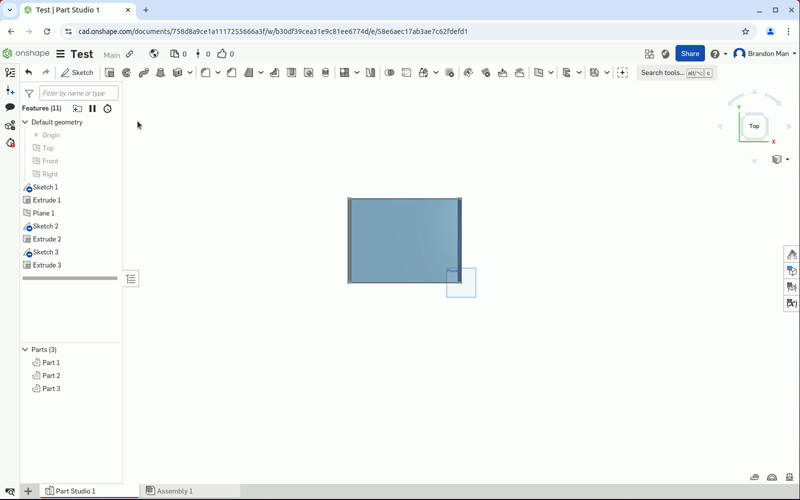
key(shift+h)
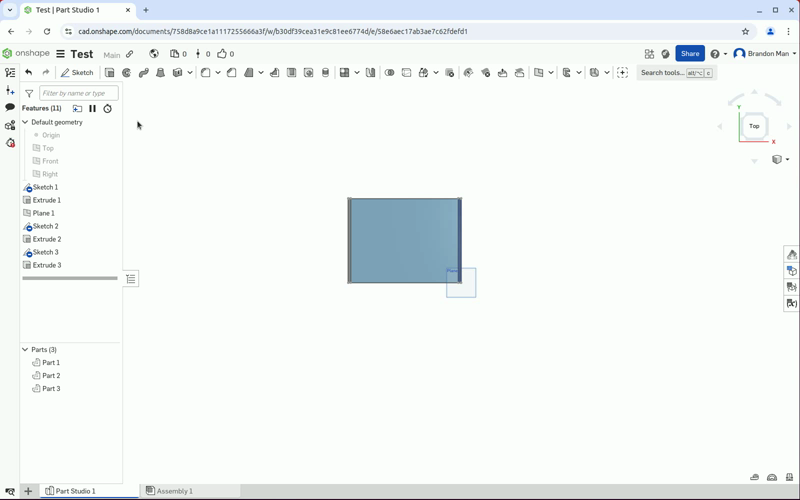
key(shift+7)
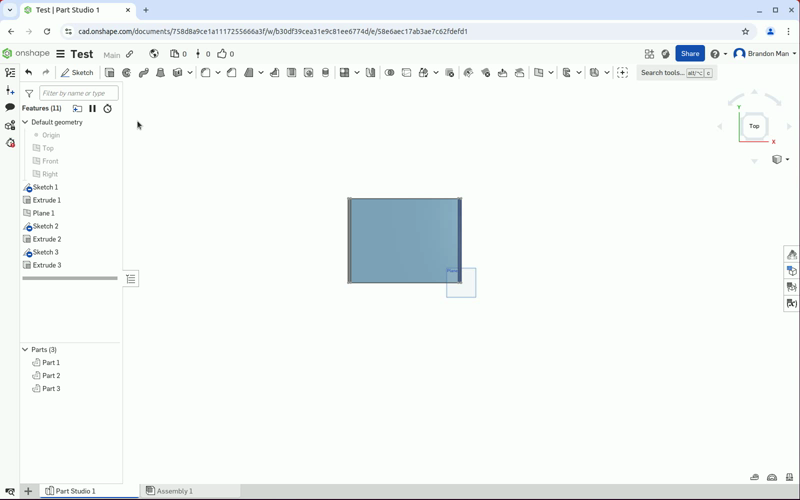
key(up, 3)
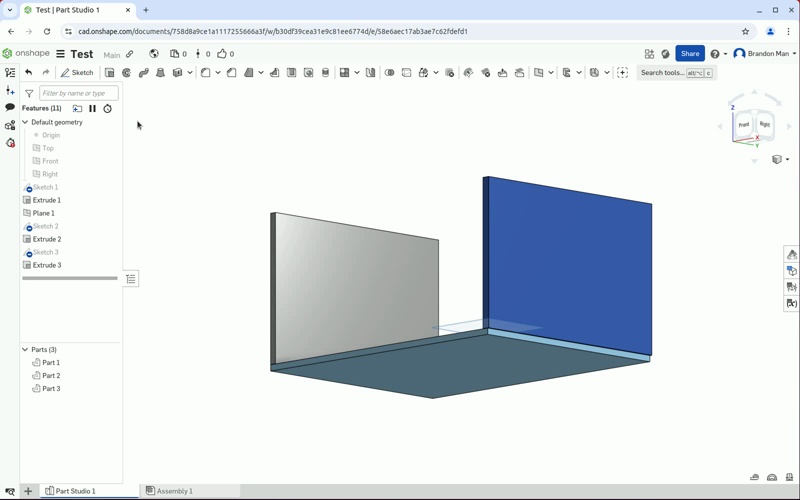
key(left, 3)
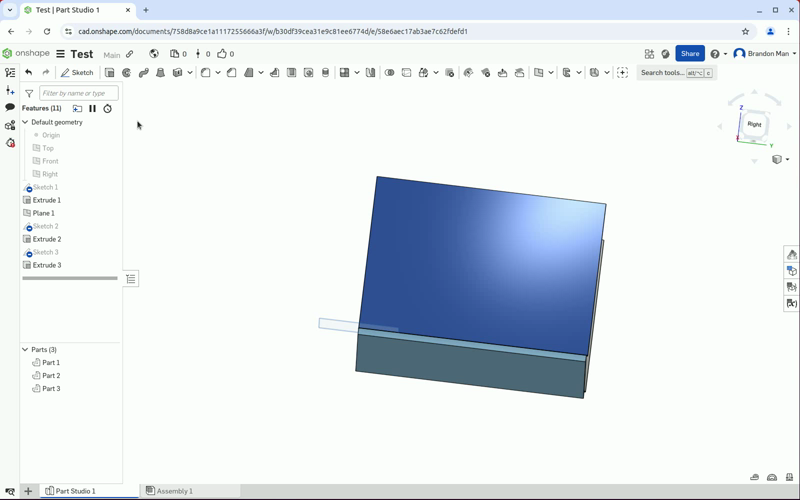
key(right, 3)
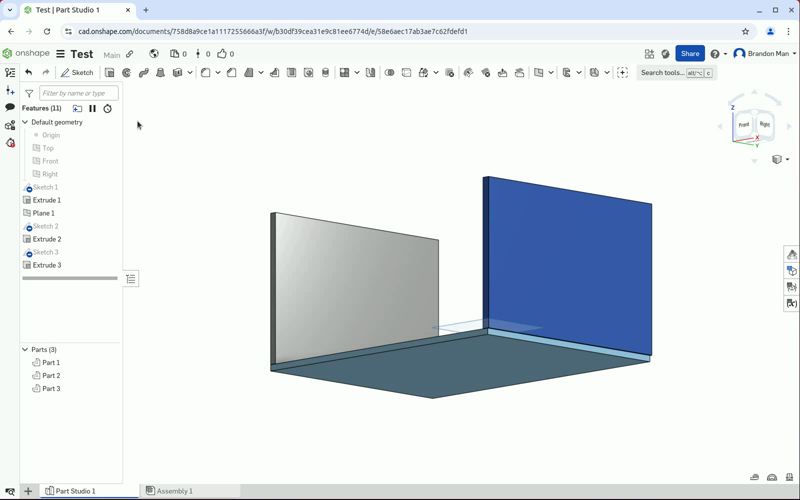
key(down, 3)
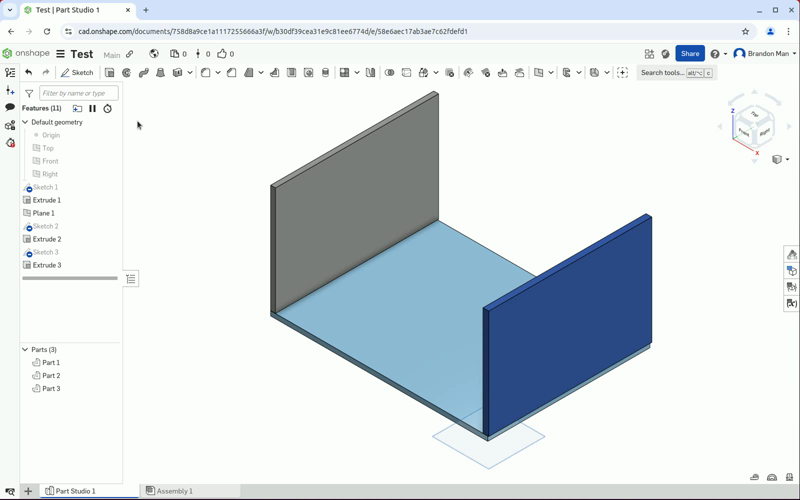
mouse_move(73, 189)
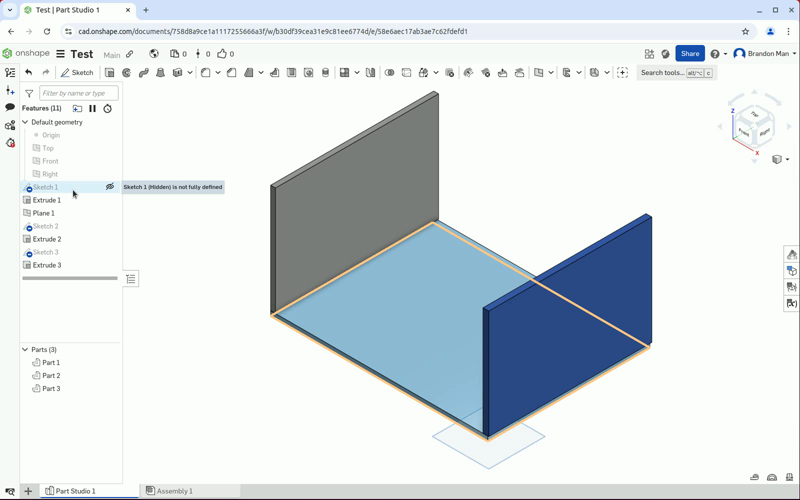
click(73, 189)